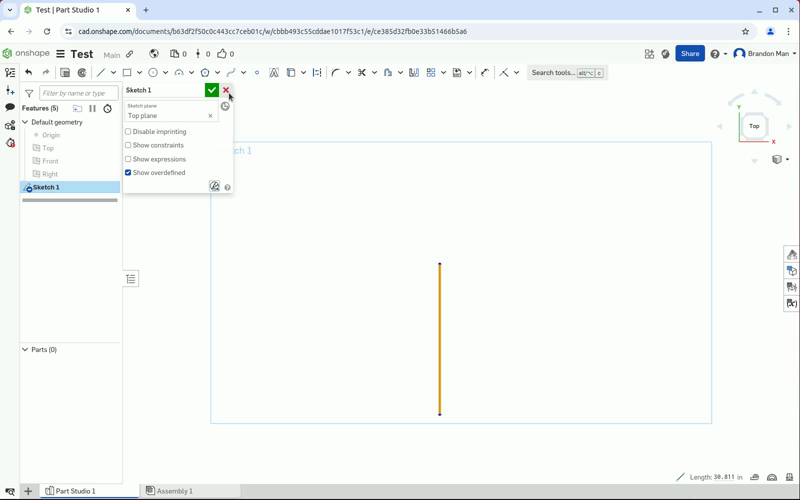
key(shift+h)
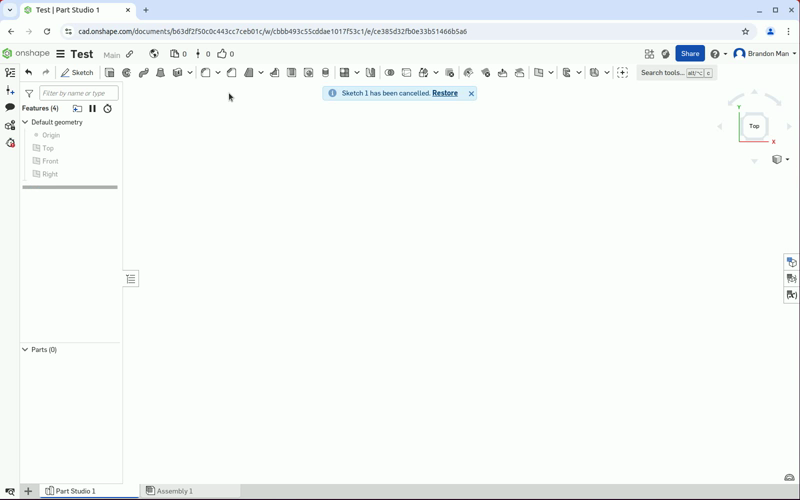
mouse_move(73, 352)
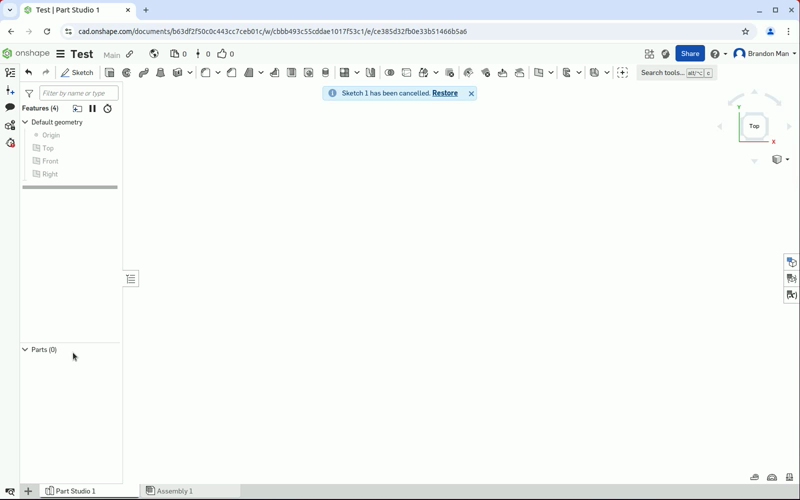
key(y)
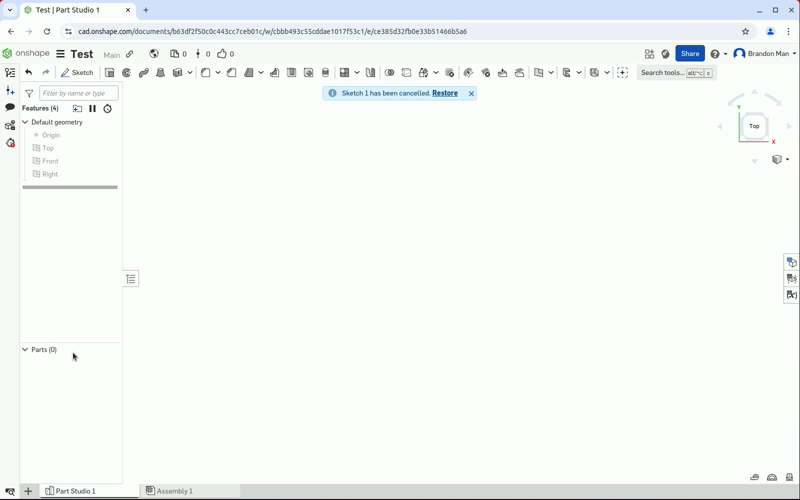
key(shift+p)
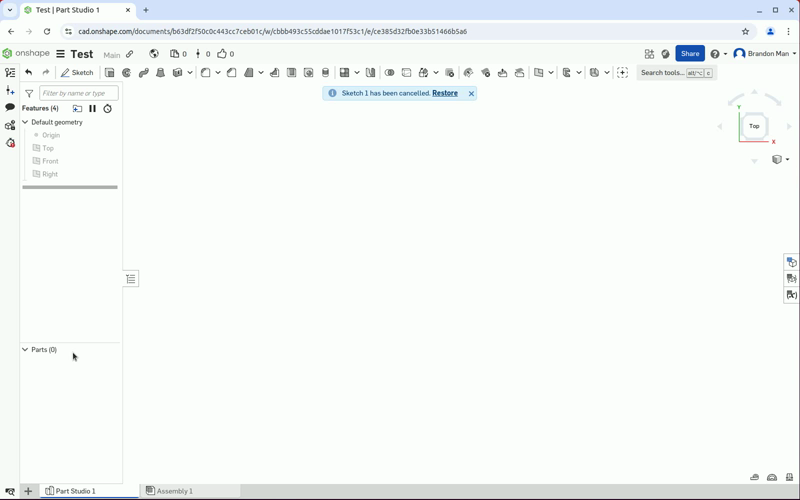
key(space)
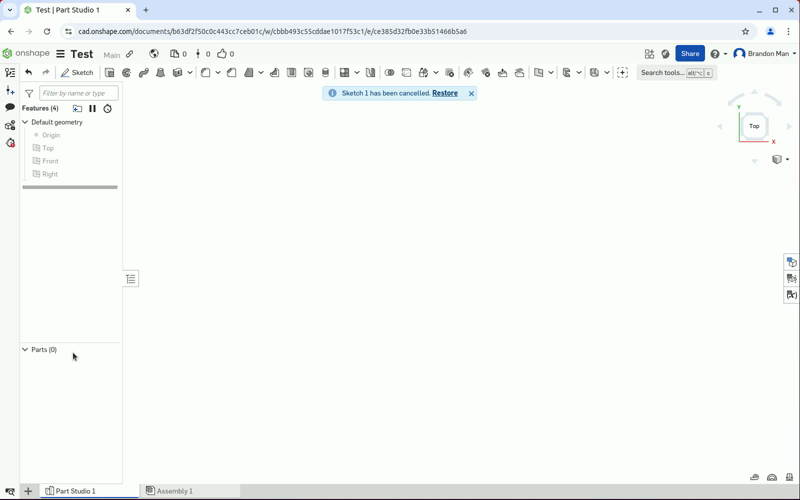
key_down(shift)
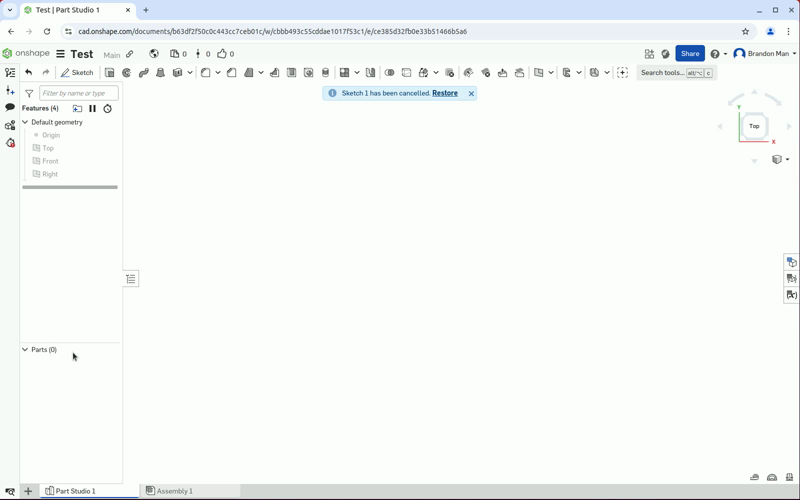
key(up)
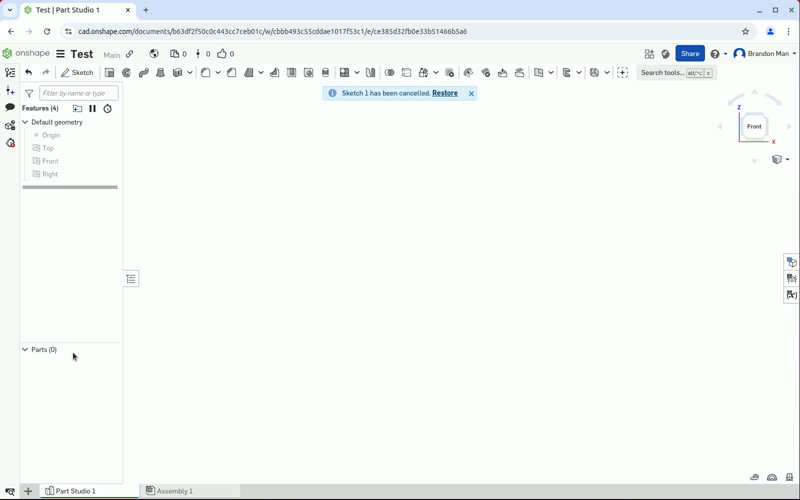
key_up(shift)
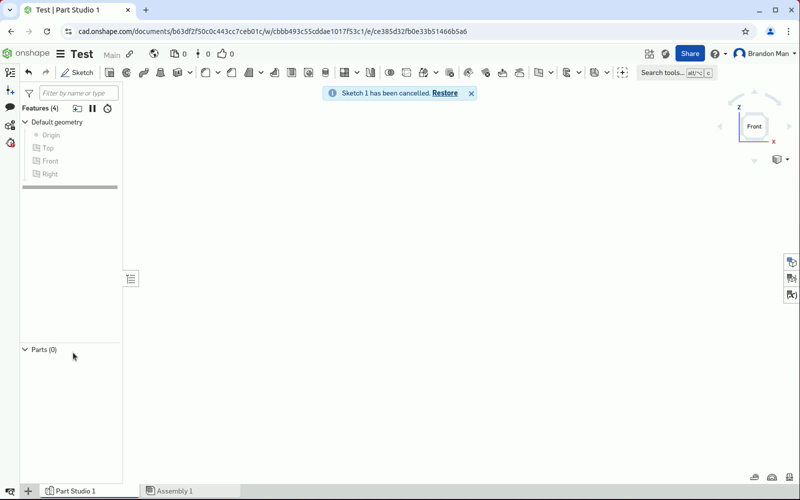
mouse_move(73, 352)
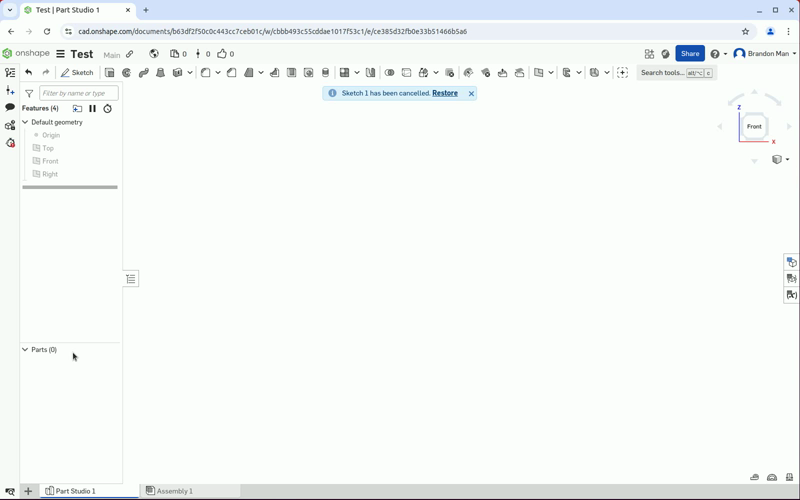
key(shift+y)
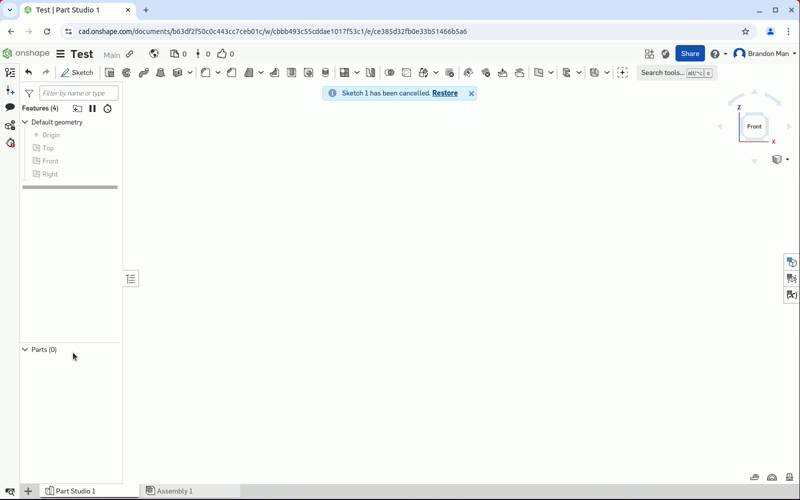
key(shift+s)
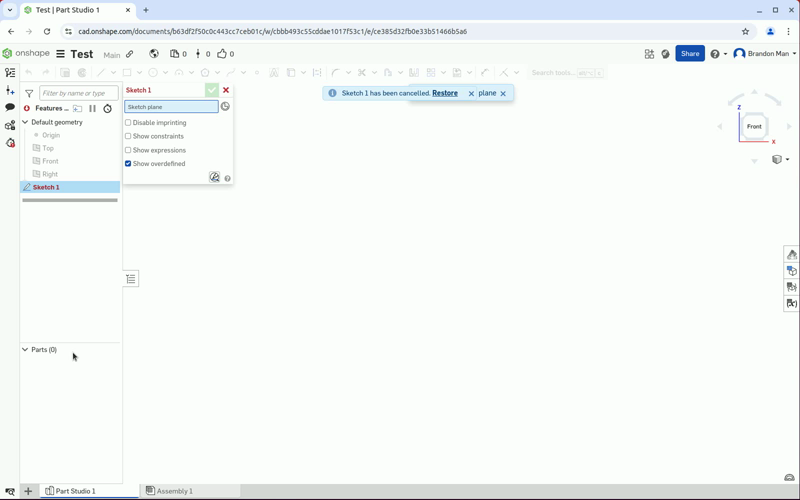
mouse_move(73, 163)
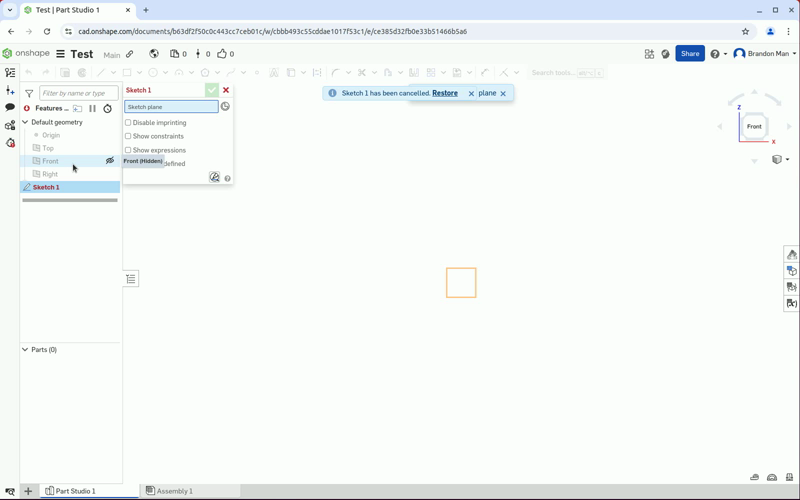
click(73, 163)
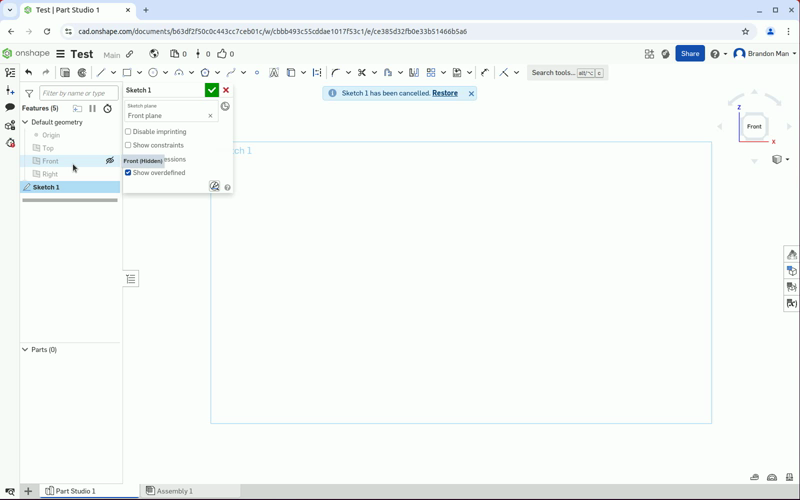
mouse_move(73, 352)
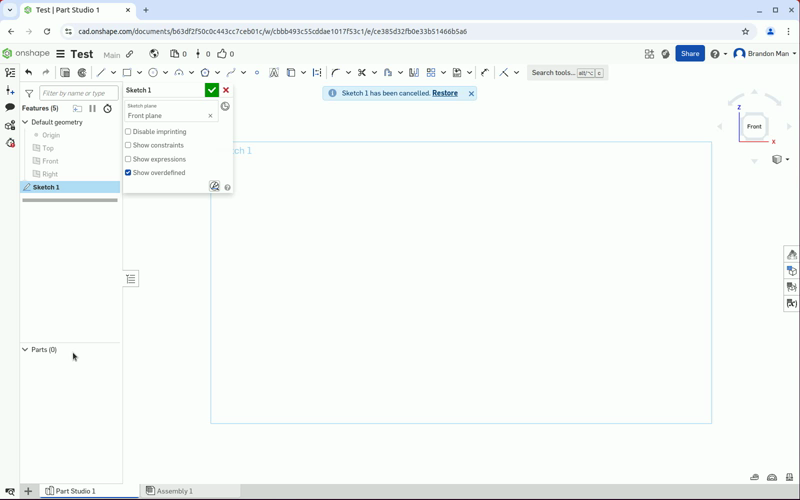
key(y)
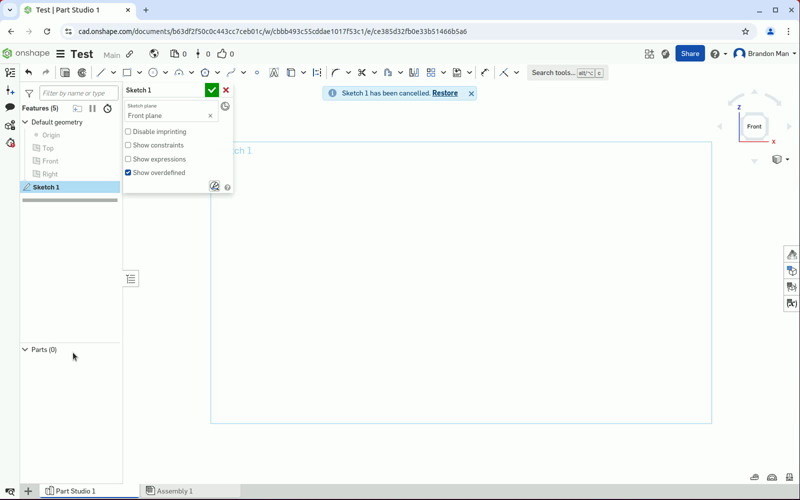
key(l)
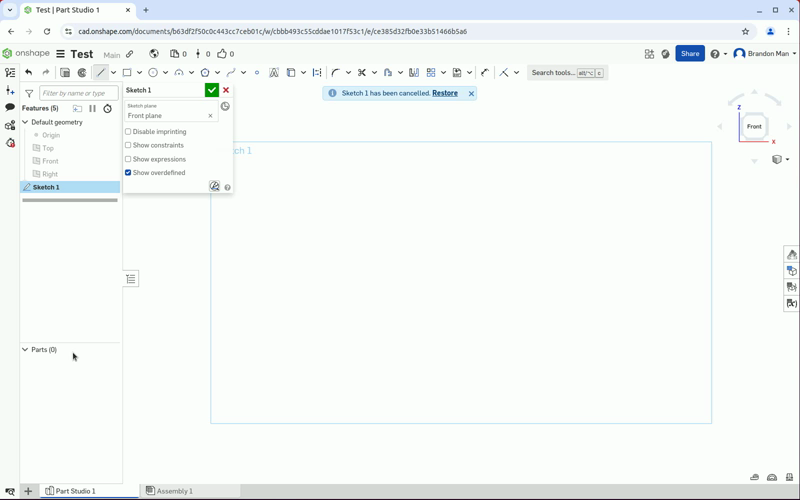
key_down(shift)
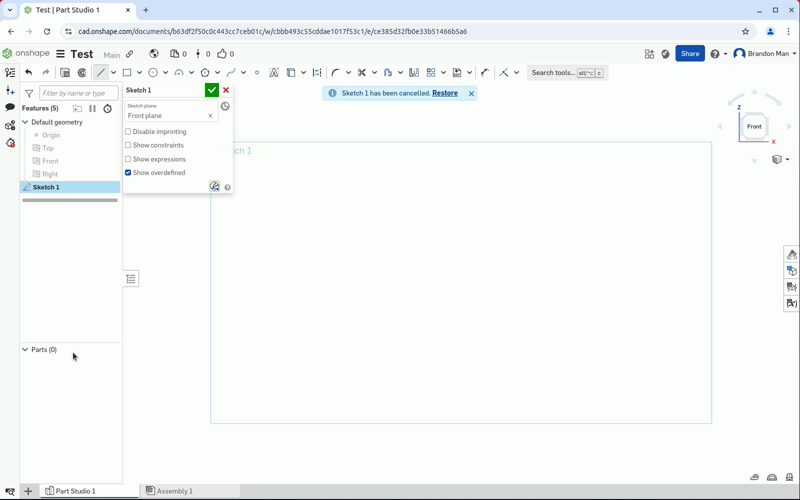
mouse_move(396, 282)
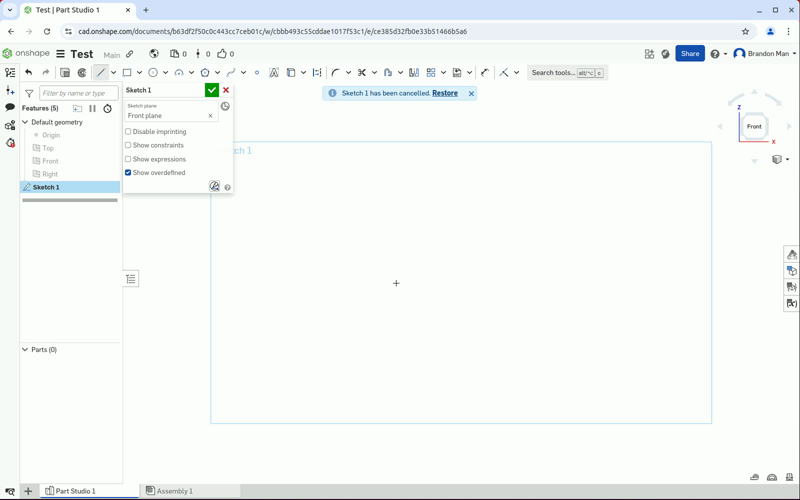
click(396, 282)
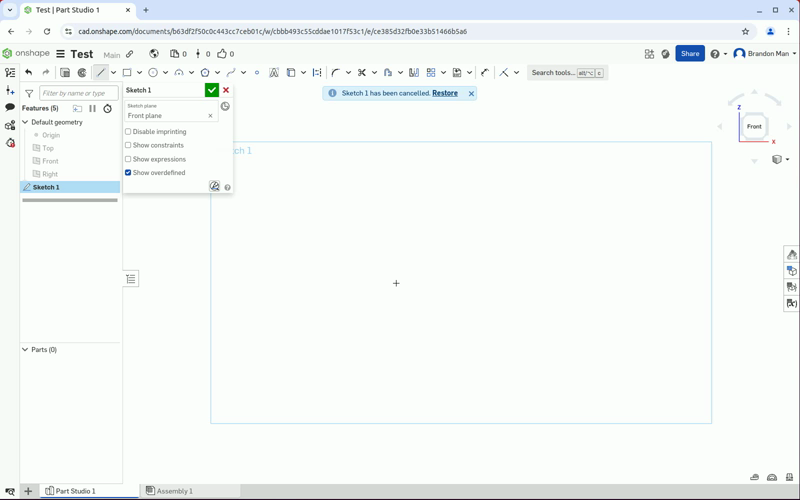
key_up(shift)
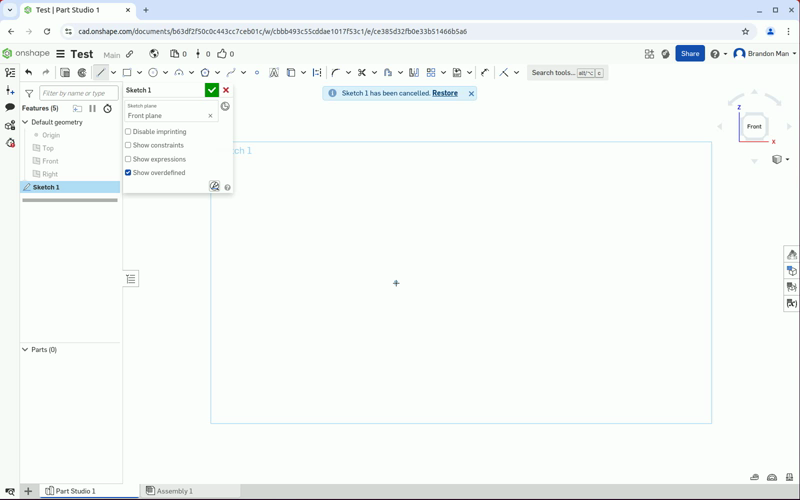
key_down(shift)
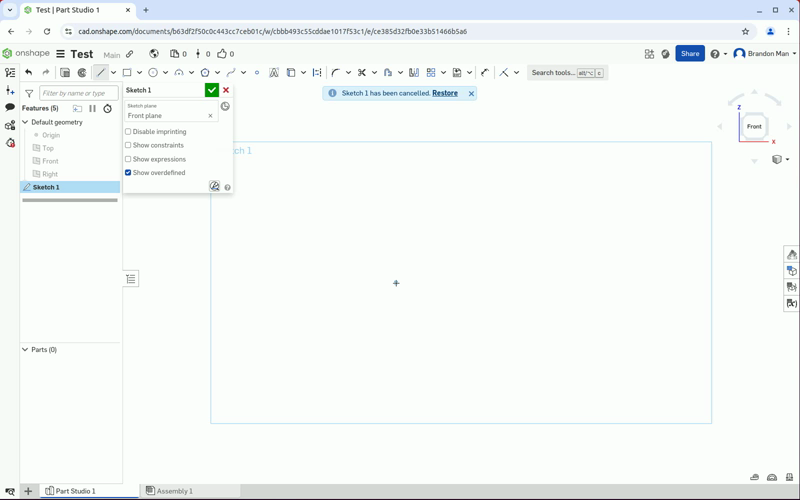
mouse_move(461, 282)
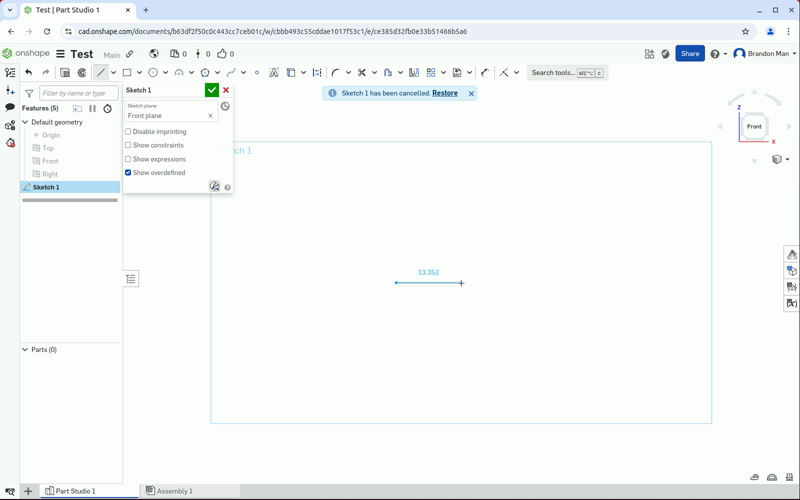
click(461, 282)
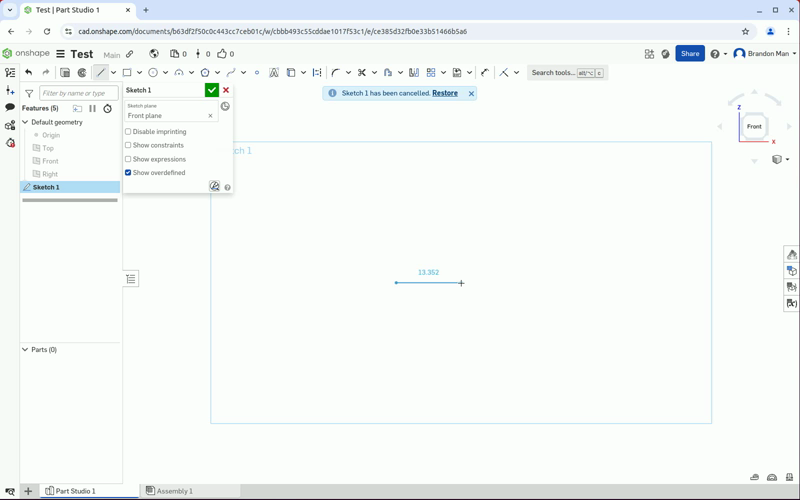
key_up(shift)
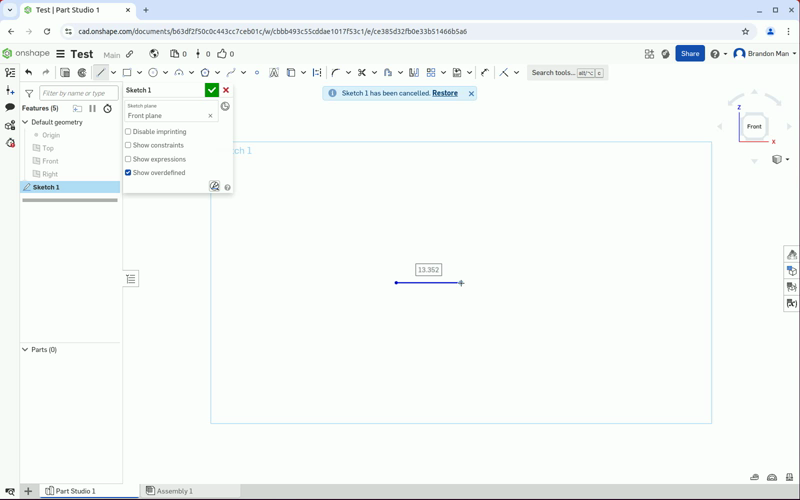
key_down(shift)
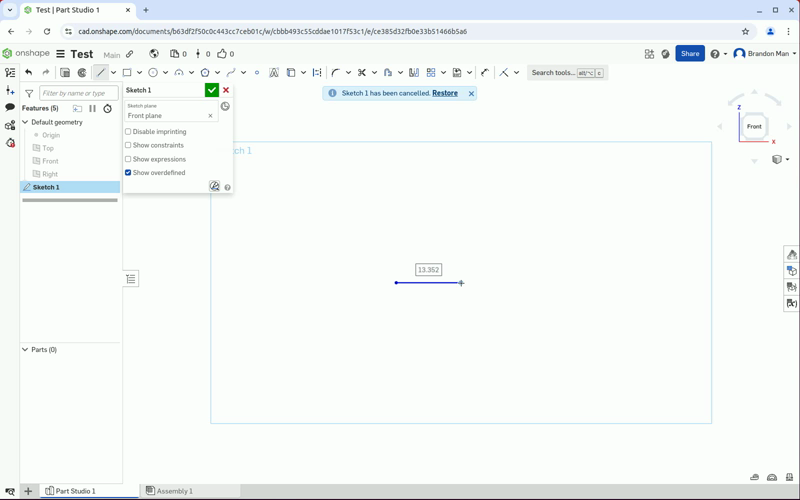
mouse_move(491, 282)
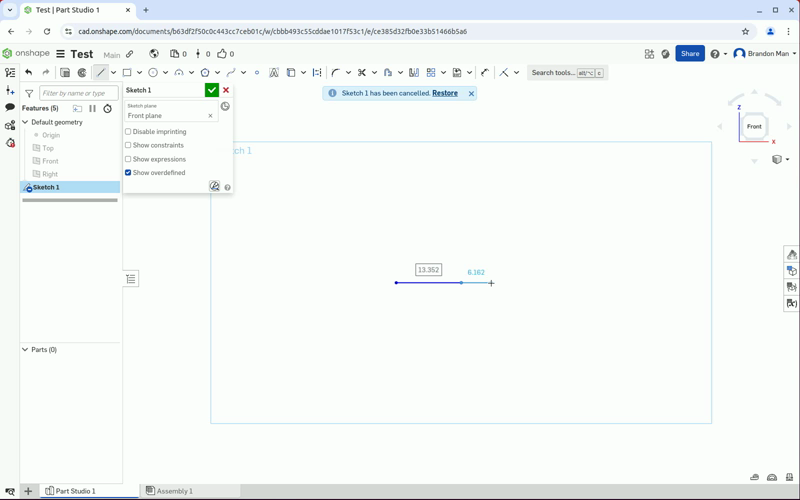
mouse_move(461, 273)
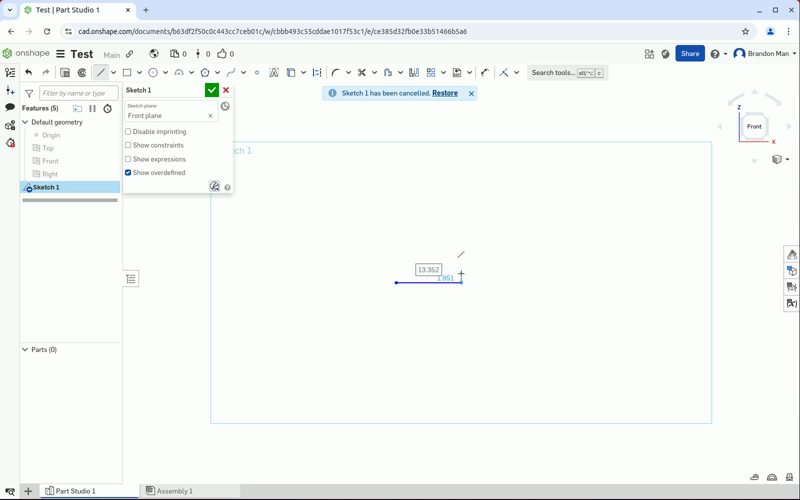
click(461, 273)
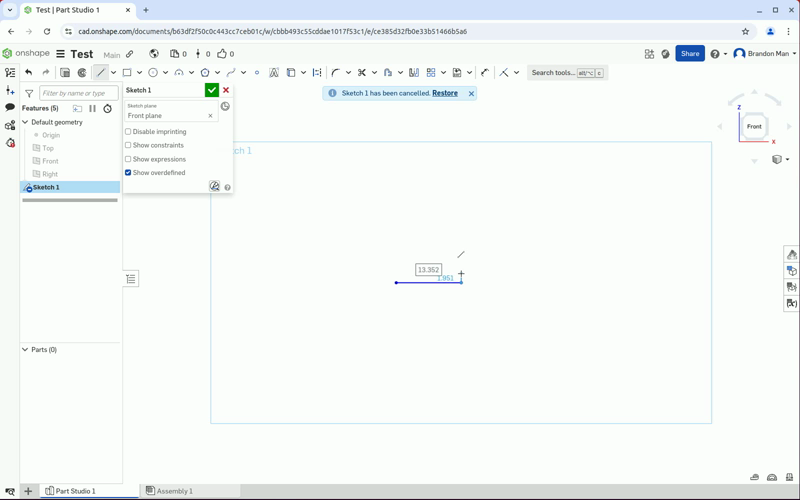
key_up(shift)
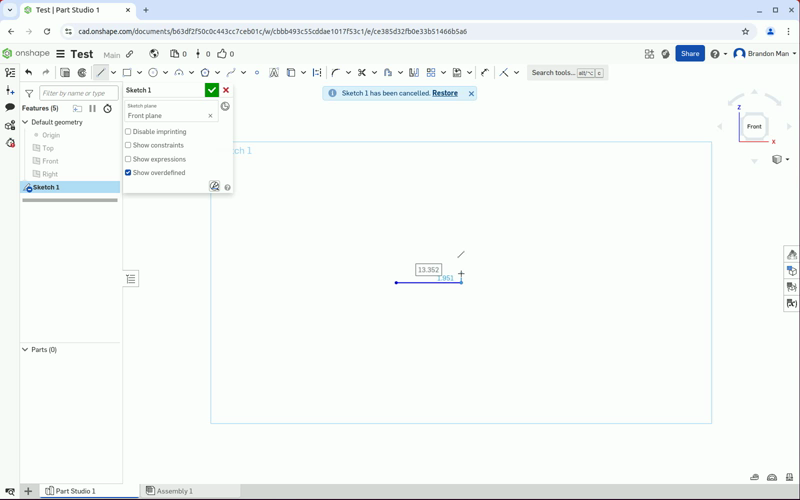
key_down(shift)
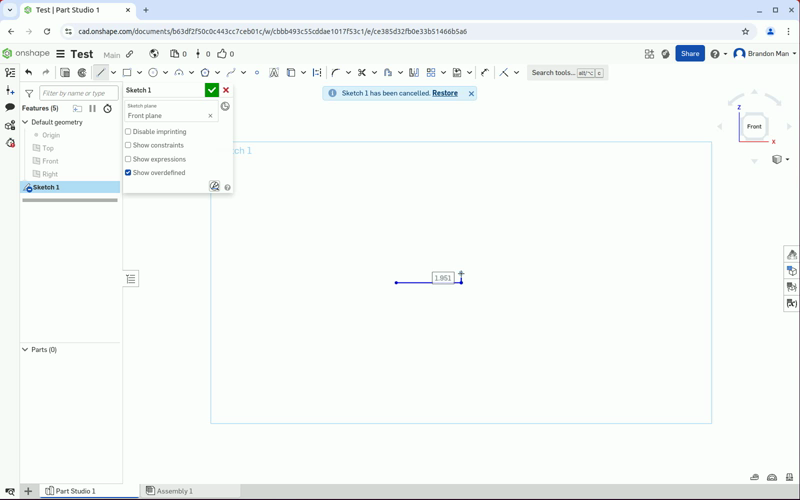
mouse_move(491, 273)
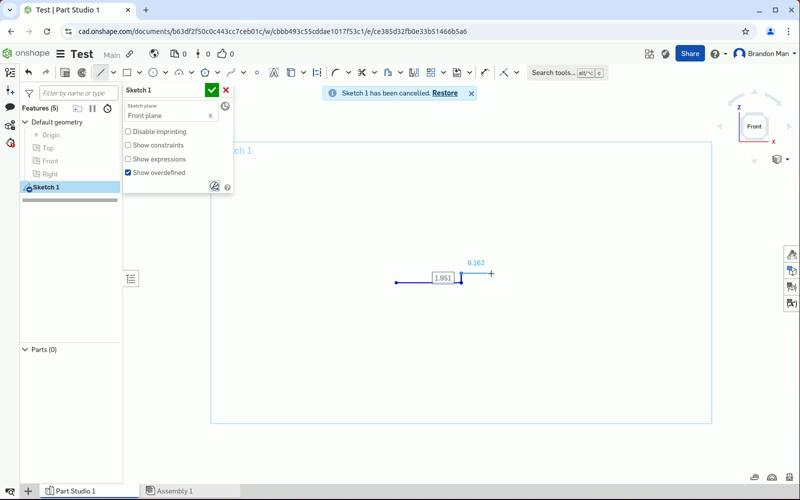
mouse_move(413, 273)
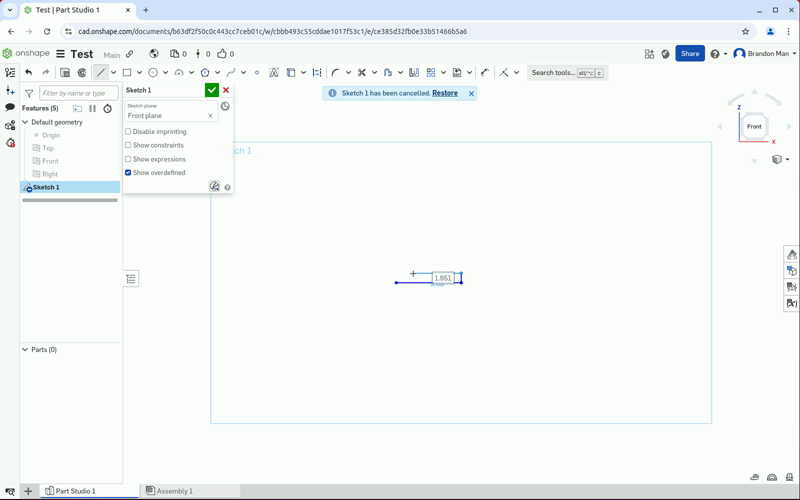
click(413, 273)
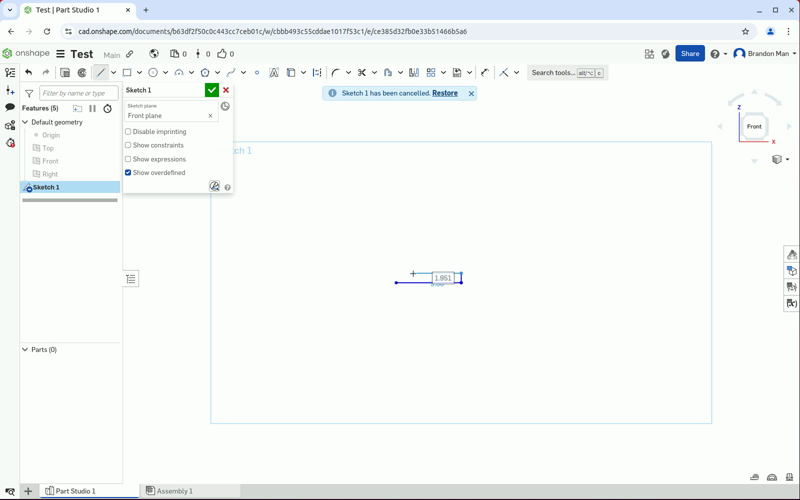
key_up(shift)
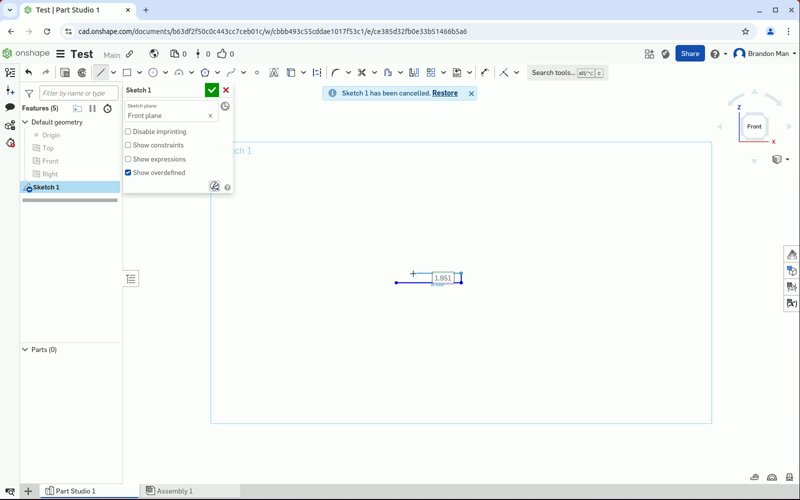
mouse_move(443, 273)
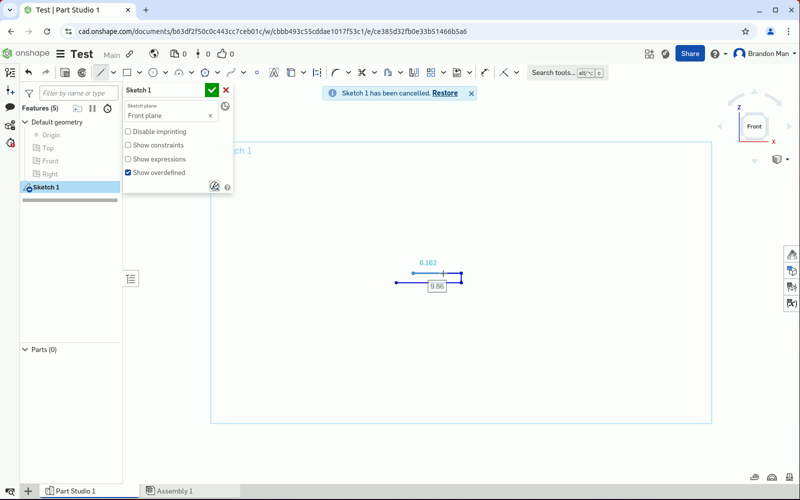
key_down(shift)
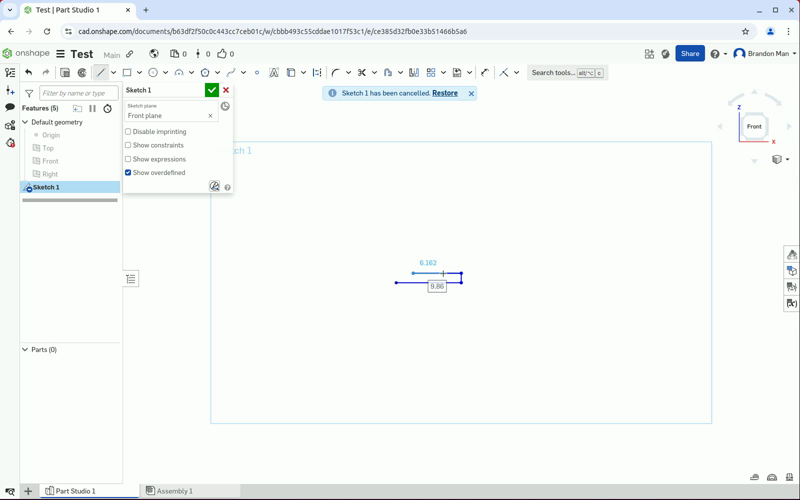
mouse_move(396, 282)
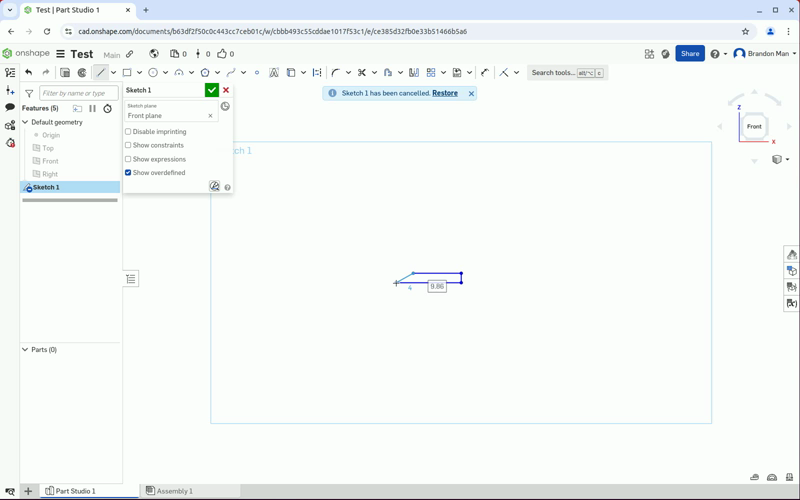
key_up(shift)
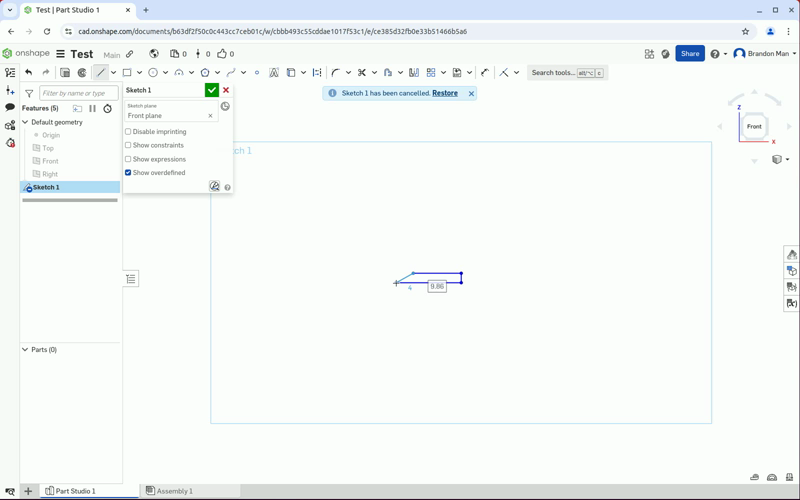
click(396, 282)
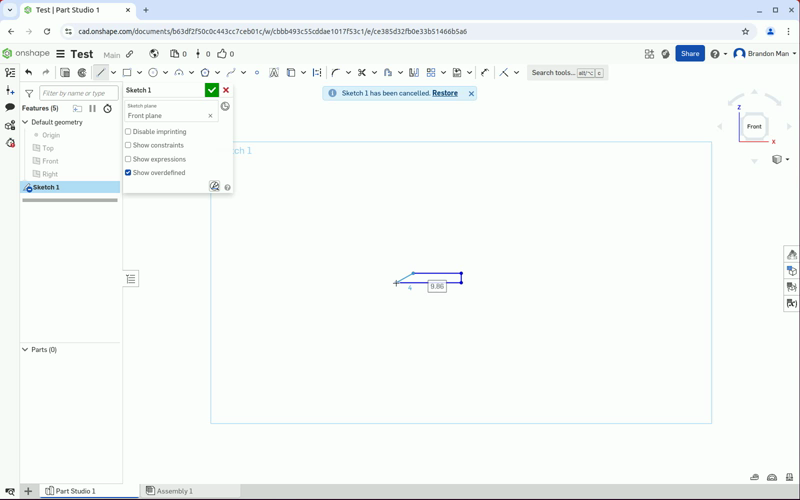
key(esc)
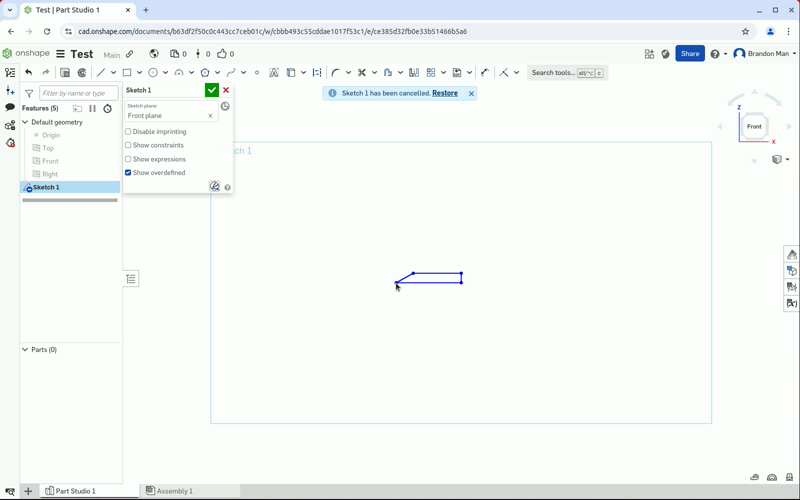
mouse_move(422, 278)
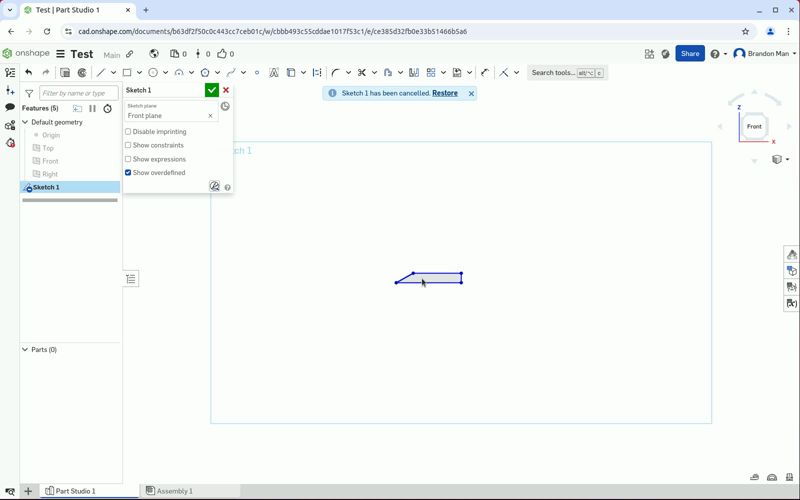
scroll(6)
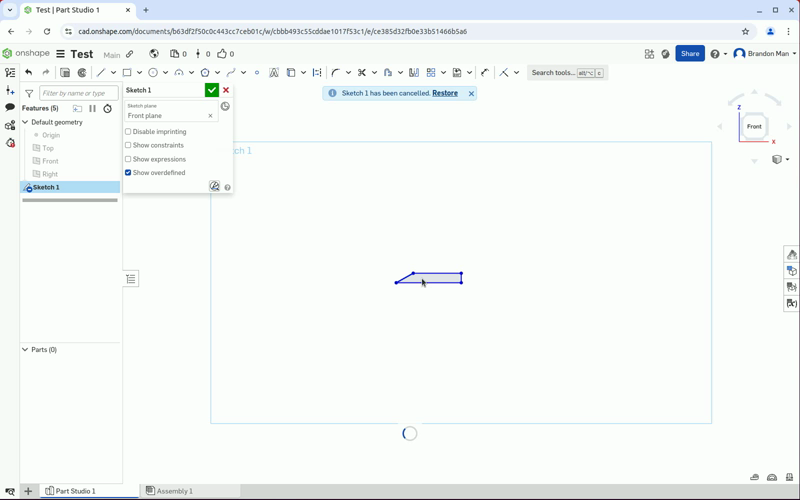
scroll(6)
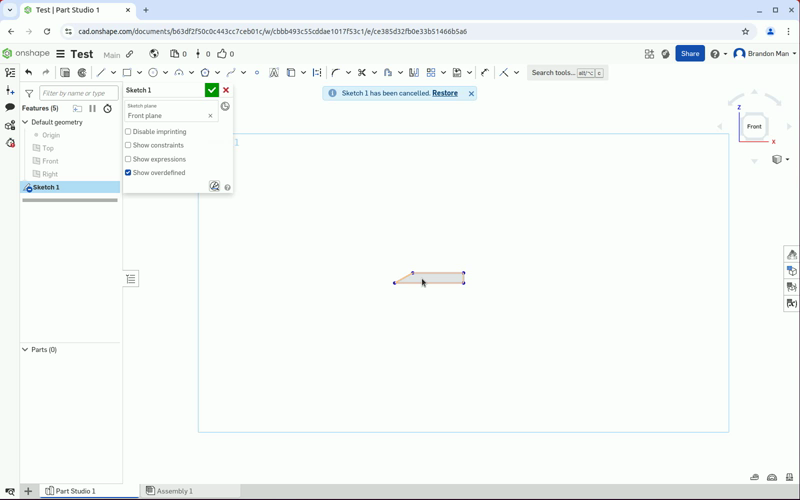
scroll(6)
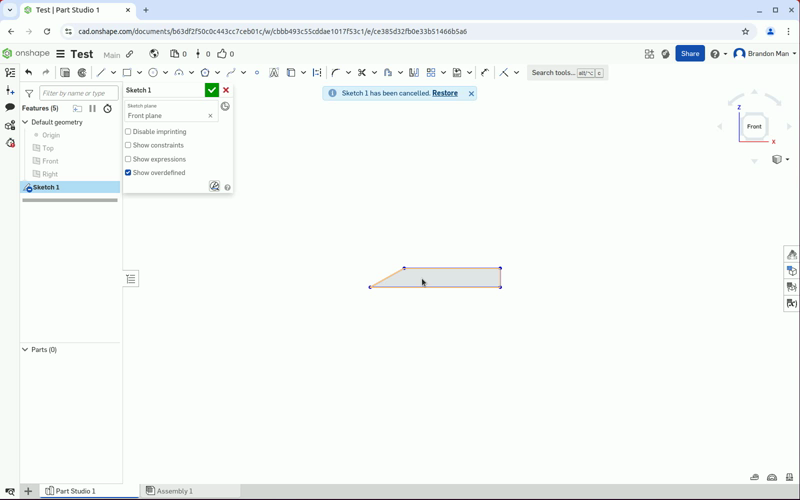
scroll(6)
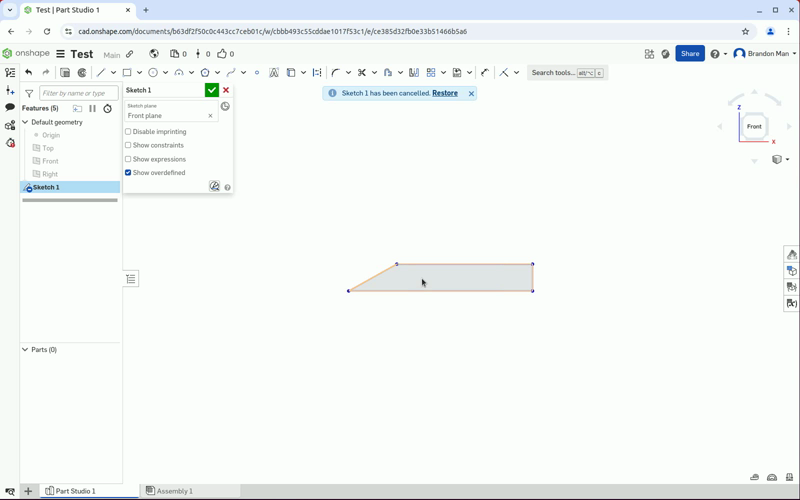
scroll(6)
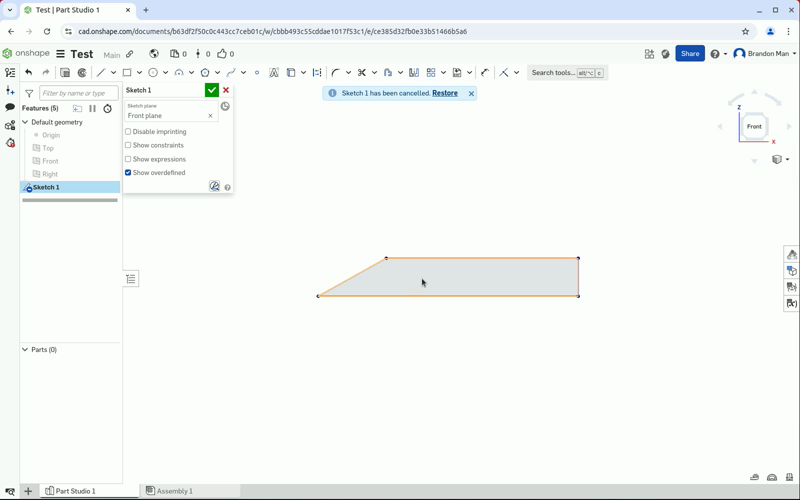
scroll(6)
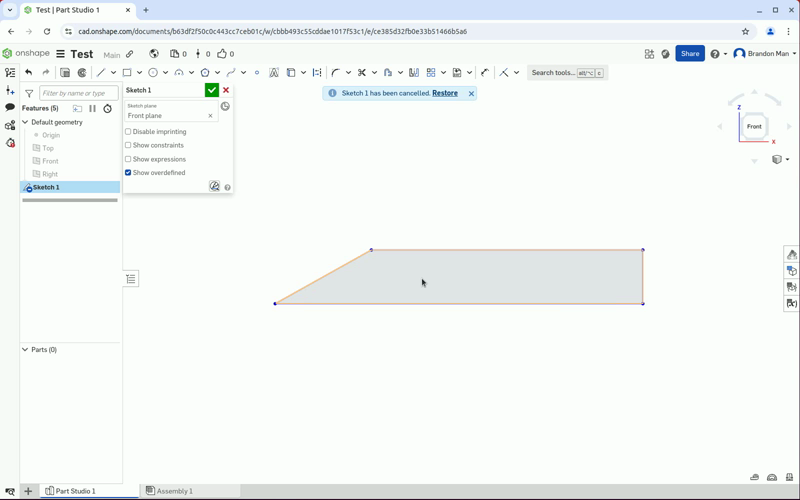
scroll(6)
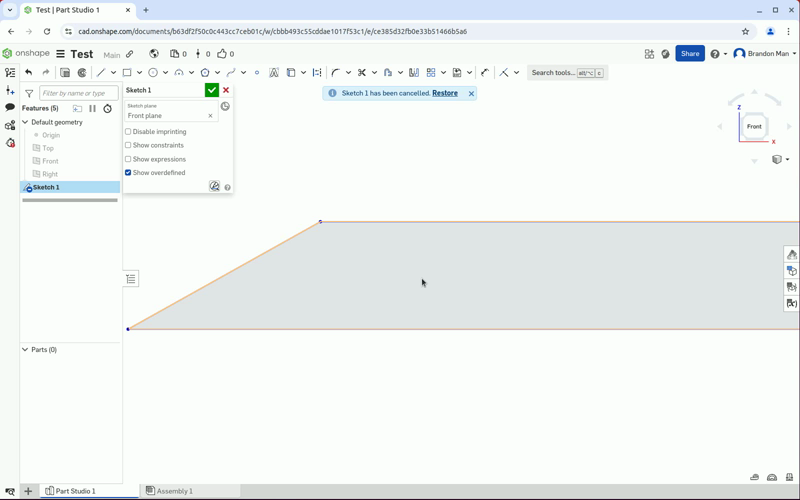
click(422, 278)
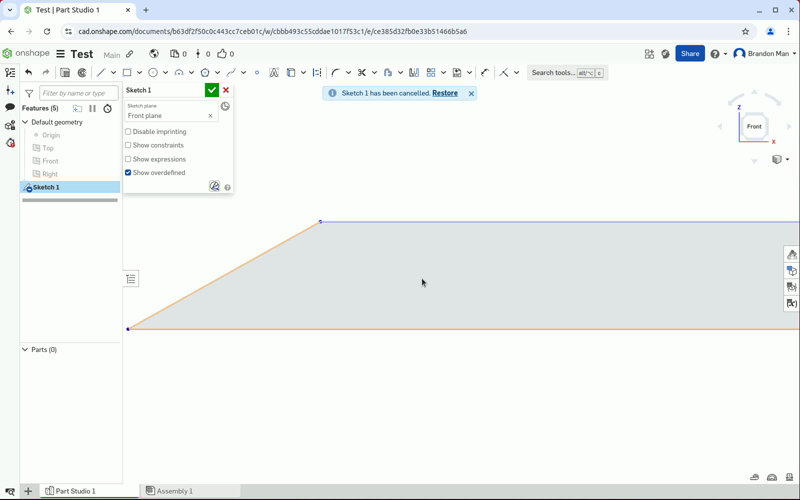
scroll(-6)
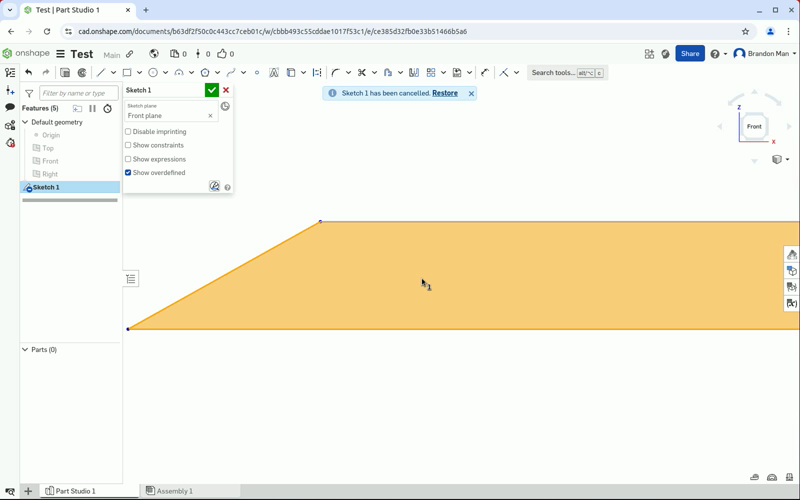
scroll(-6)
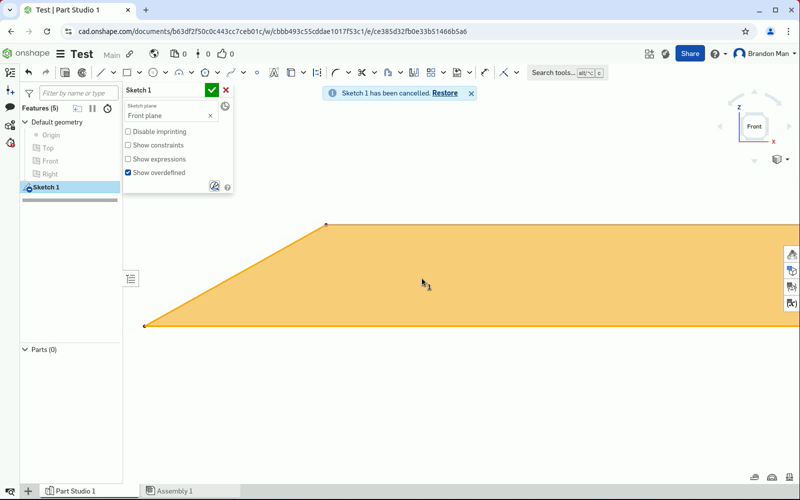
scroll(-6)
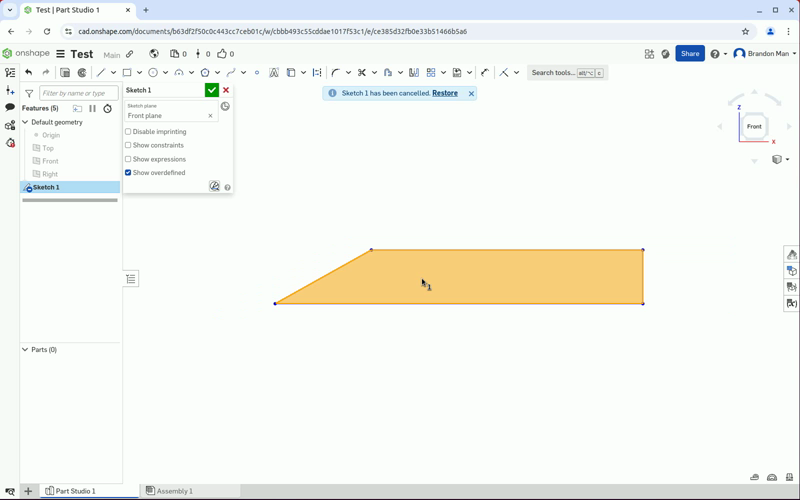
scroll(-6)
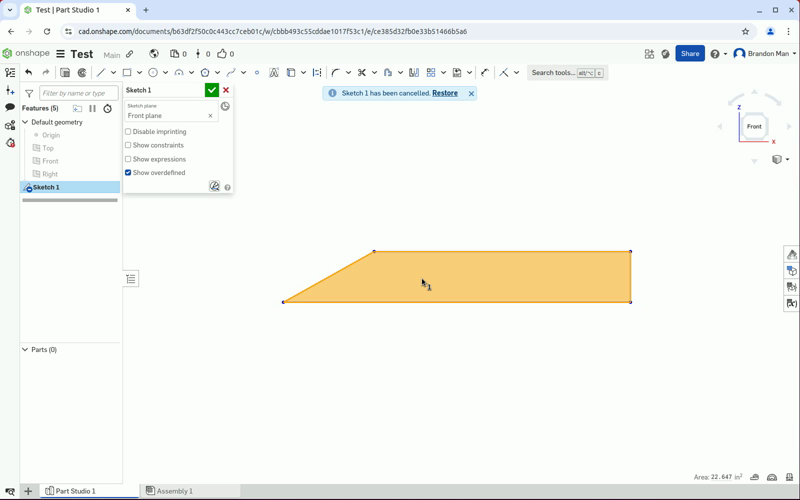
scroll(-6)
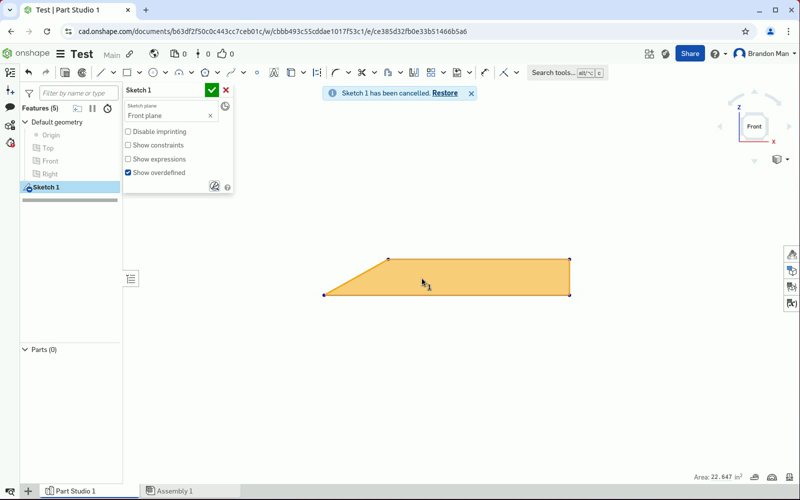
scroll(-6)
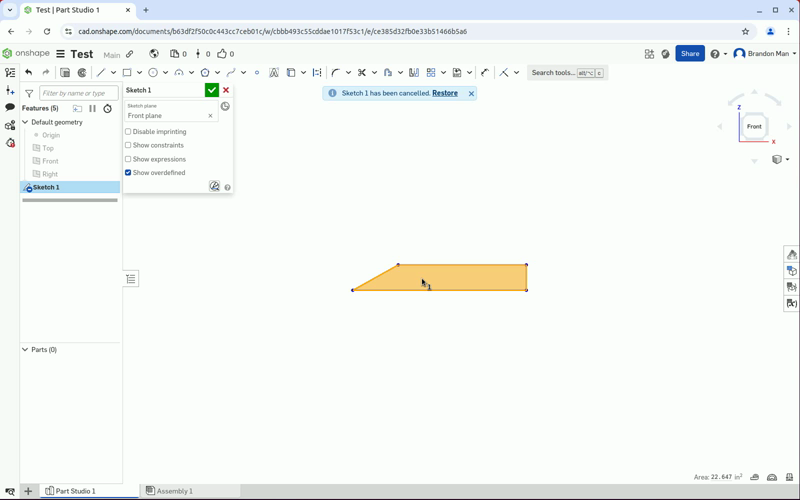
scroll(-6)
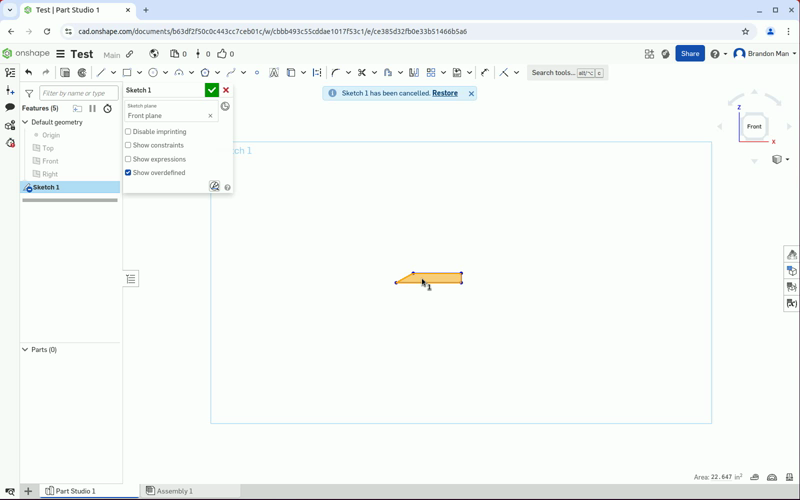
mouse_move(73, 352)
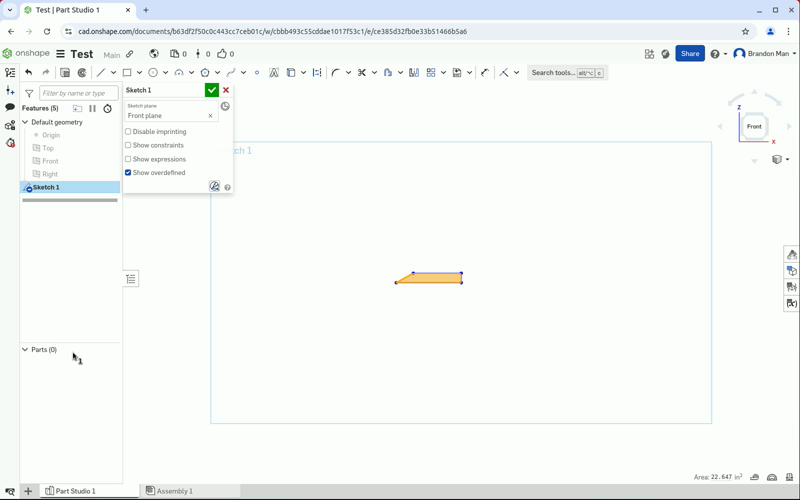
key(shift+y)
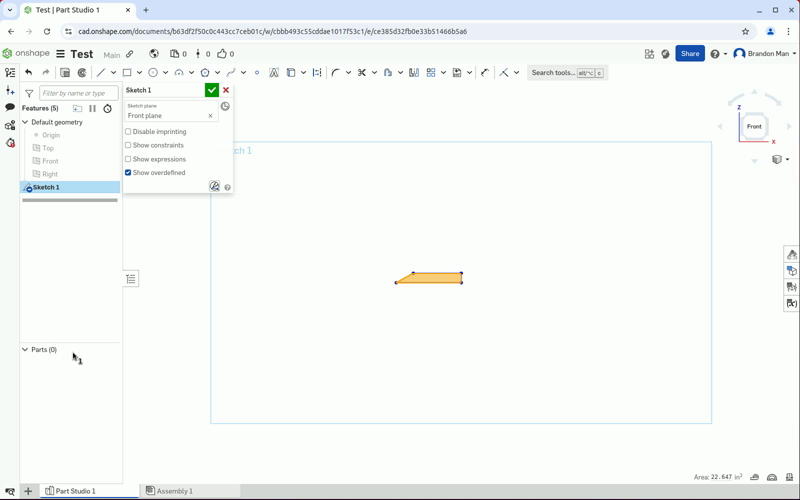
key(shift+e)
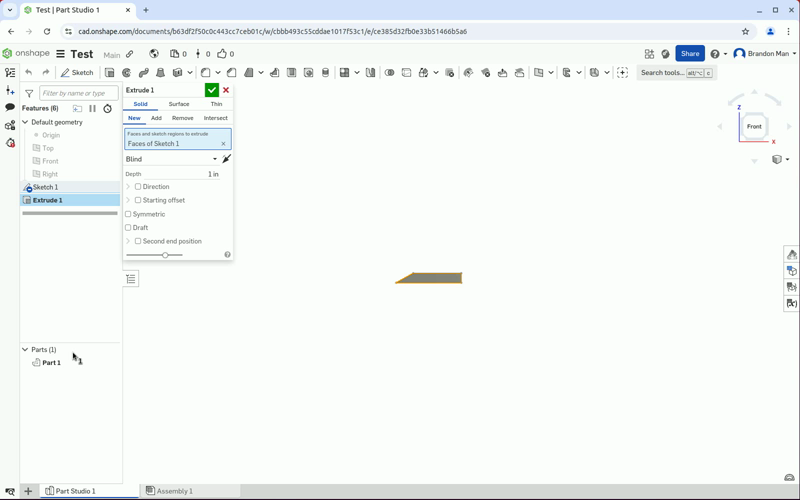
mouse_move(143, 106)
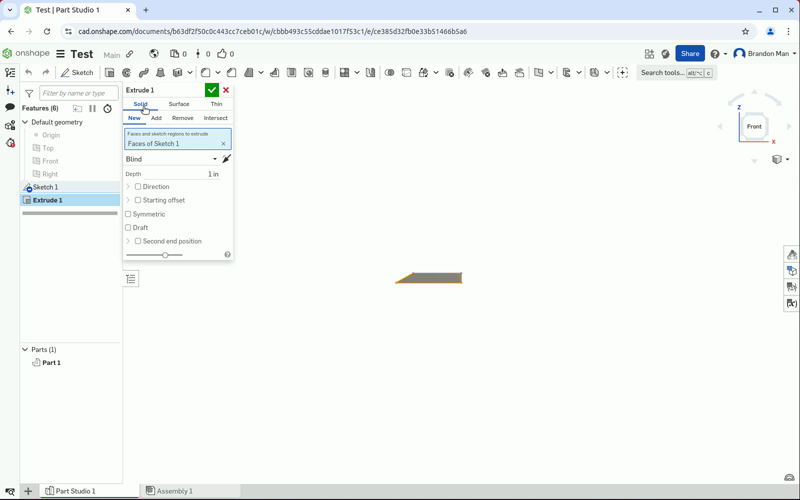
click(143, 106)
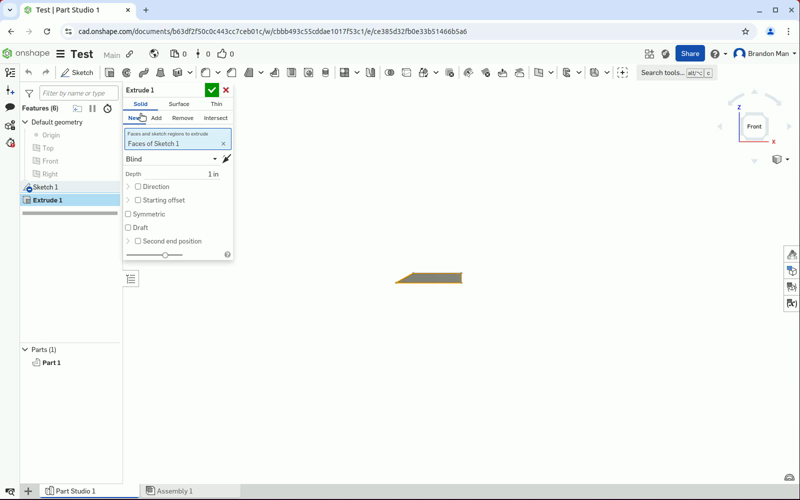
mouse_move(137, 120)
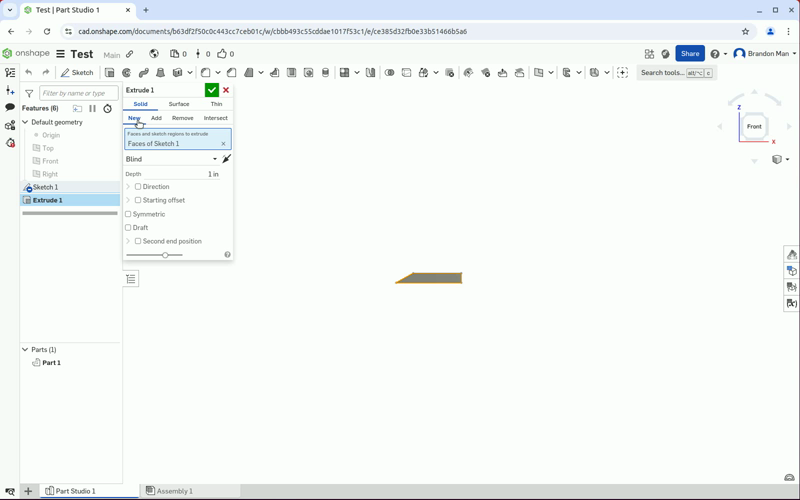
click(137, 120)
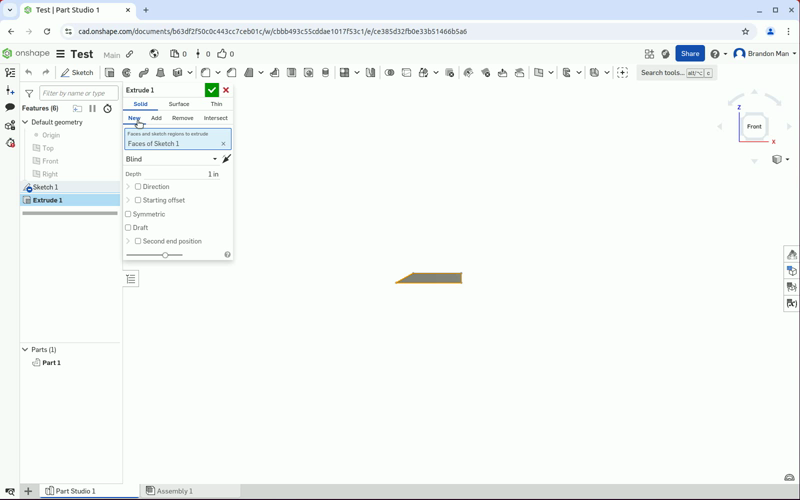
key(tab, 4)
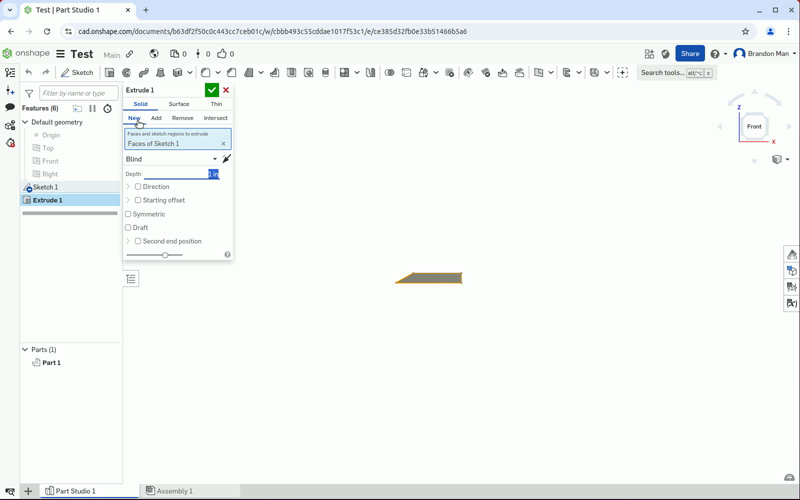
text(4.814)
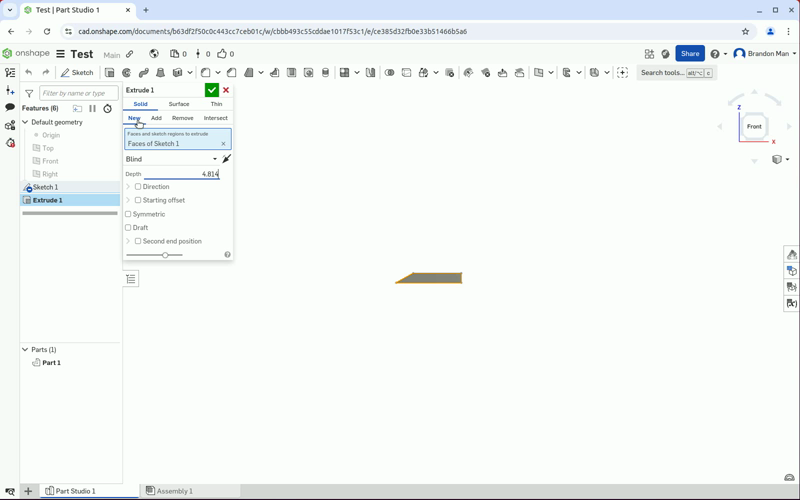
key(enter)
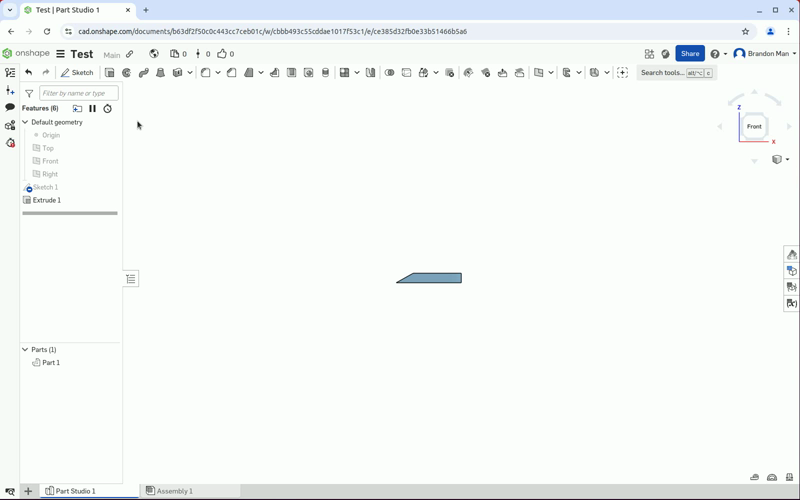
key(shift+h)
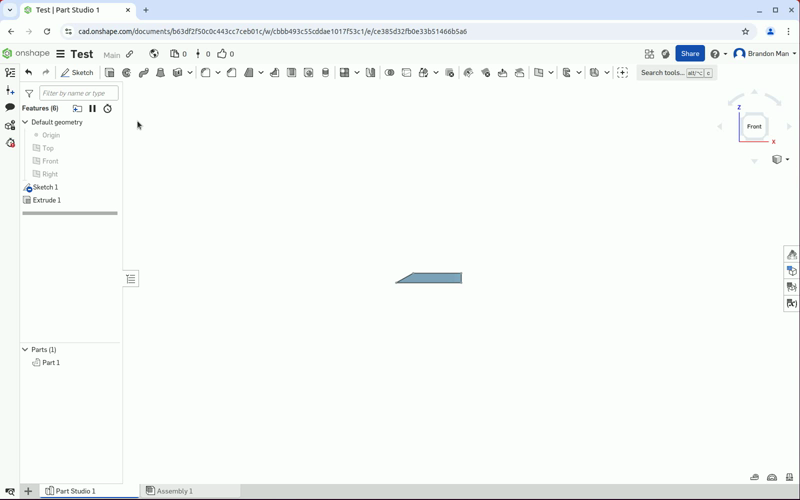
key(shift+h)
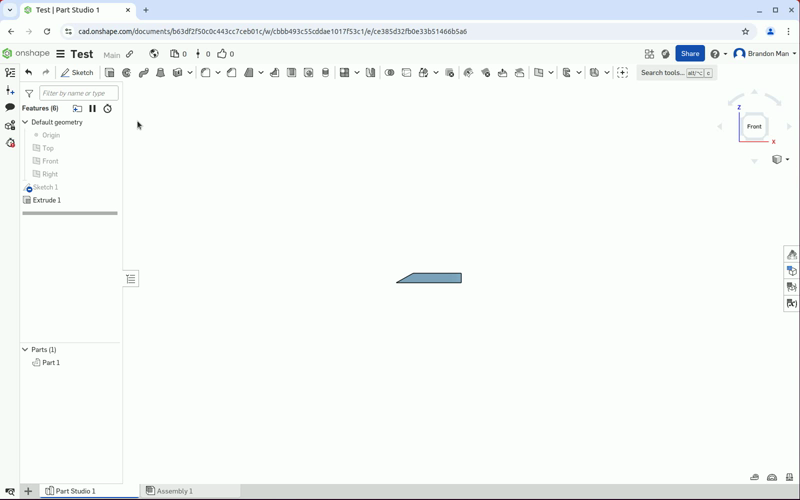
mouse_move(73, 189)
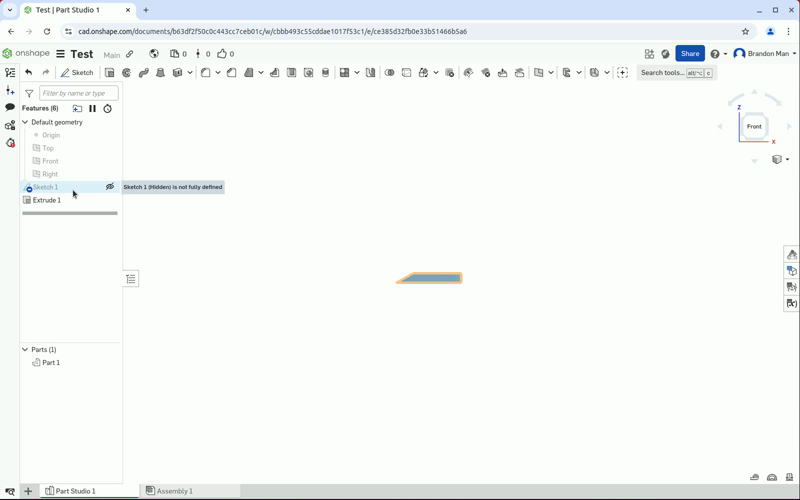
click(73, 189)
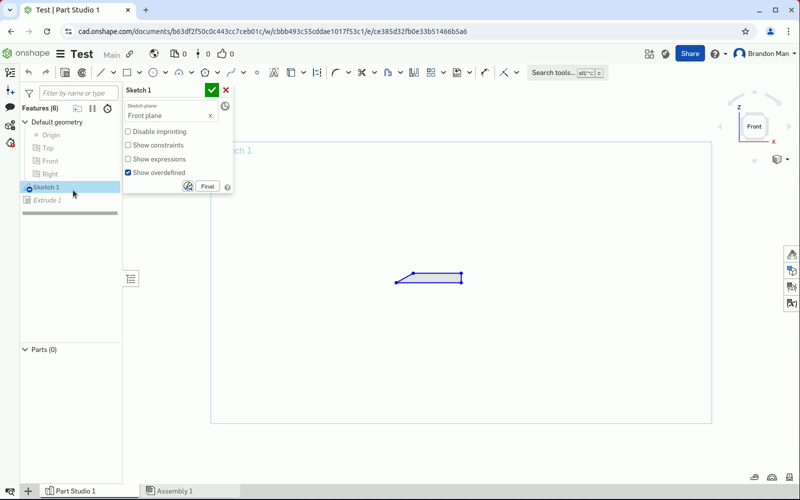
mouse_move(229, 92)
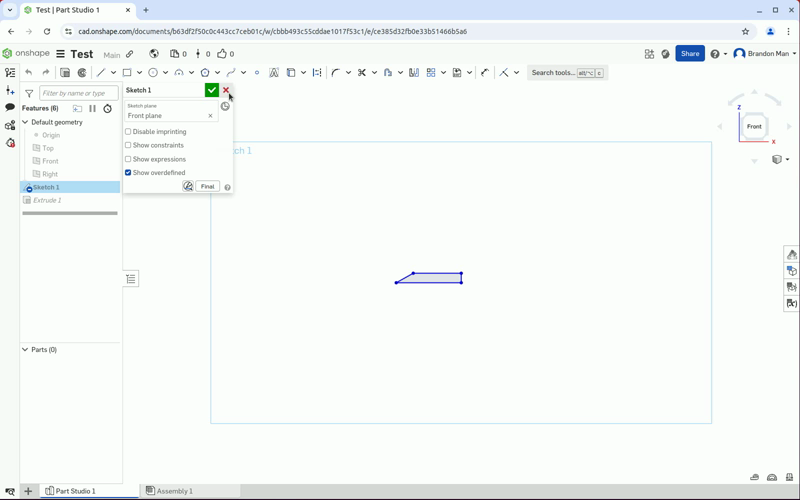
click(229, 92)
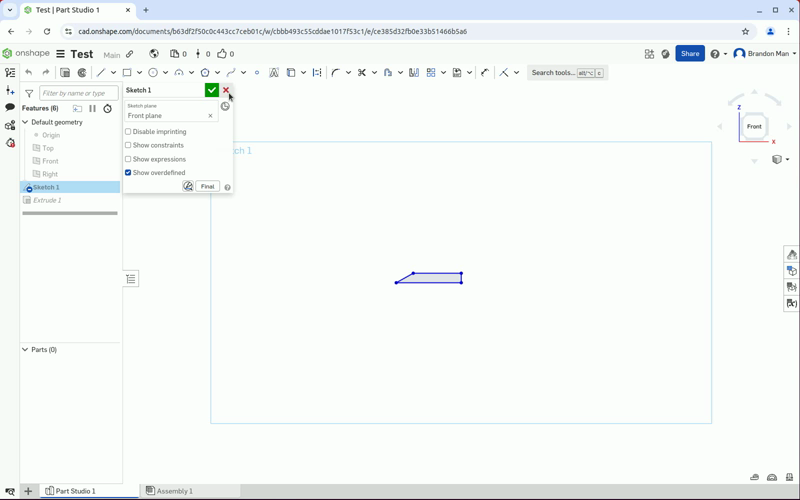
key(shift+s)
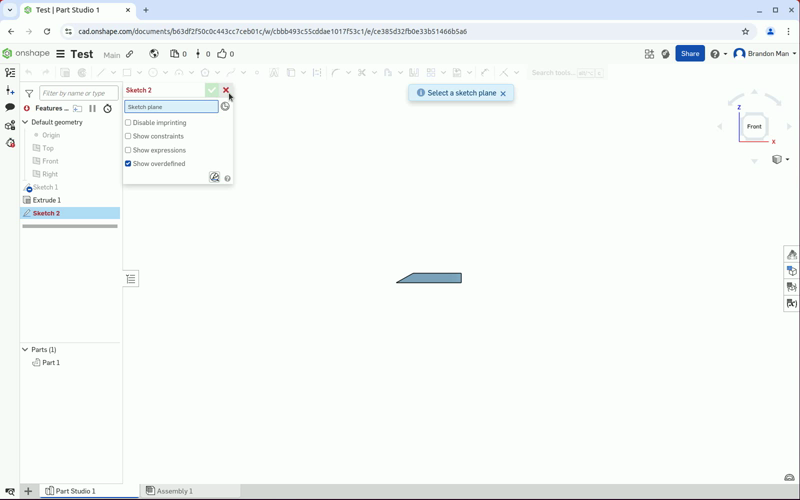
mouse_move(73, 163)
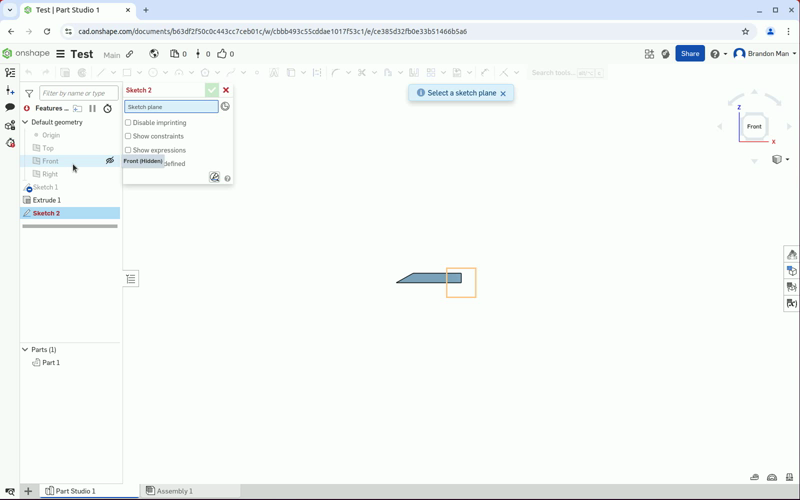
click(73, 163)
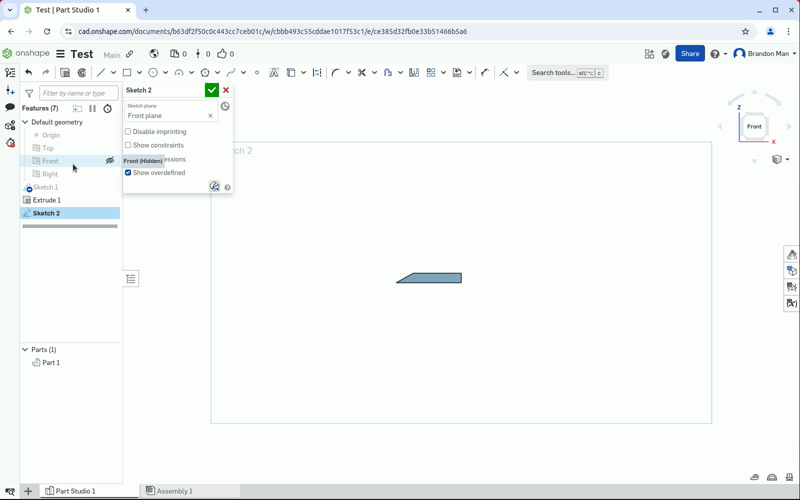
mouse_move(73, 352)
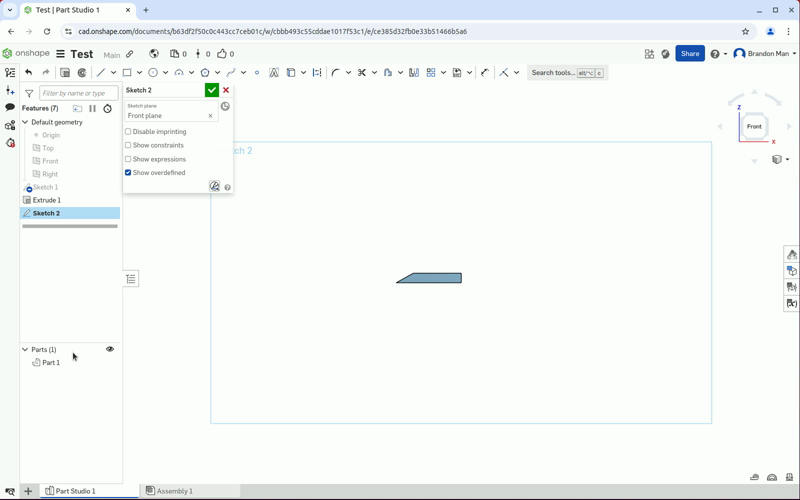
key(y)
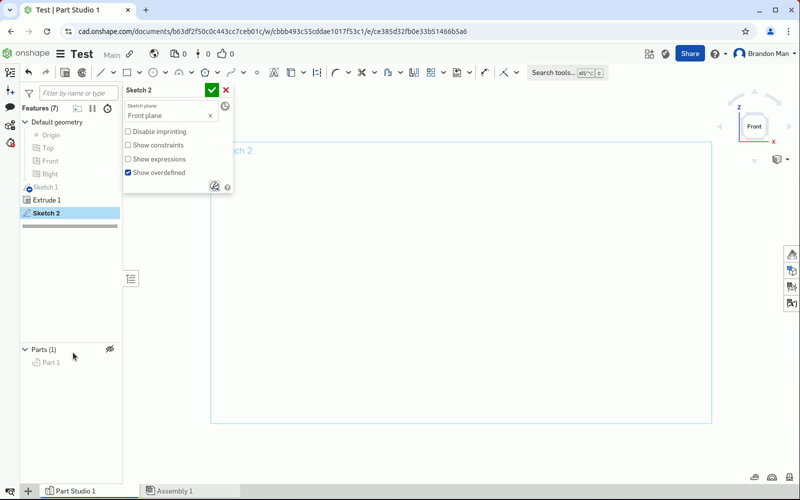
key(l)
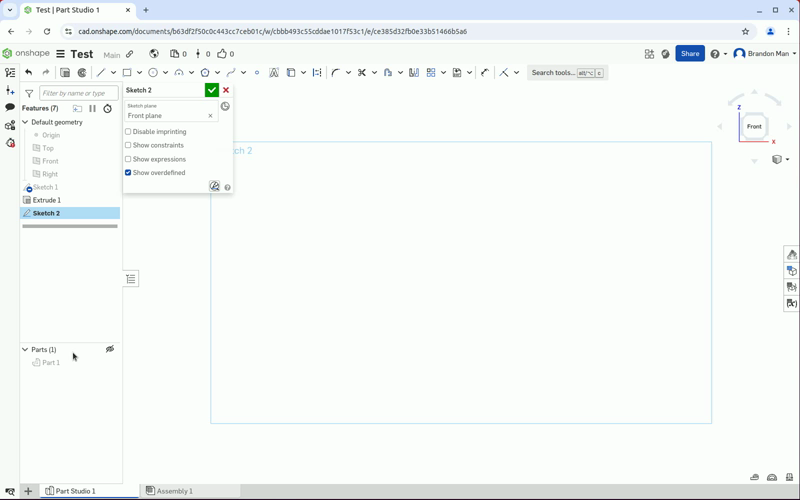
key_down(shift)
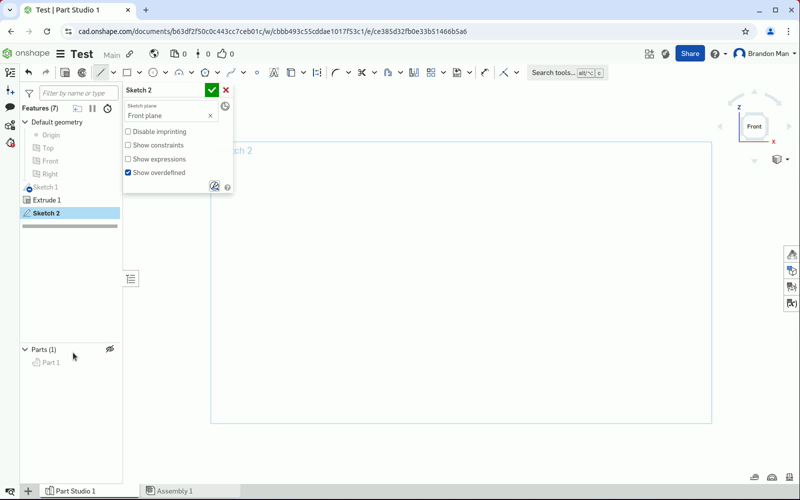
mouse_move(460, 282)
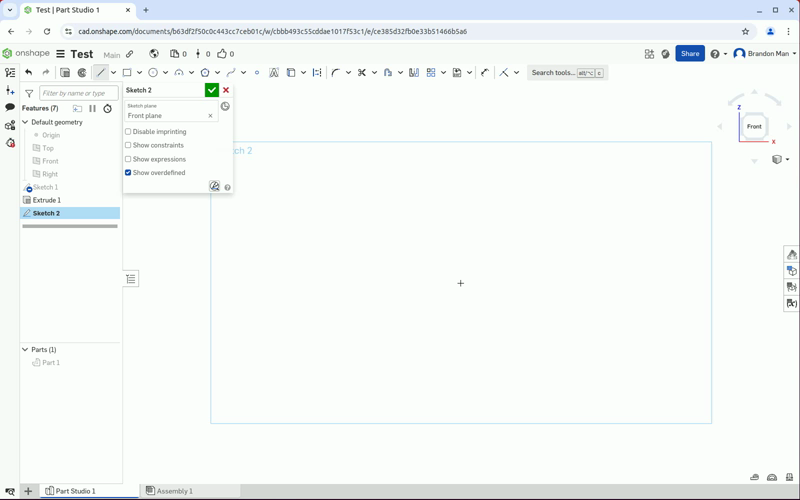
click(460, 282)
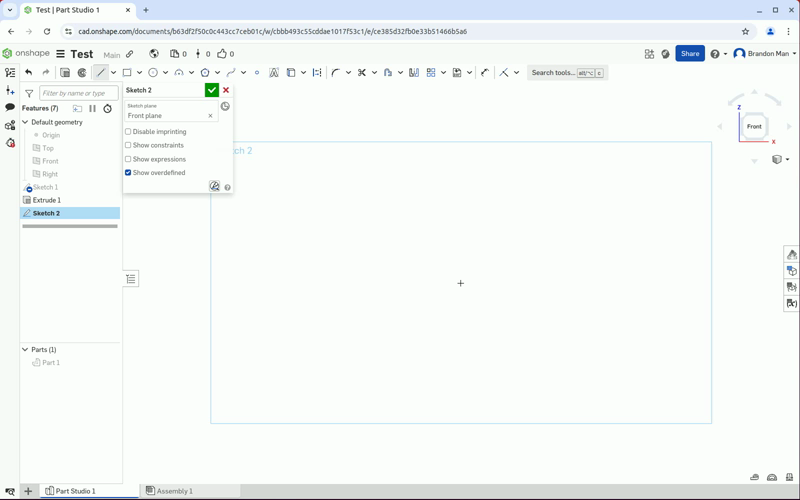
key_up(shift)
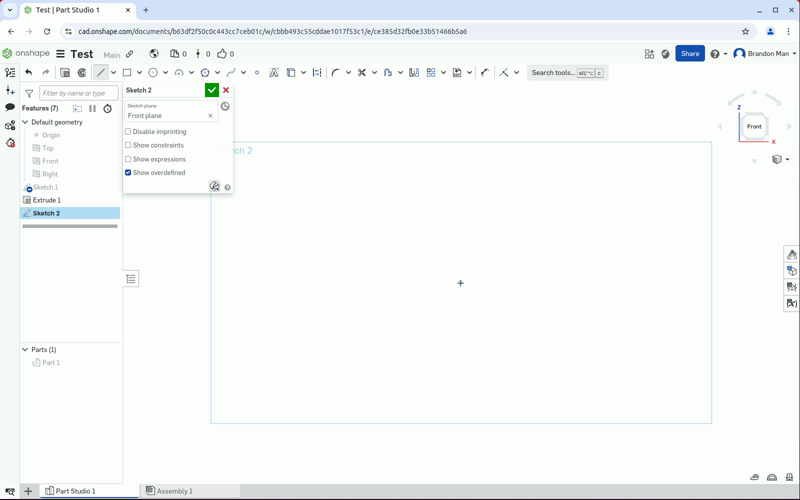
key_down(shift)
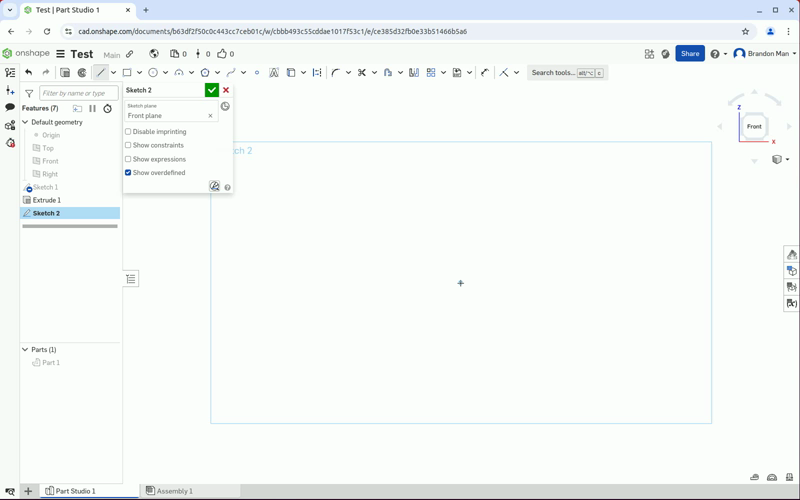
mouse_move(525, 282)
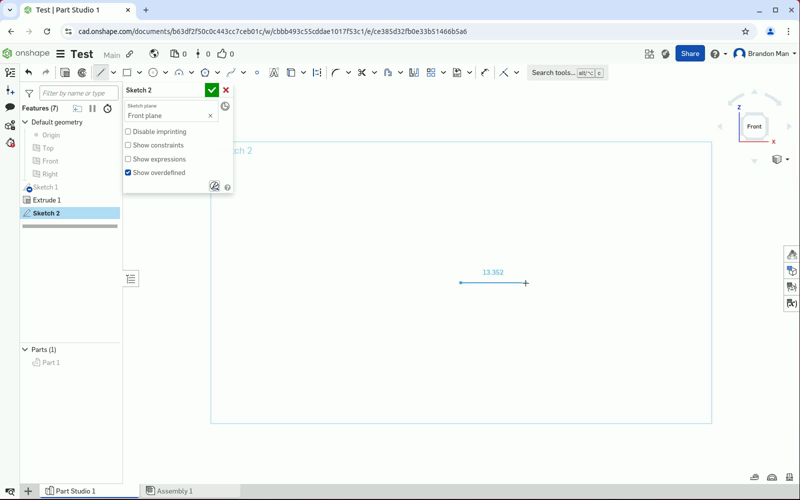
click(525, 282)
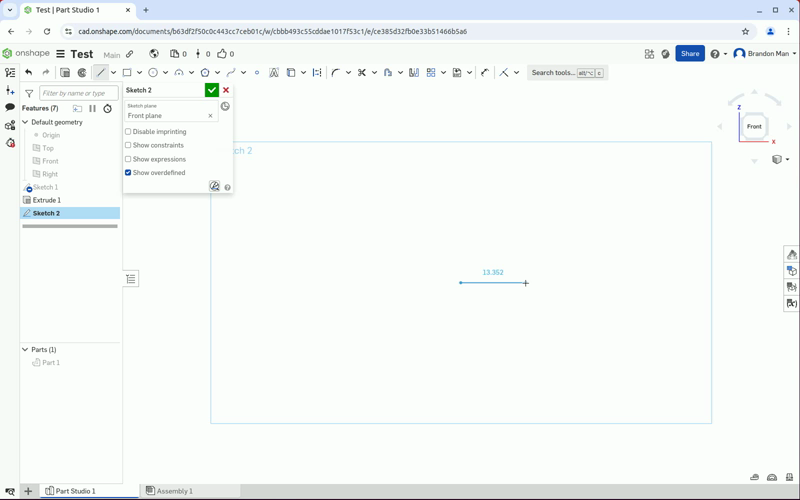
key_up(shift)
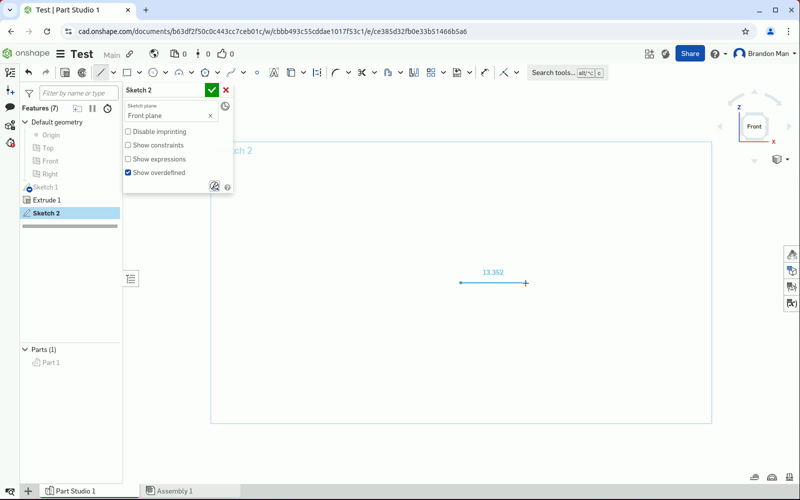
key_down(shift)
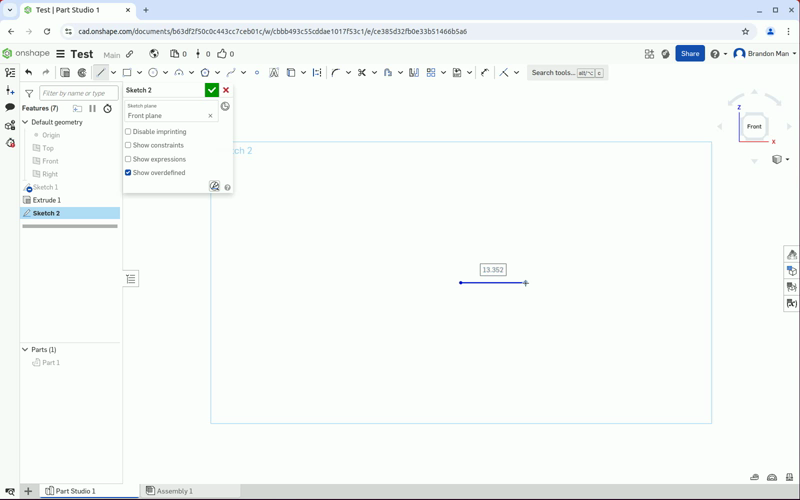
mouse_move(460, 170)
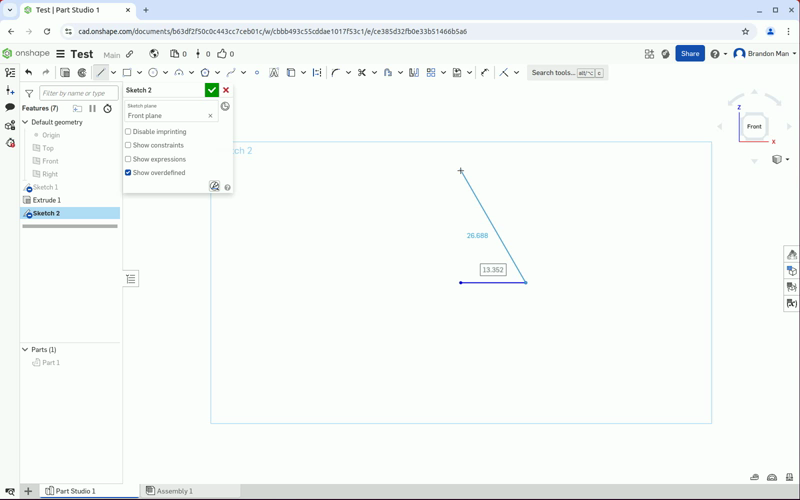
click(460, 170)
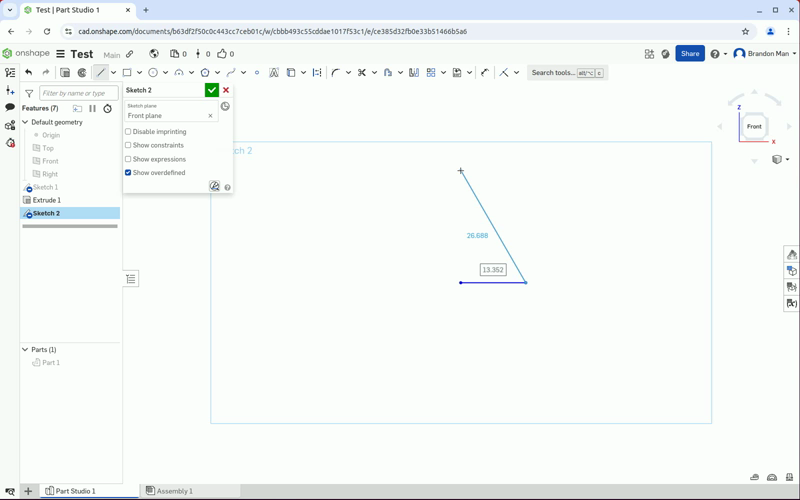
key_up(shift)
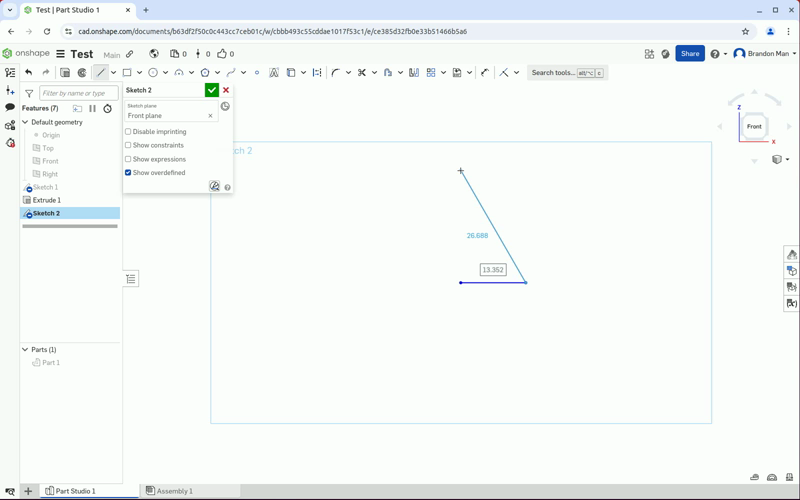
key_down(shift)
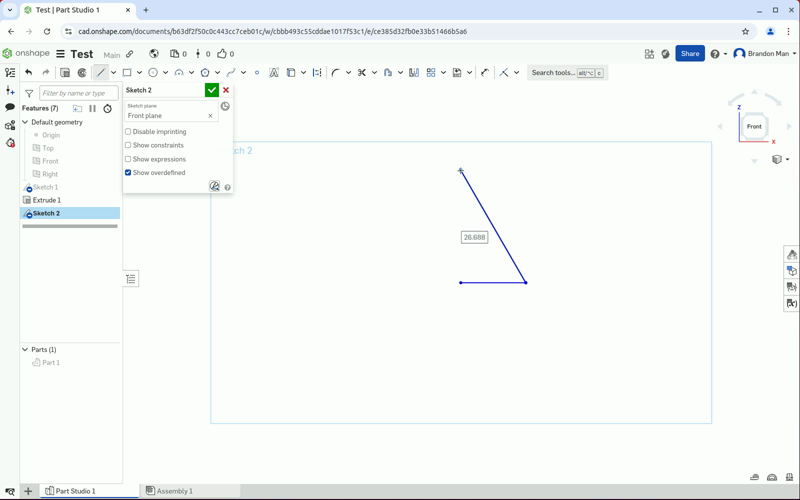
mouse_move(490, 170)
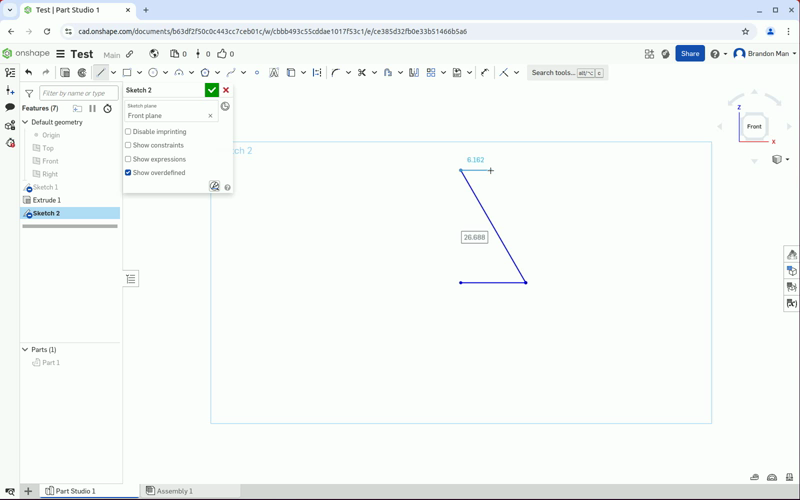
mouse_move(460, 189)
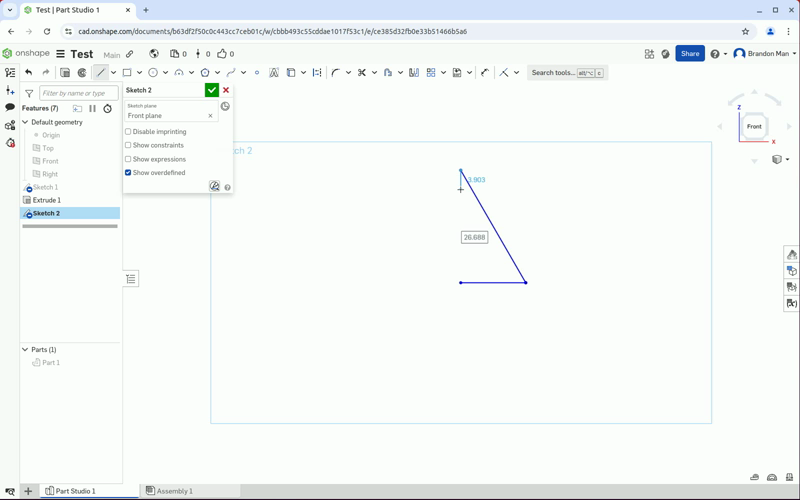
click(460, 189)
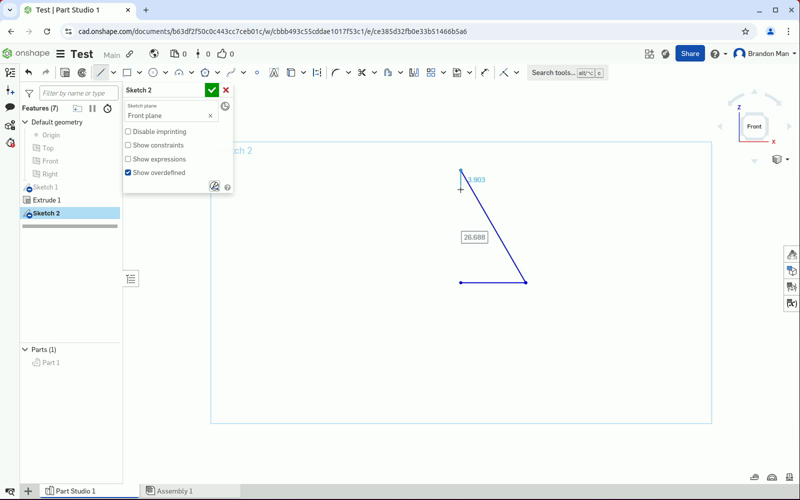
key_up(shift)
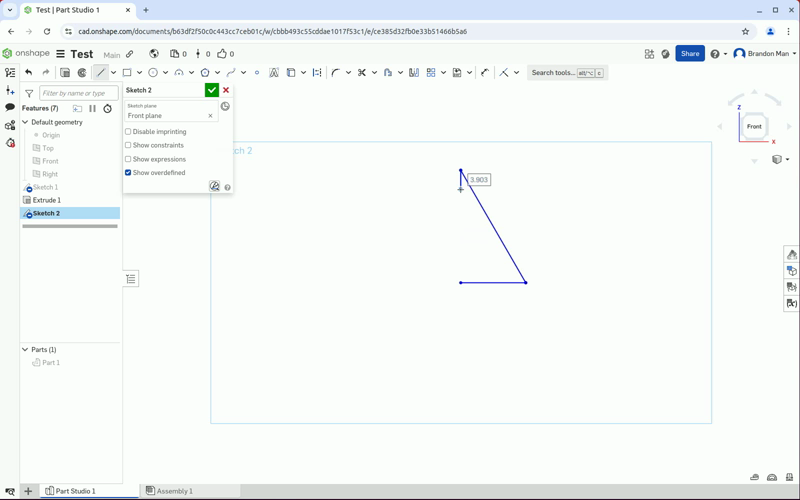
key_down(shift)
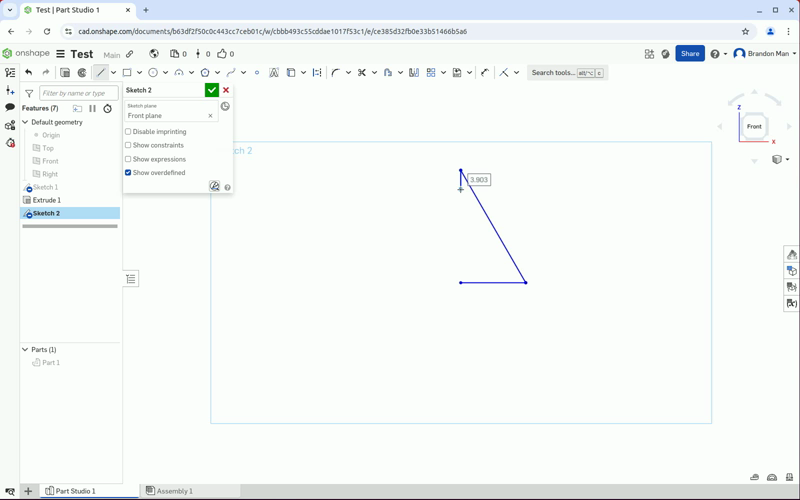
mouse_move(509, 273)
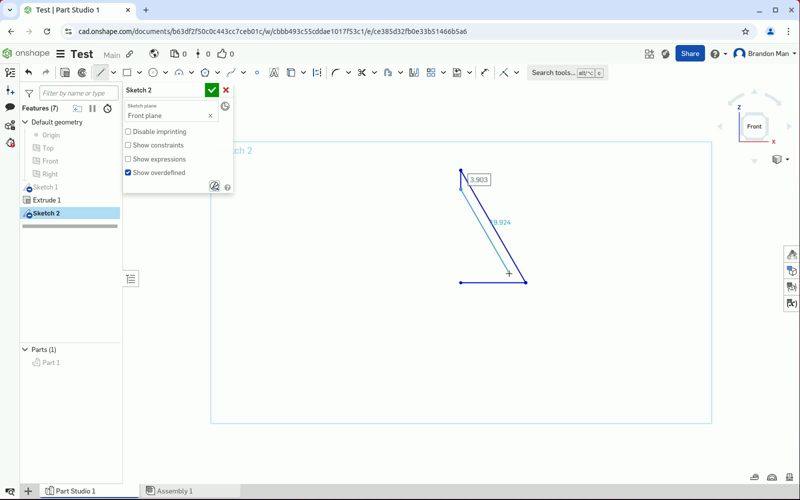
click(509, 273)
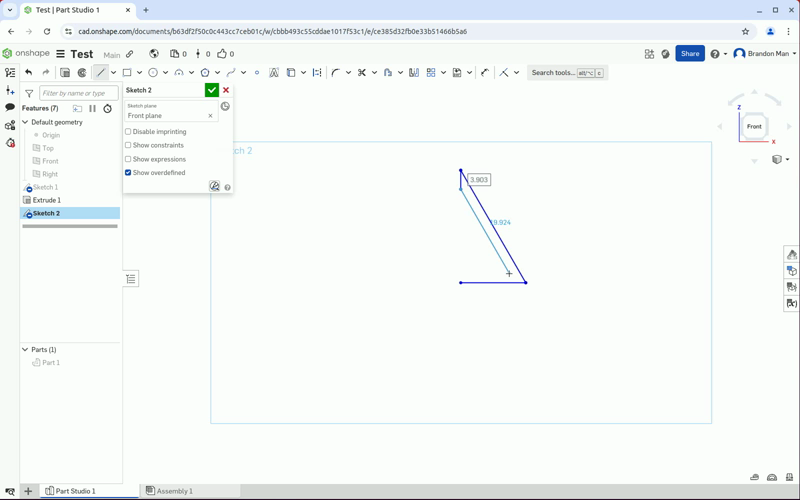
key_up(shift)
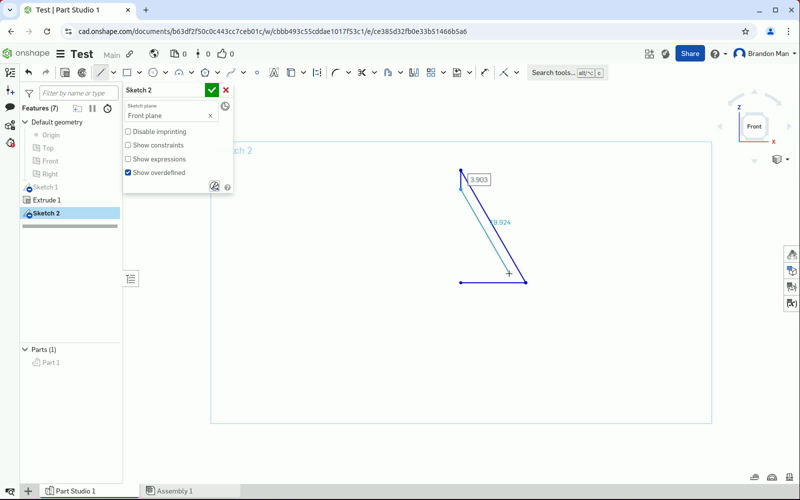
key_down(shift)
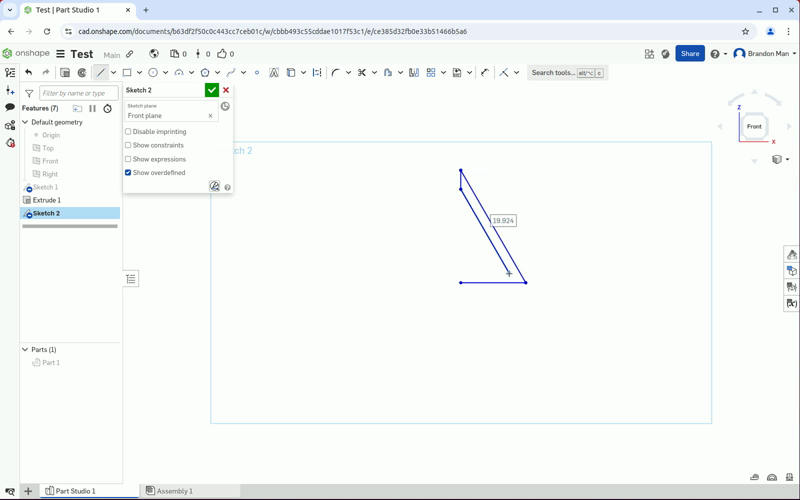
mouse_move(539, 273)
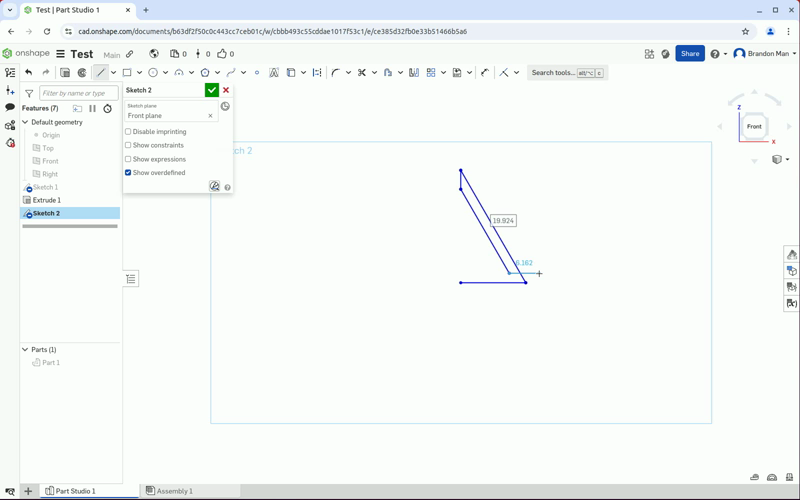
mouse_move(460, 273)
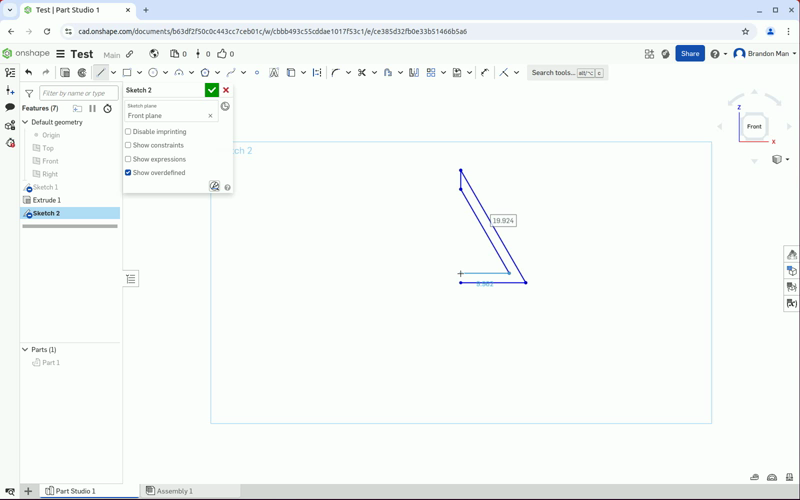
click(460, 273)
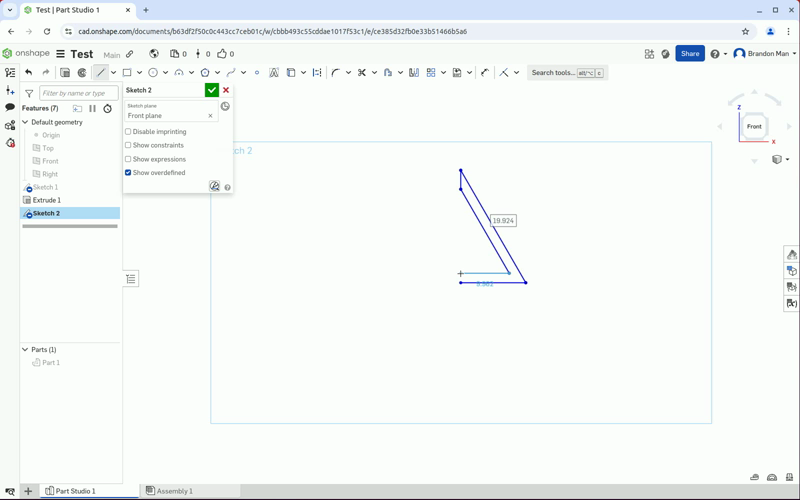
key_up(shift)
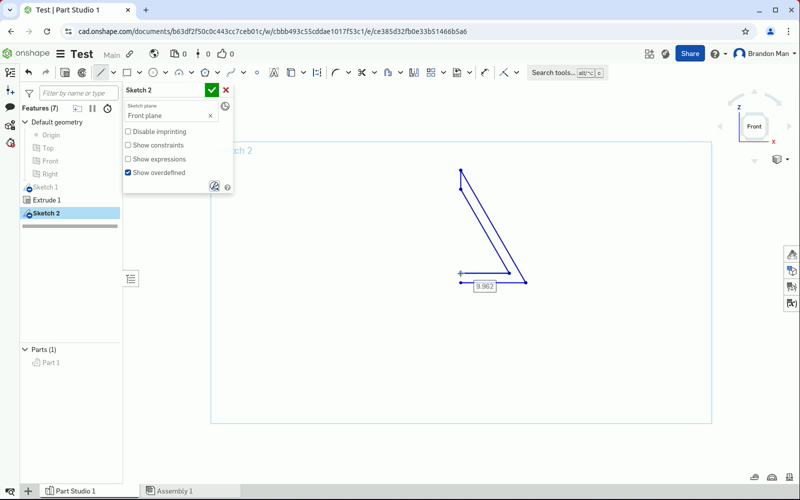
mouse_move(490, 273)
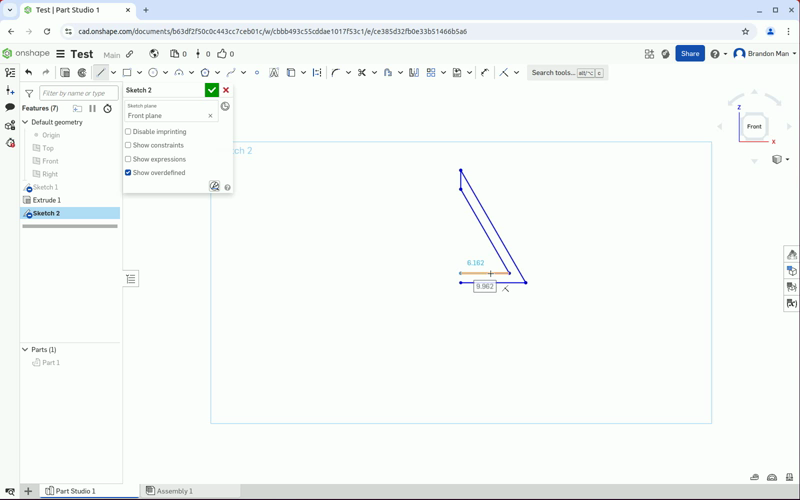
key_down(shift)
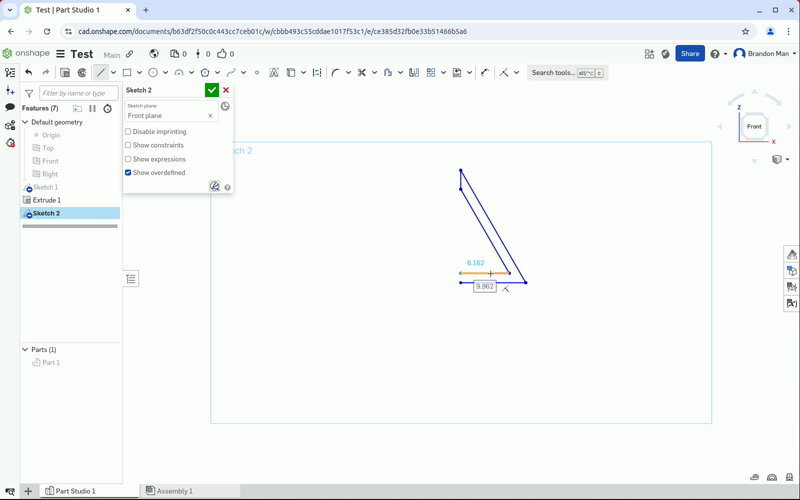
mouse_move(460, 282)
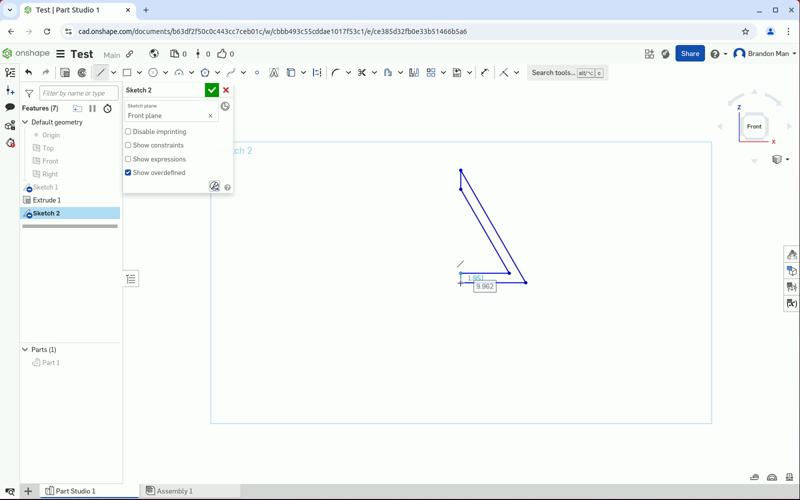
key_up(shift)
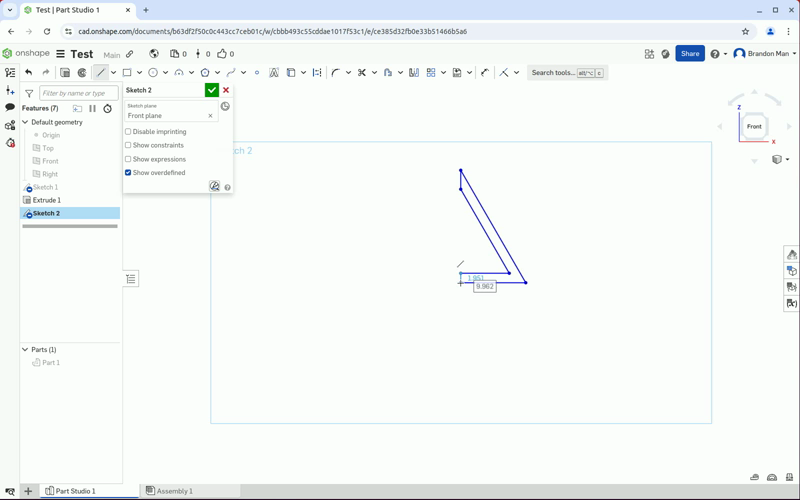
click(460, 282)
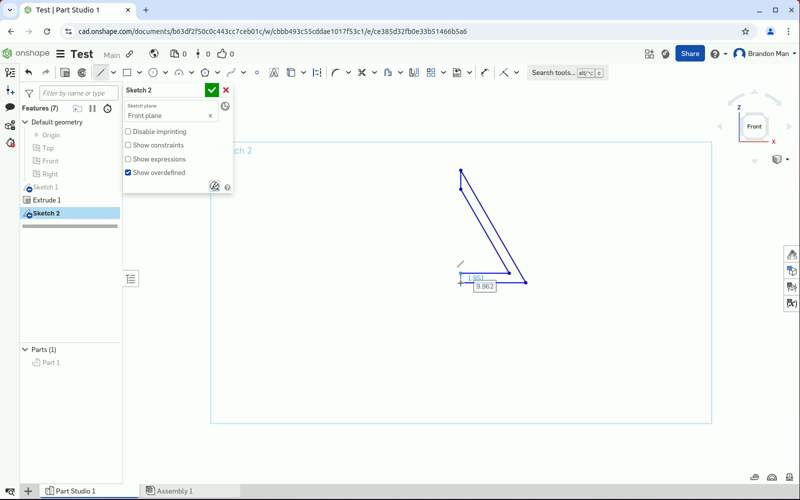
key(esc)
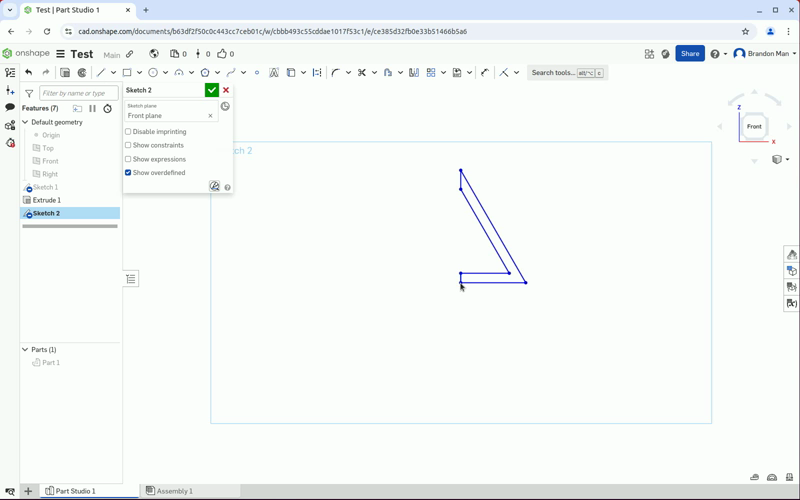
mouse_move(472, 276)
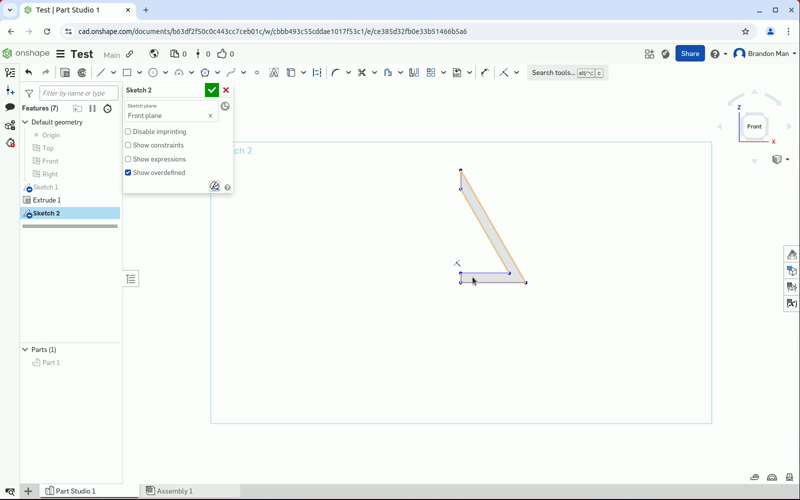
scroll(6)
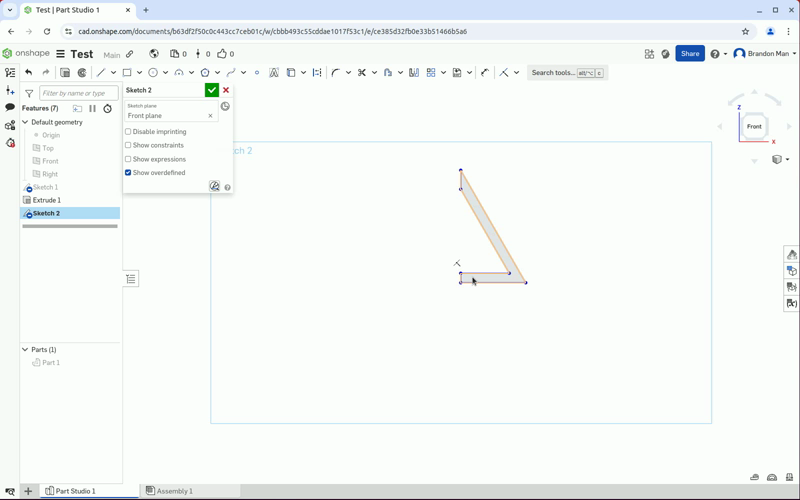
scroll(6)
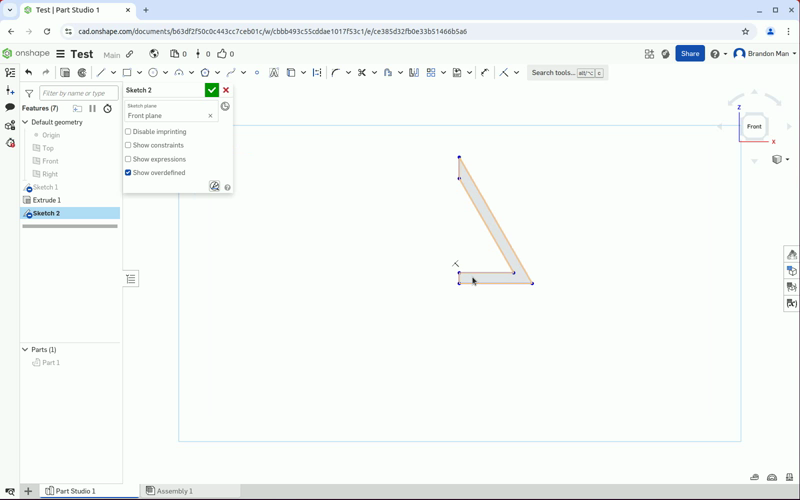
scroll(6)
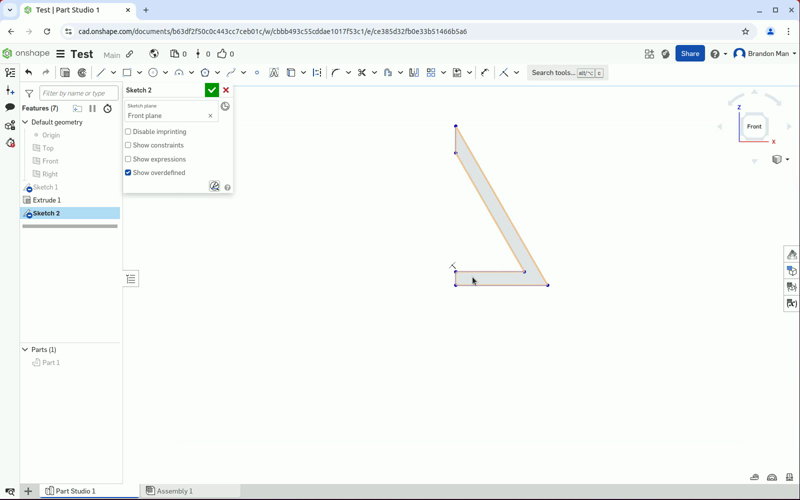
scroll(6)
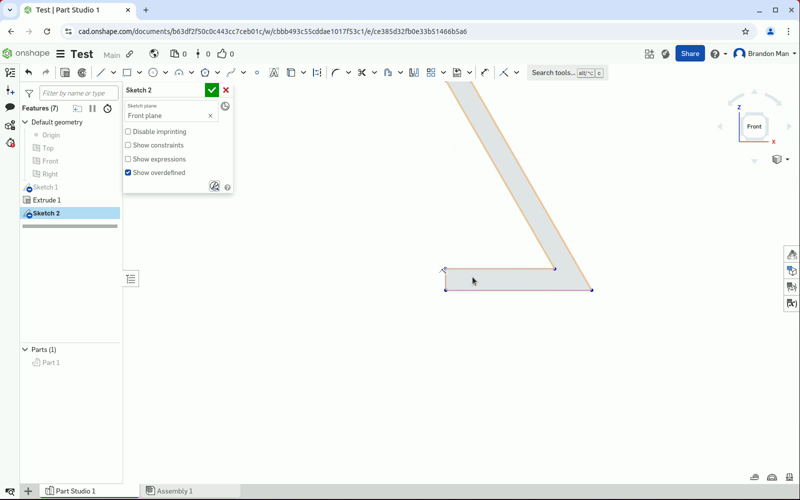
scroll(6)
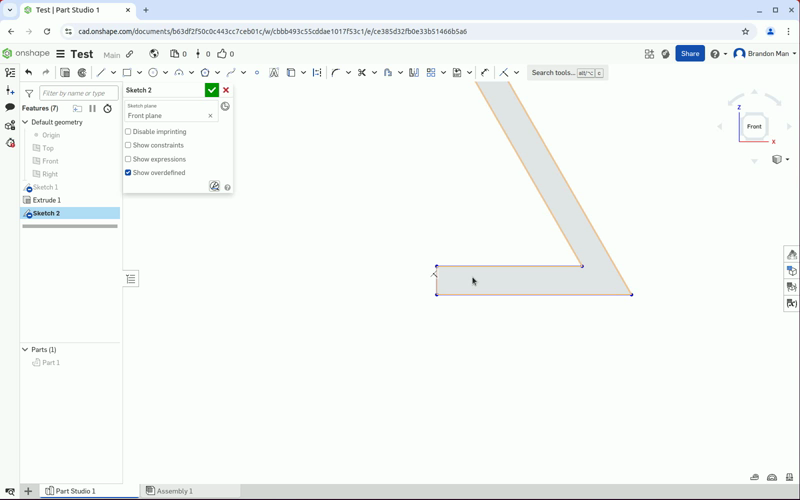
scroll(6)
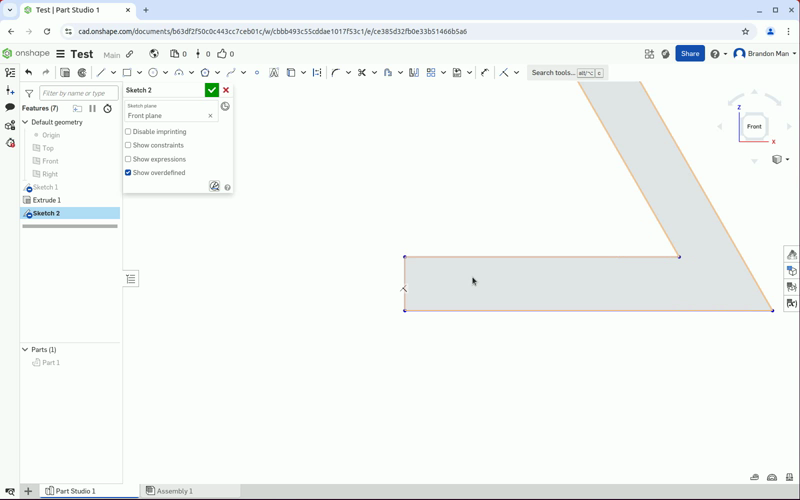
scroll(6)
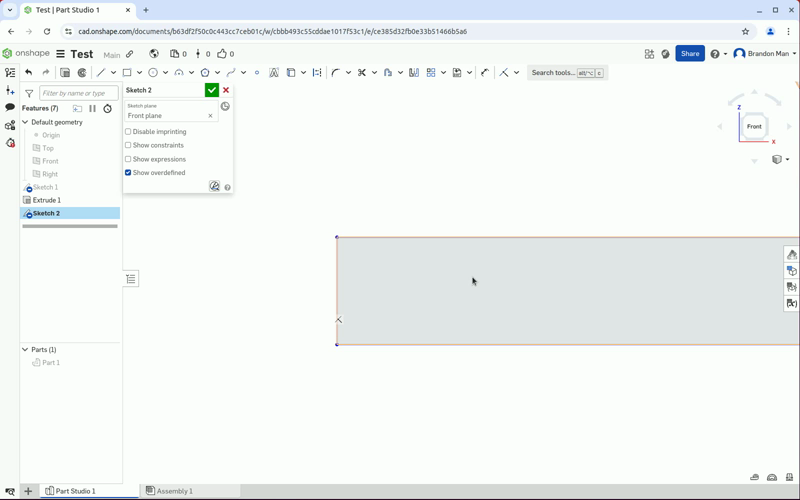
click(472, 276)
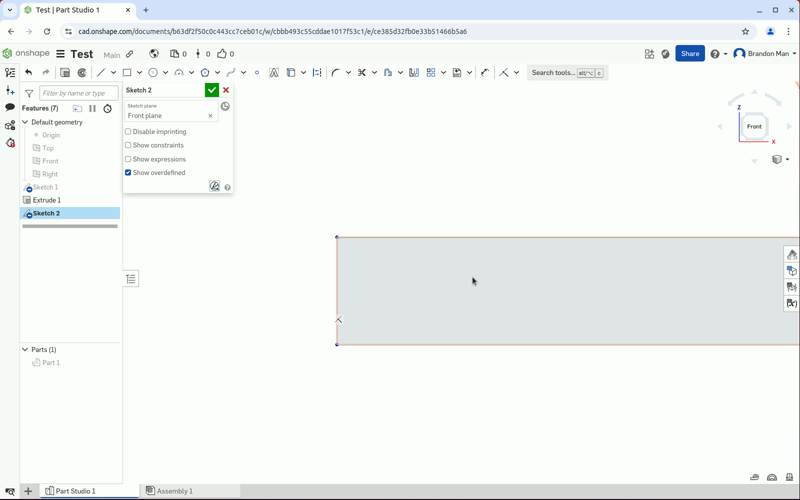
scroll(-6)
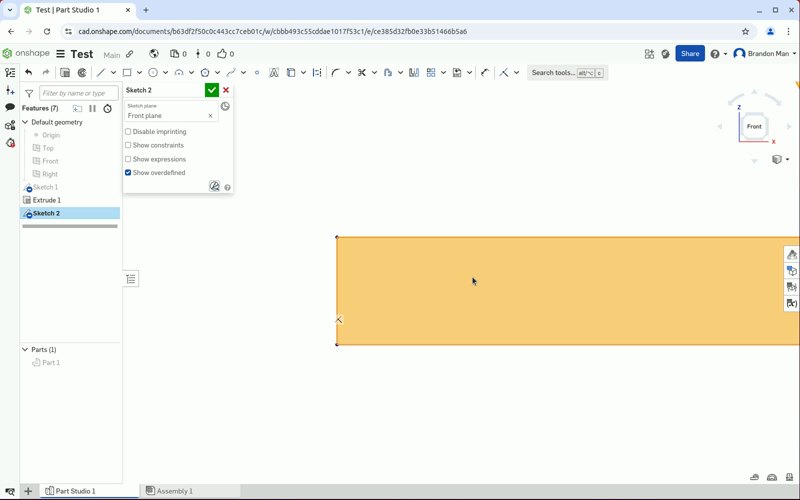
scroll(-6)
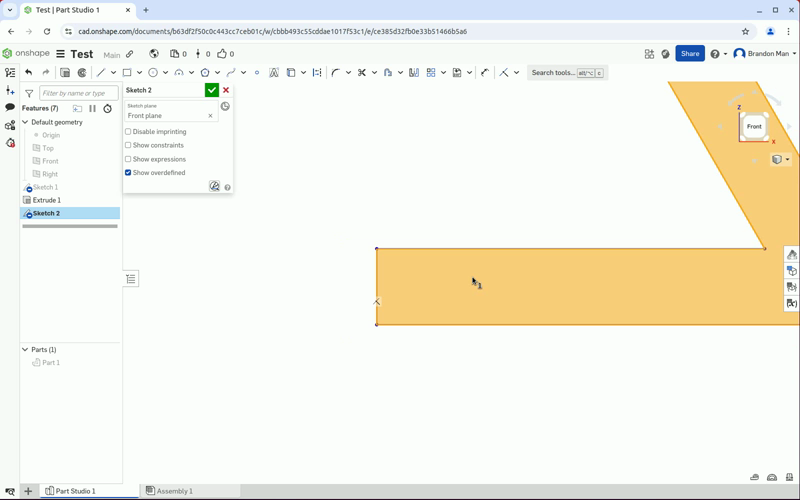
scroll(-6)
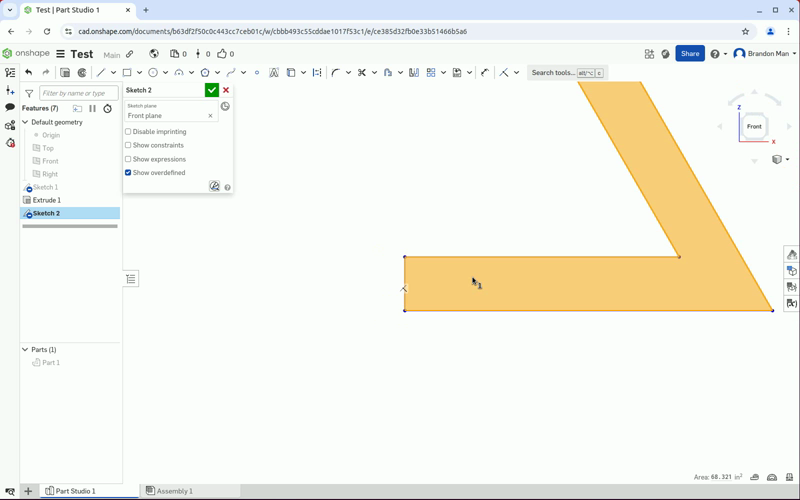
scroll(-6)
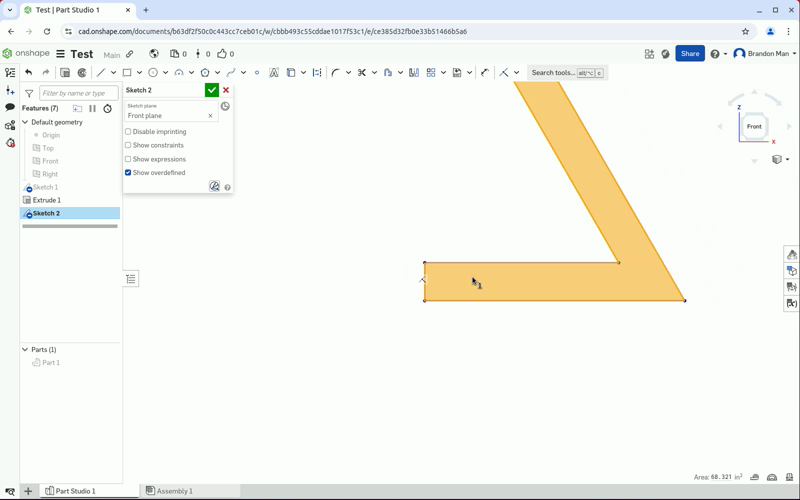
scroll(-6)
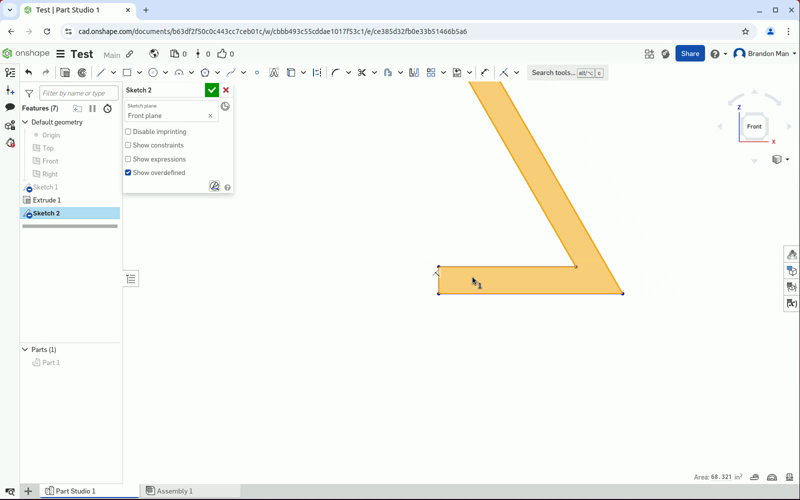
scroll(-6)
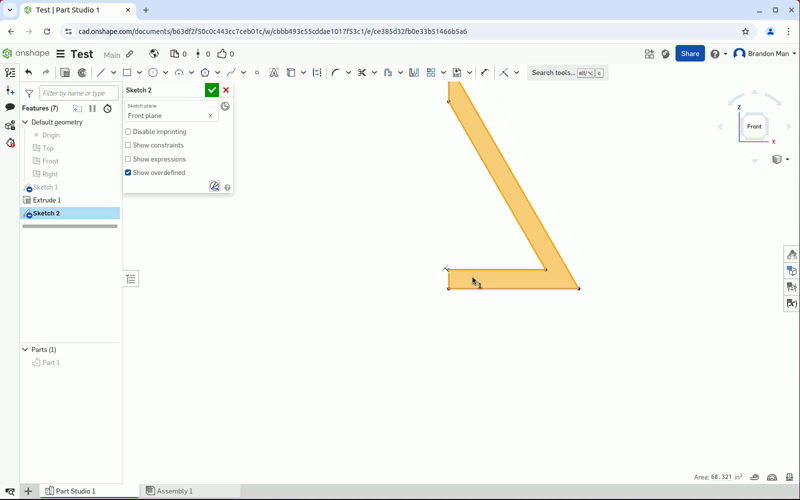
scroll(-6)
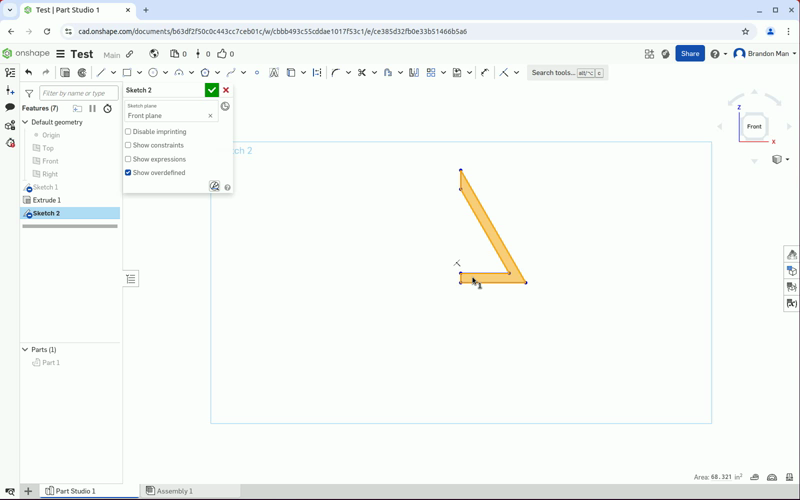
mouse_move(73, 352)
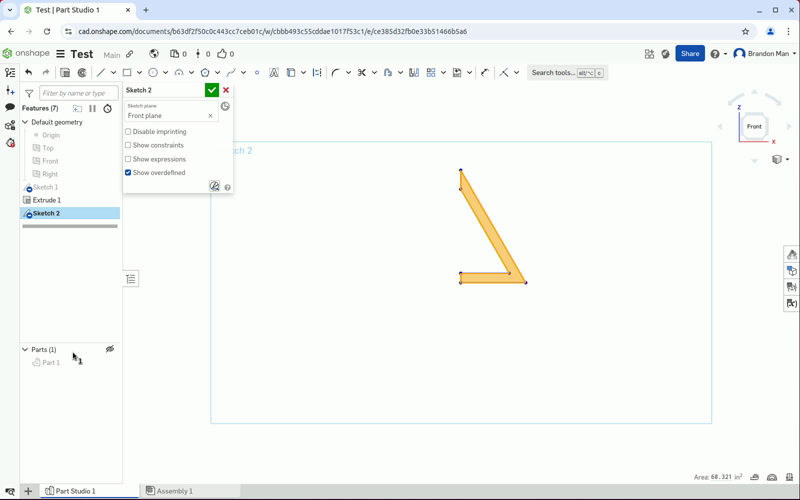
key(shift+y)
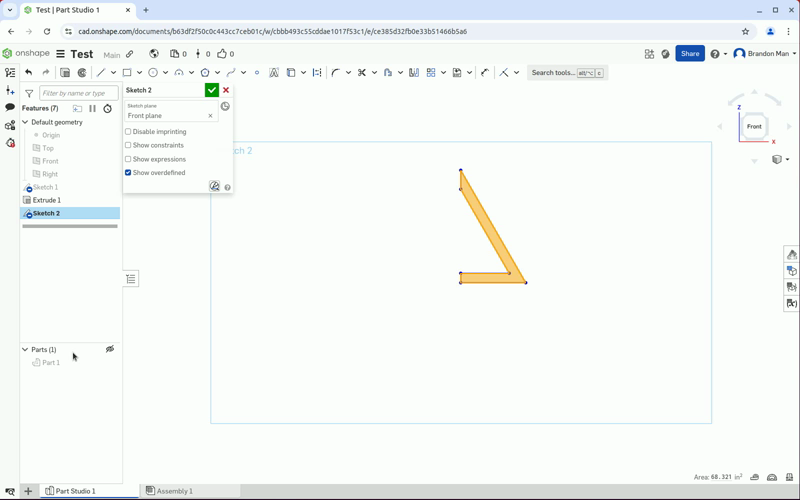
key(shift+e)
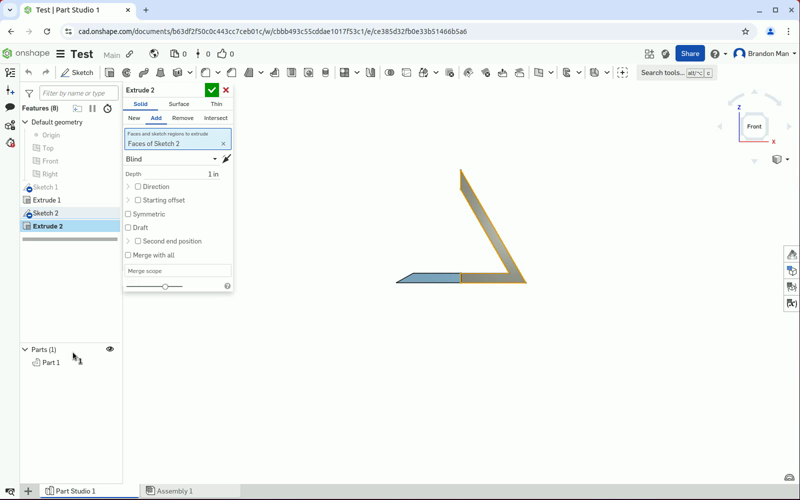
mouse_move(143, 106)
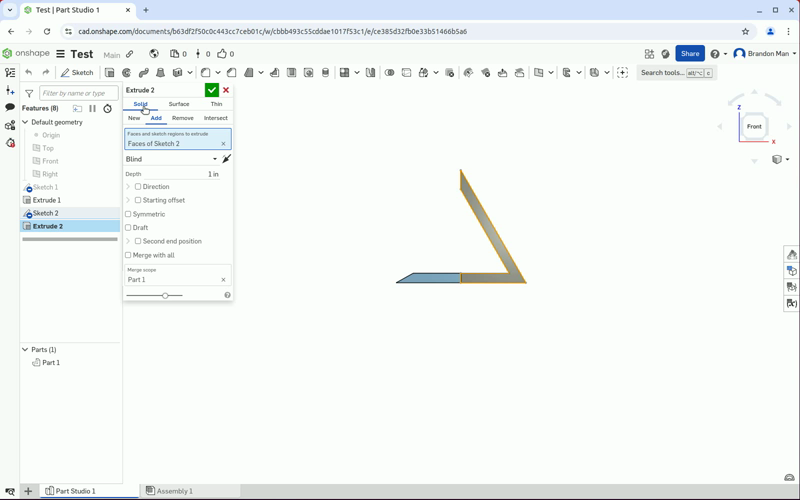
click(143, 106)
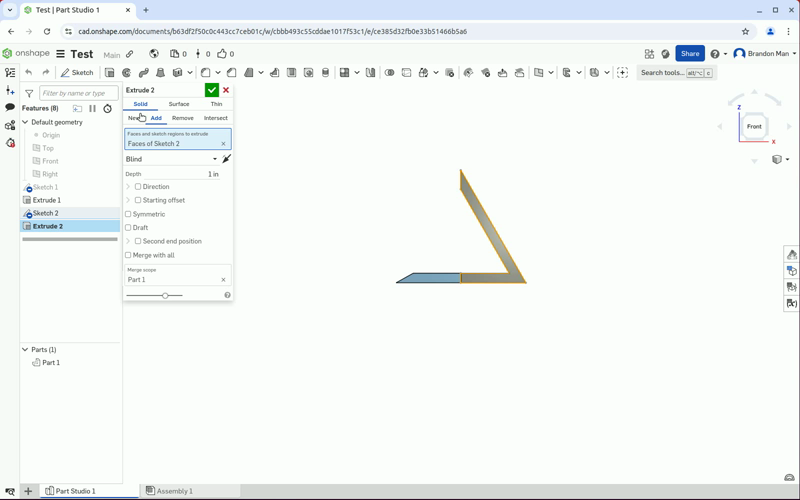
mouse_move(137, 120)
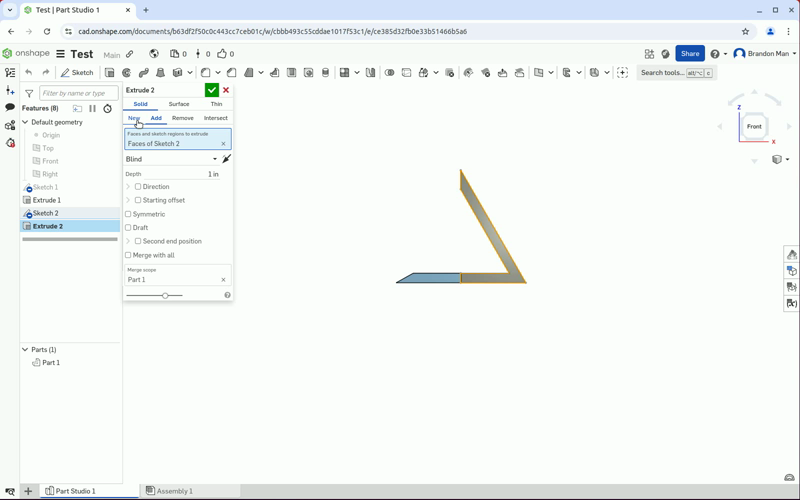
click(137, 120)
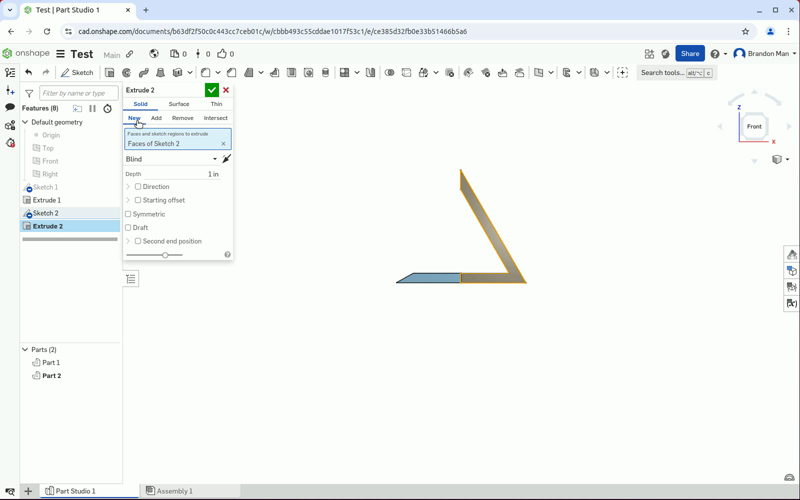
key(tab, 4)
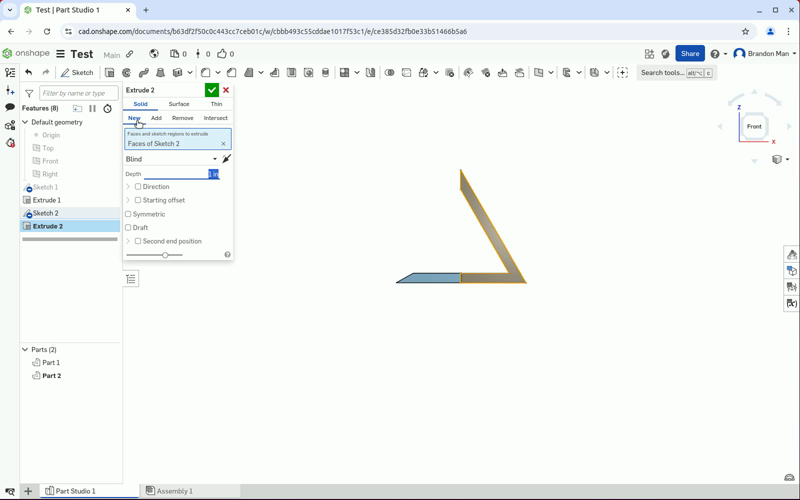
text(4.814)
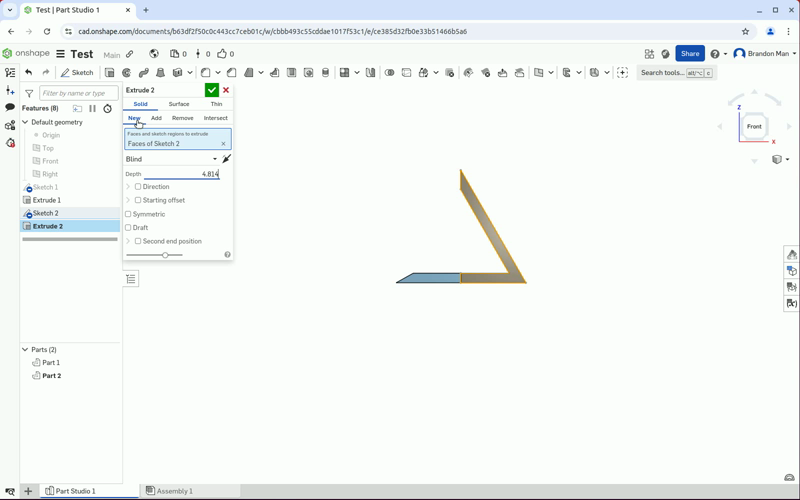
key(enter)
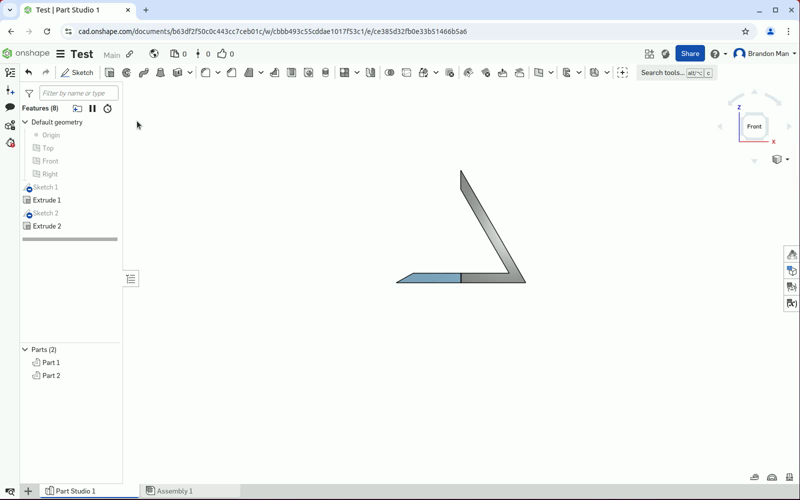
key(shift+h)
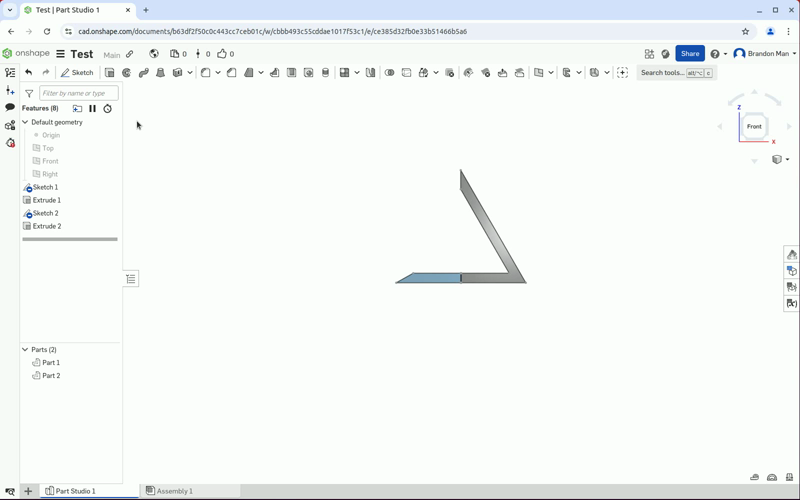
key(shift+h)
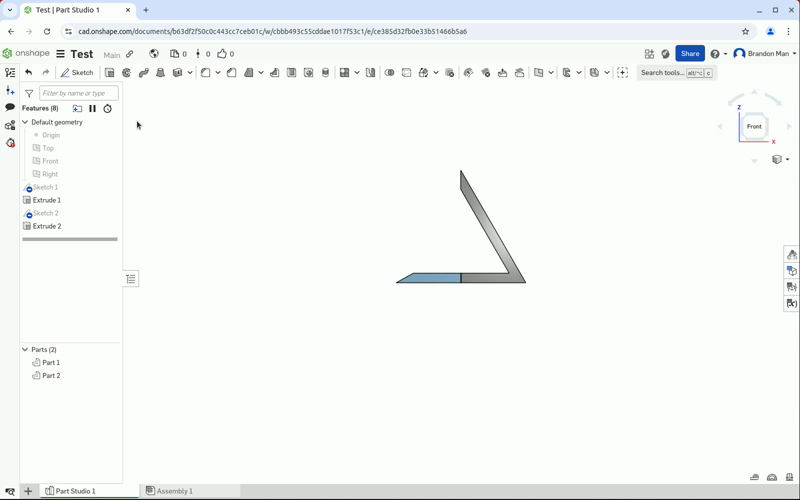
mouse_move(73, 189)
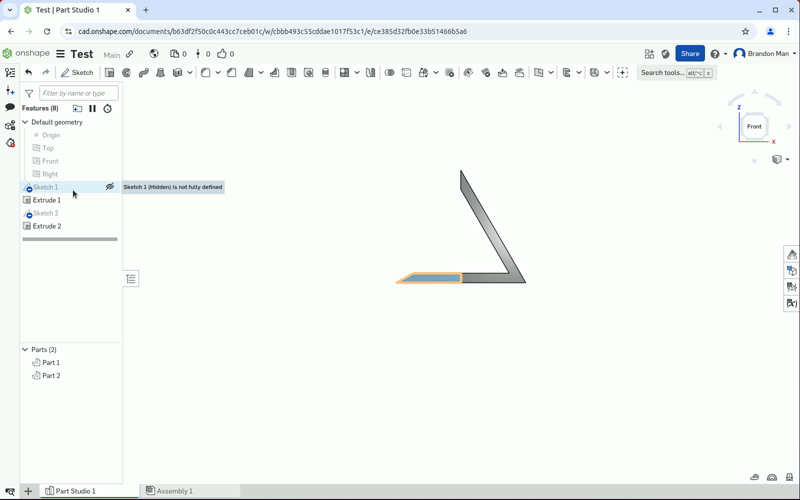
click(73, 189)
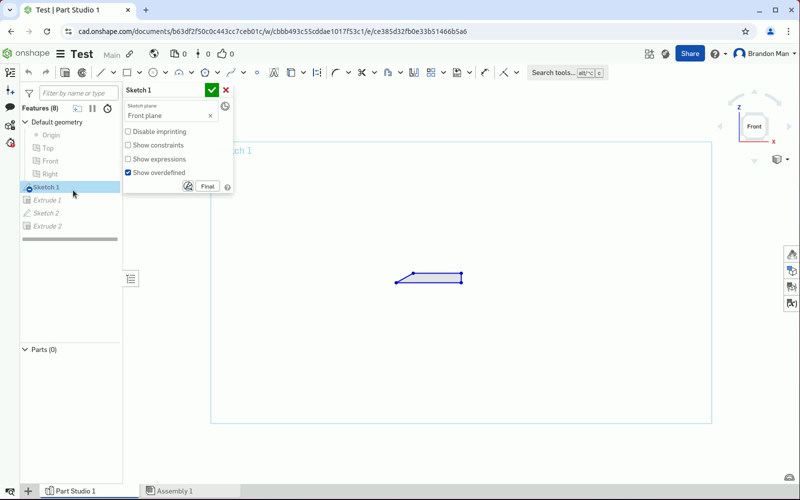
mouse_move(229, 92)
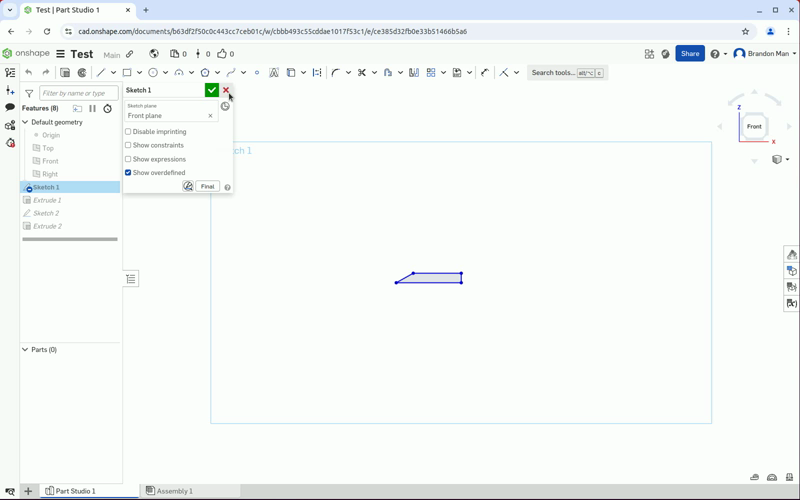
click(229, 92)
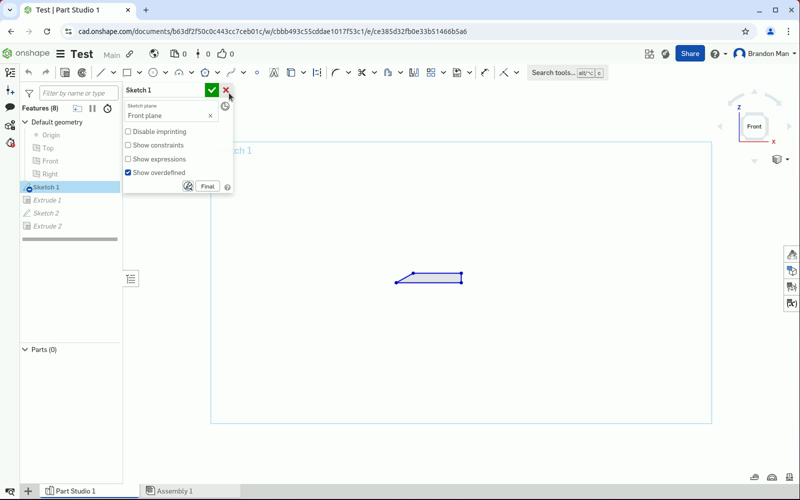
key(shift+s)
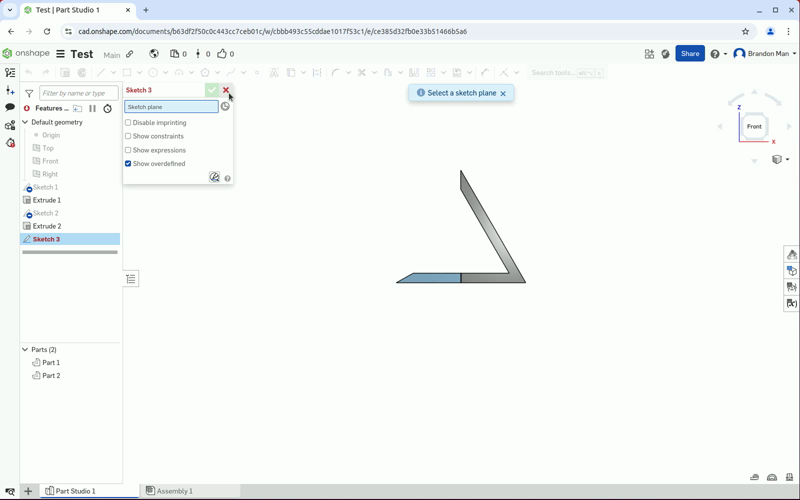
mouse_move(73, 163)
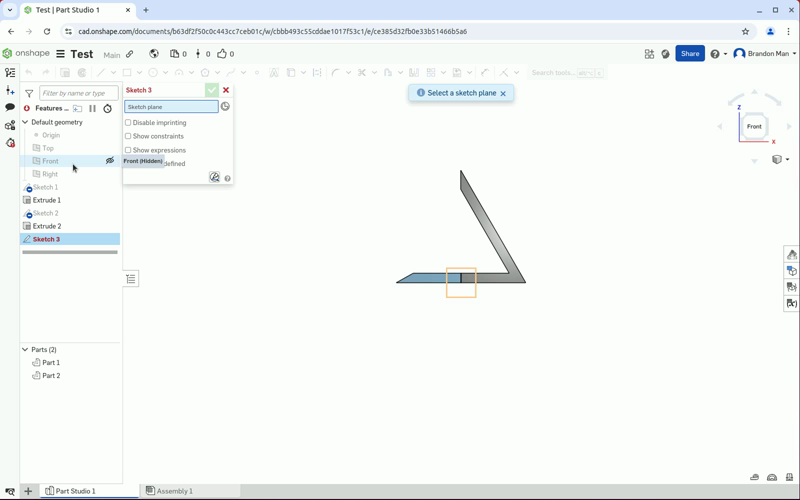
click(73, 163)
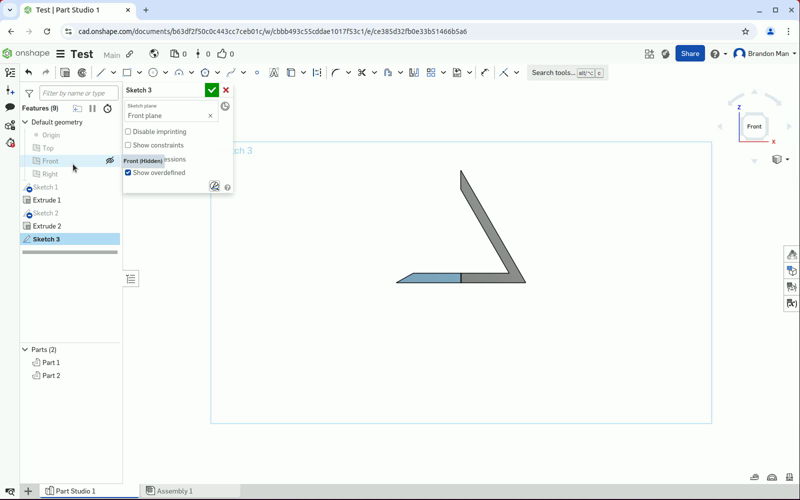
mouse_move(73, 352)
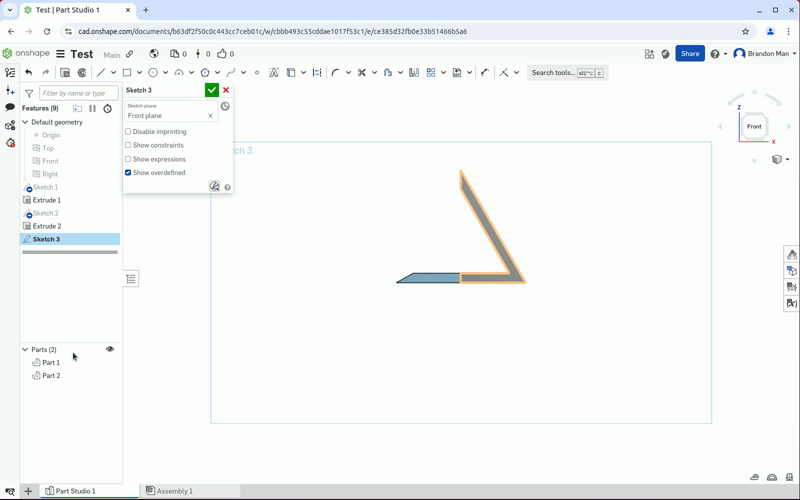
key(y)
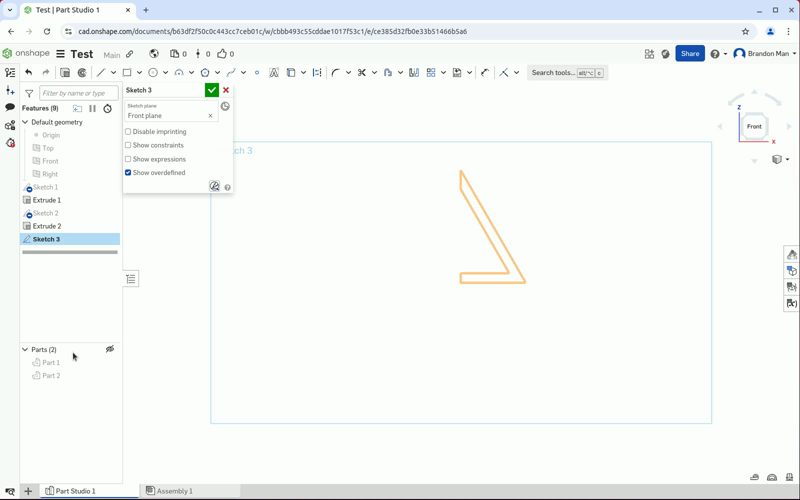
key(l)
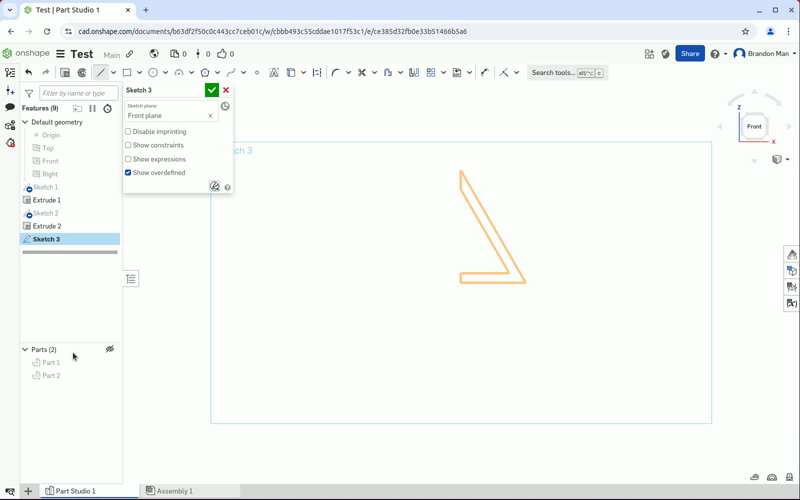
key_down(shift)
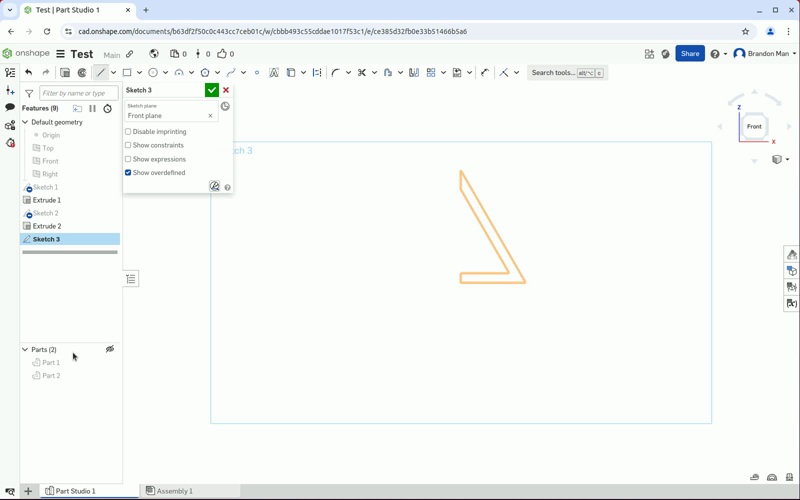
mouse_move(396, 282)
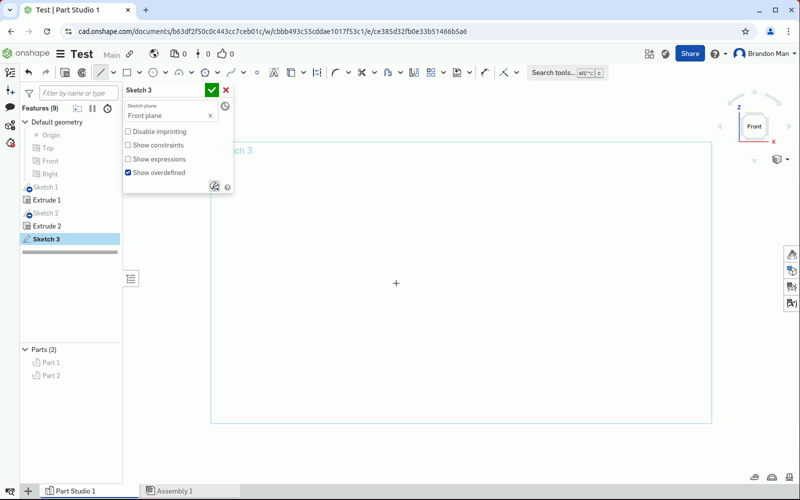
click(396, 282)
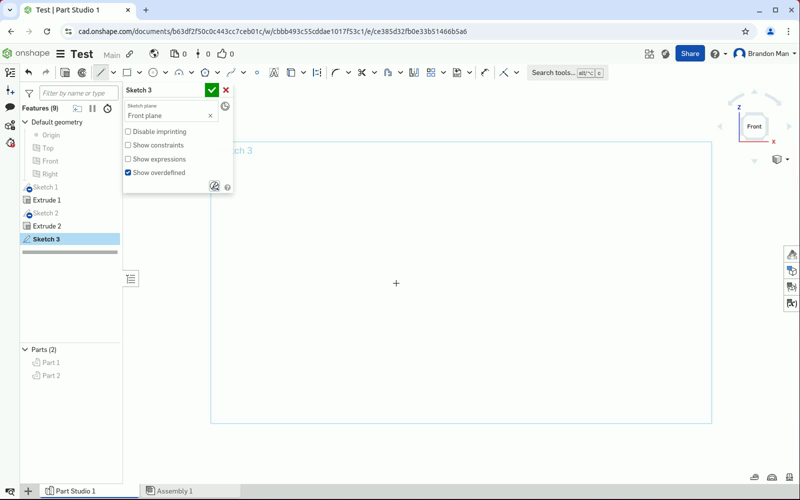
key_up(shift)
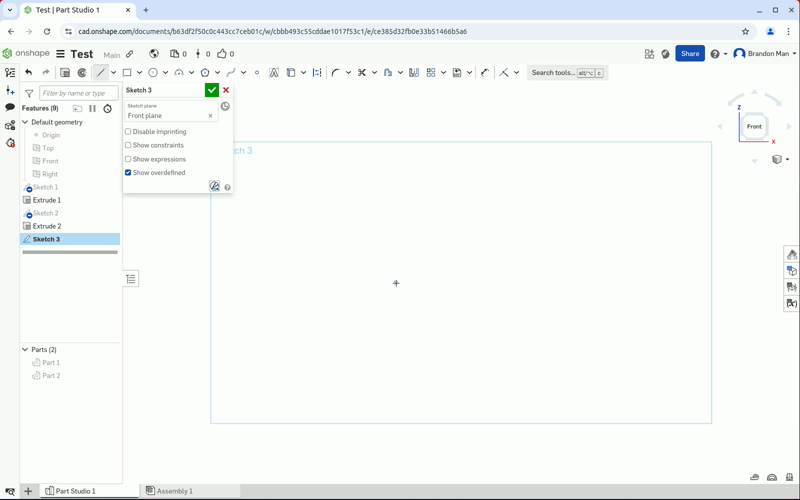
key_down(shift)
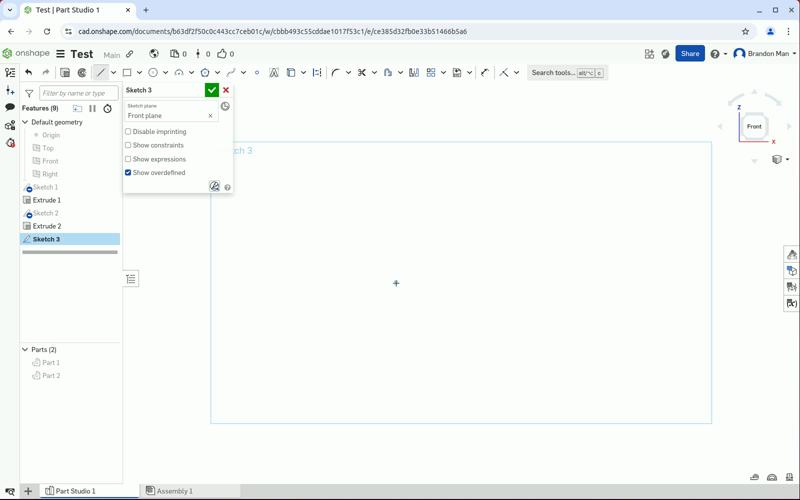
mouse_move(426, 282)
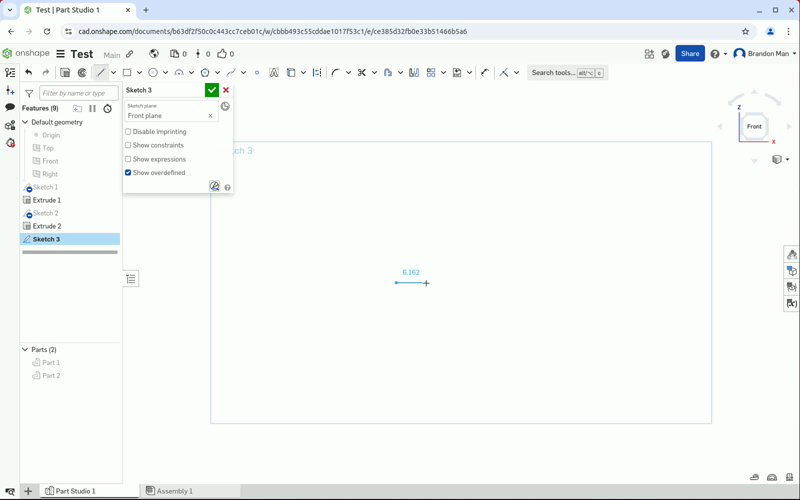
mouse_move(412, 273)
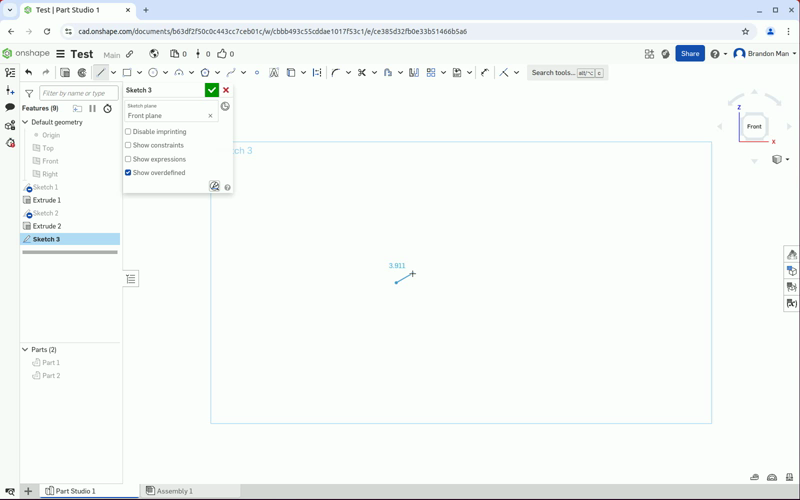
click(412, 273)
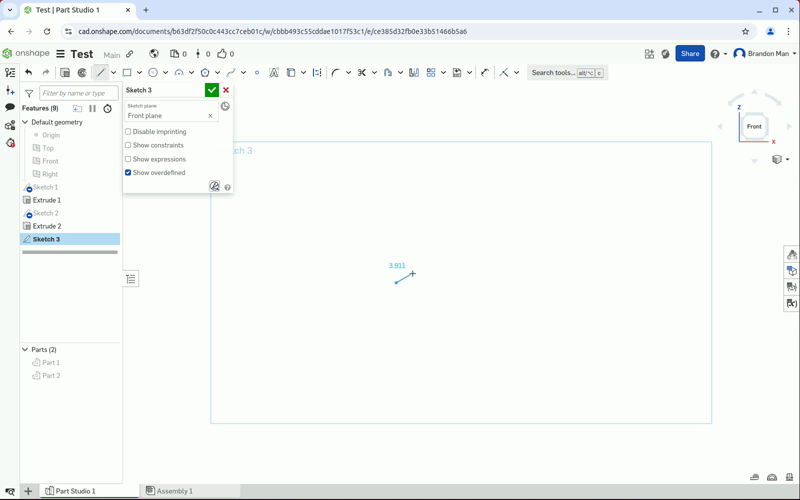
key_up(shift)
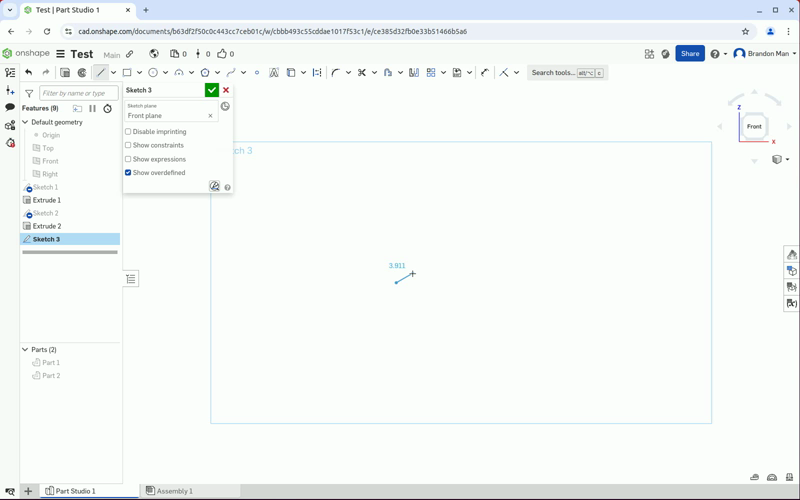
key_down(shift)
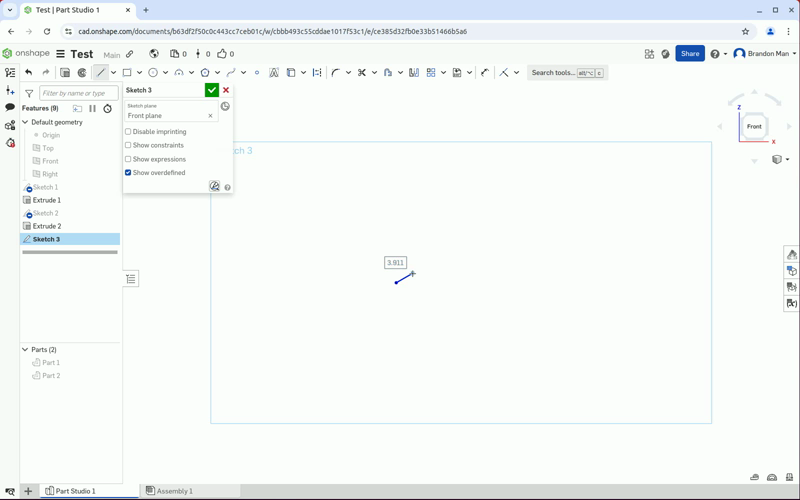
mouse_move(461, 189)
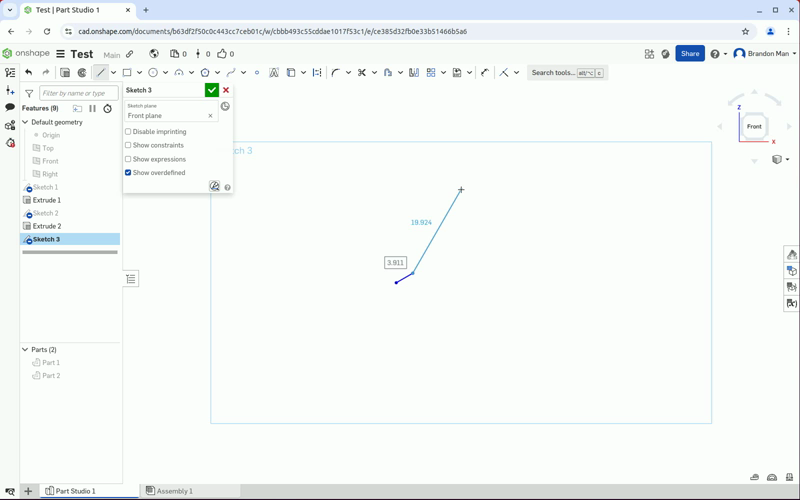
click(461, 189)
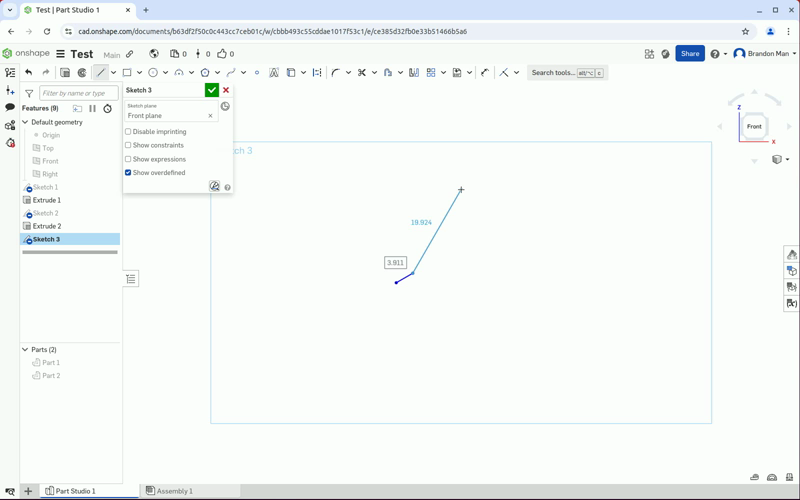
key_up(shift)
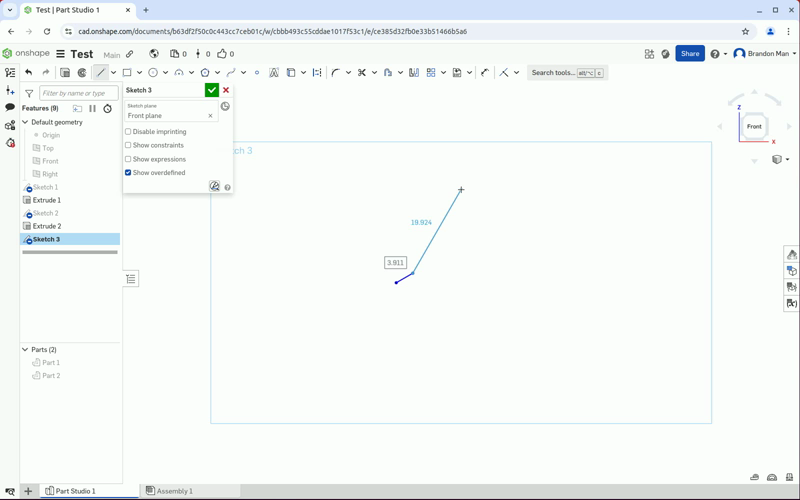
key_down(shift)
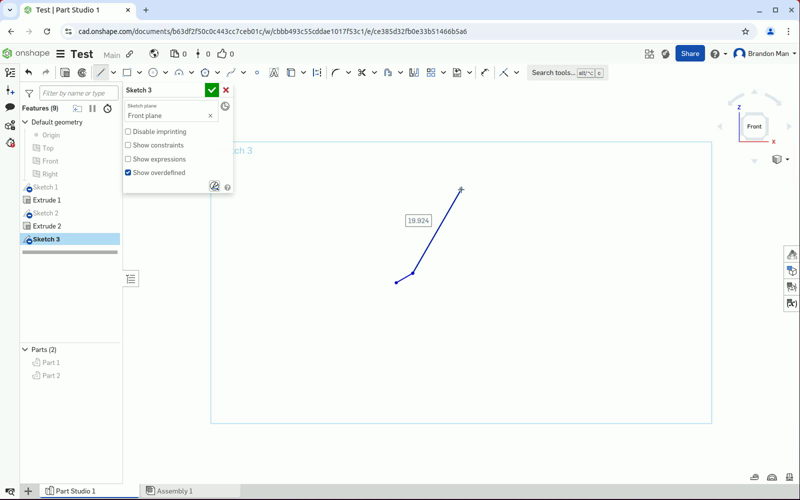
mouse_move(491, 189)
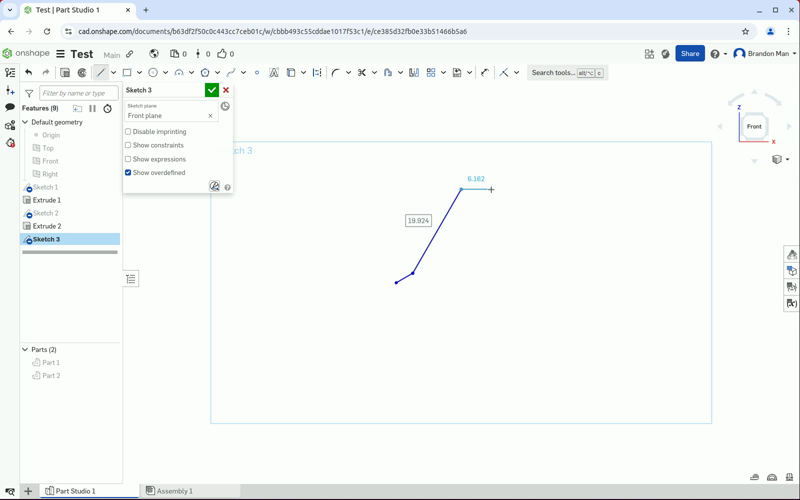
mouse_move(461, 170)
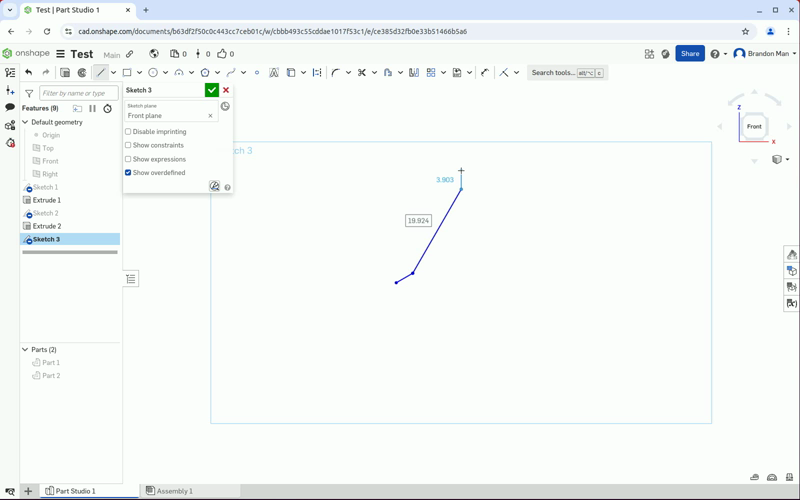
click(461, 170)
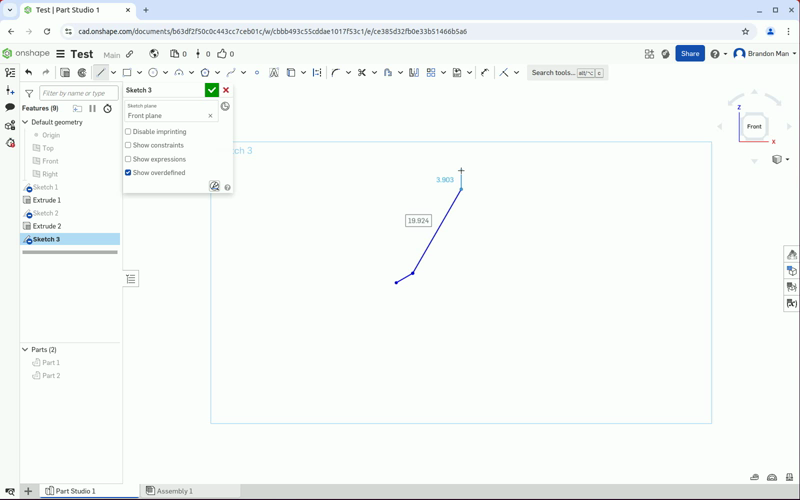
key_up(shift)
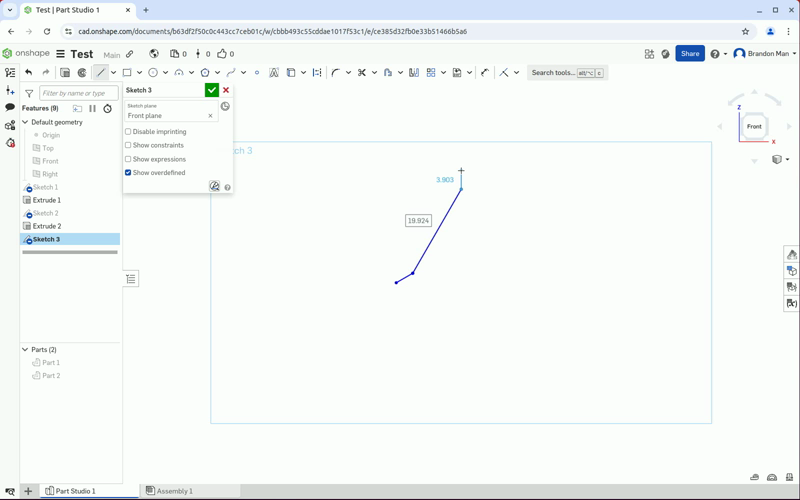
key_down(shift)
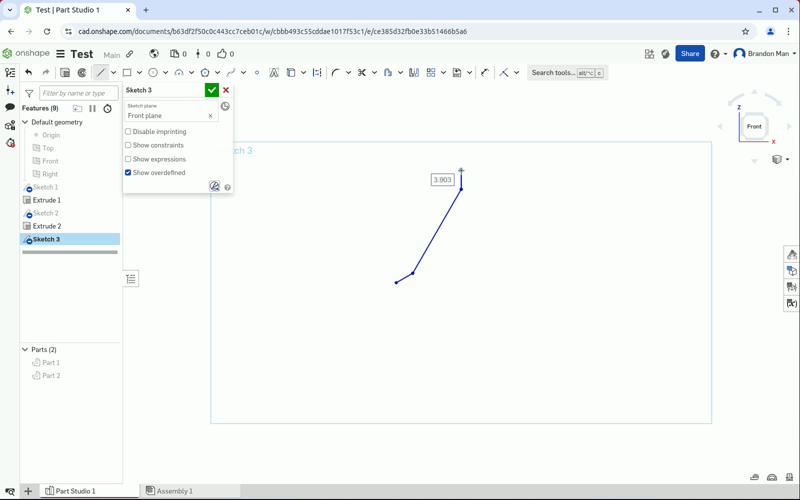
mouse_move(396, 282)
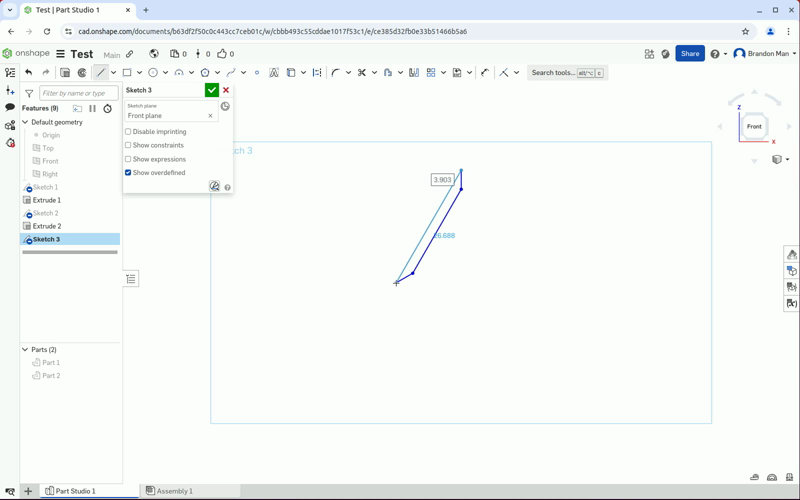
key_up(shift)
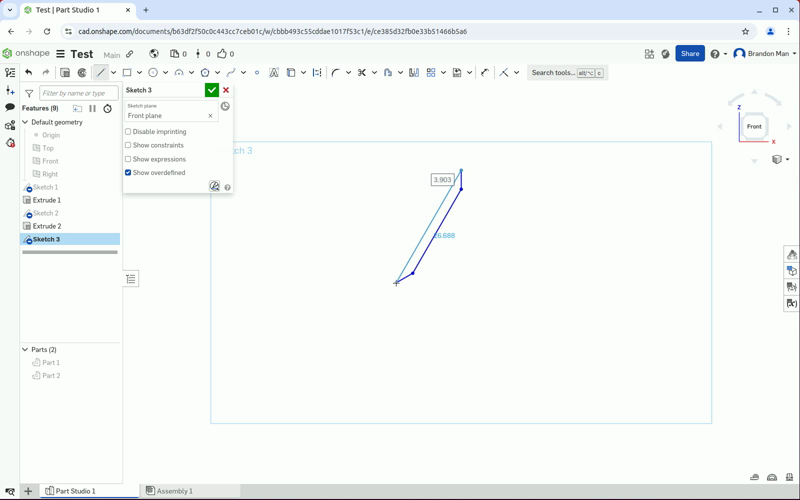
click(396, 282)
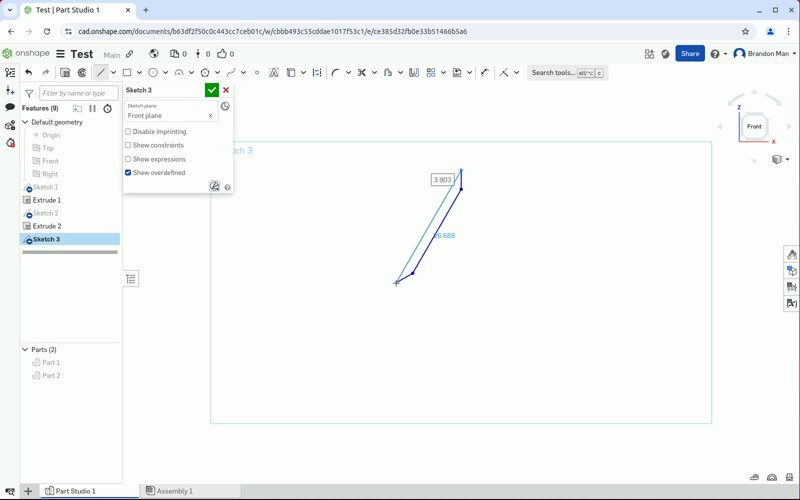
key(esc)
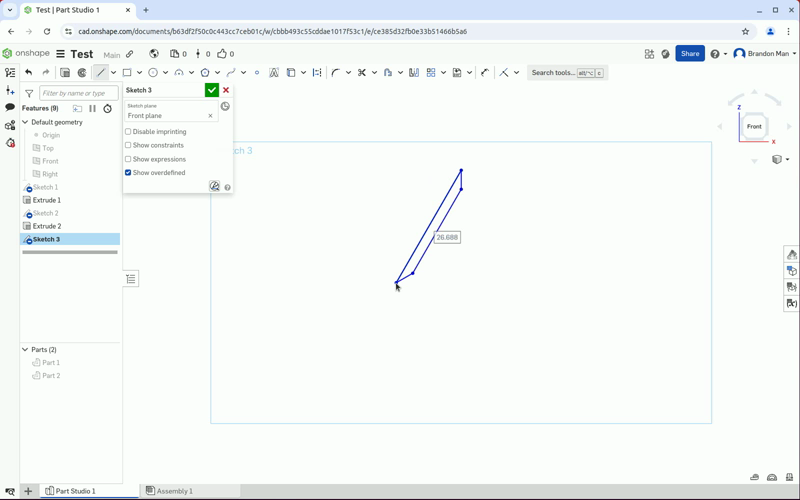
mouse_move(432, 228)
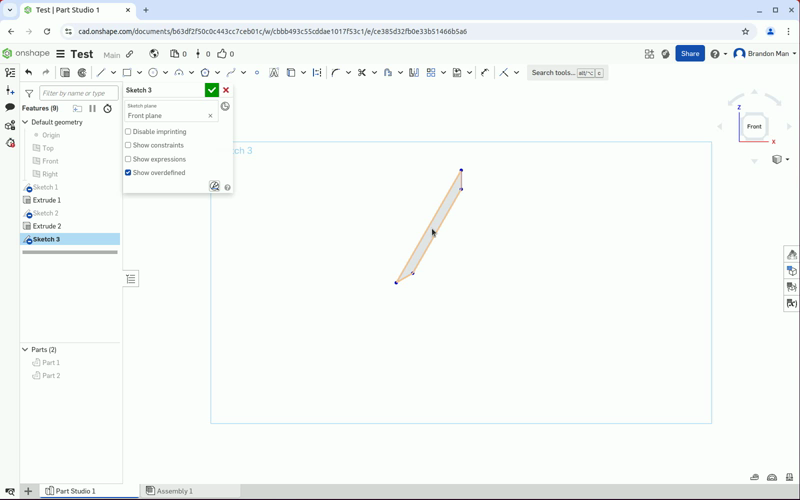
scroll(6)
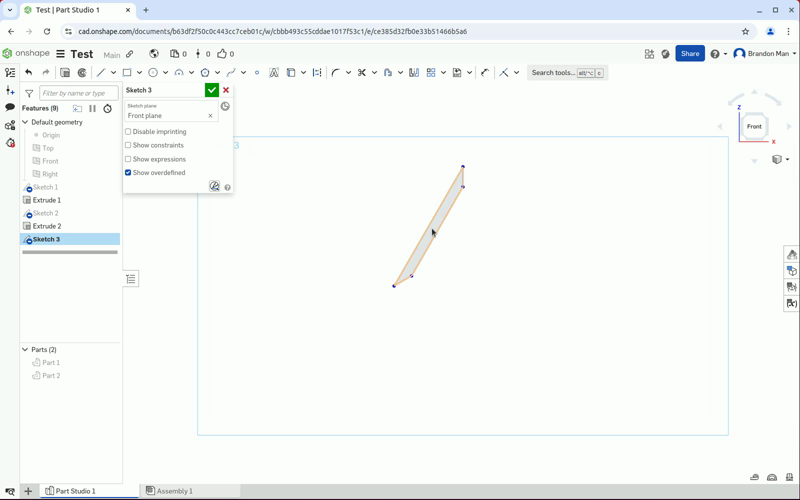
scroll(6)
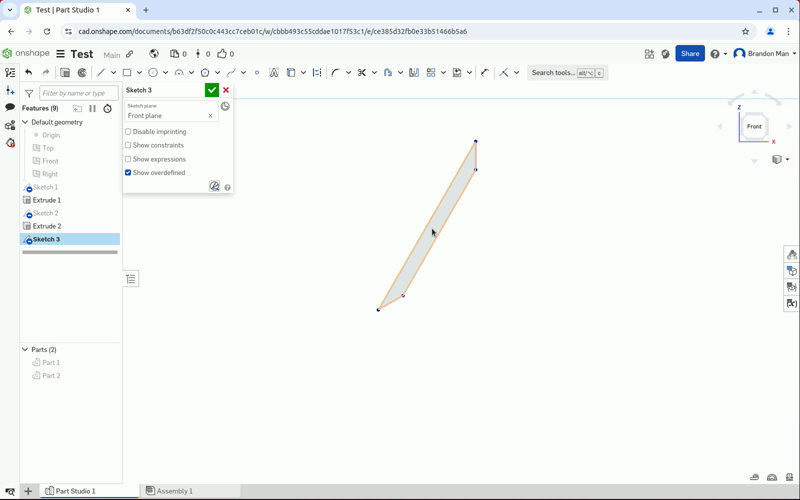
scroll(6)
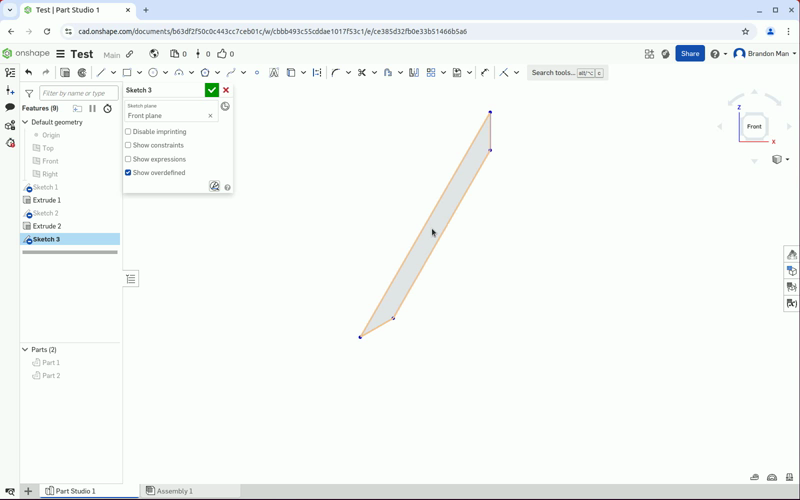
scroll(6)
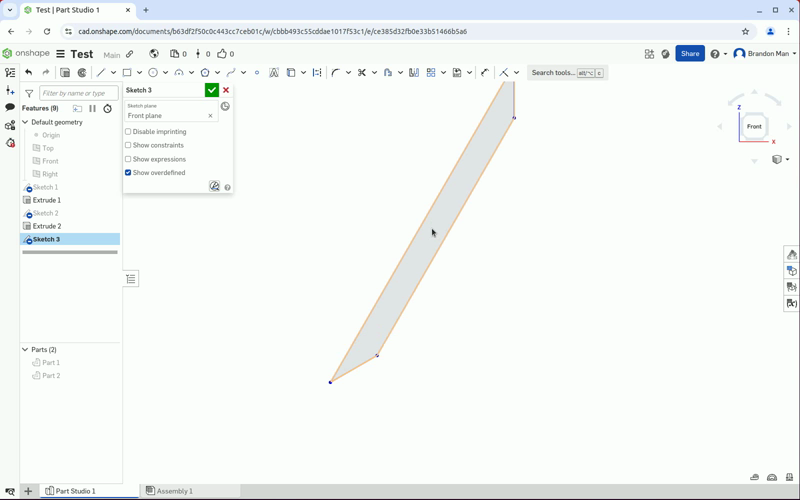
scroll(6)
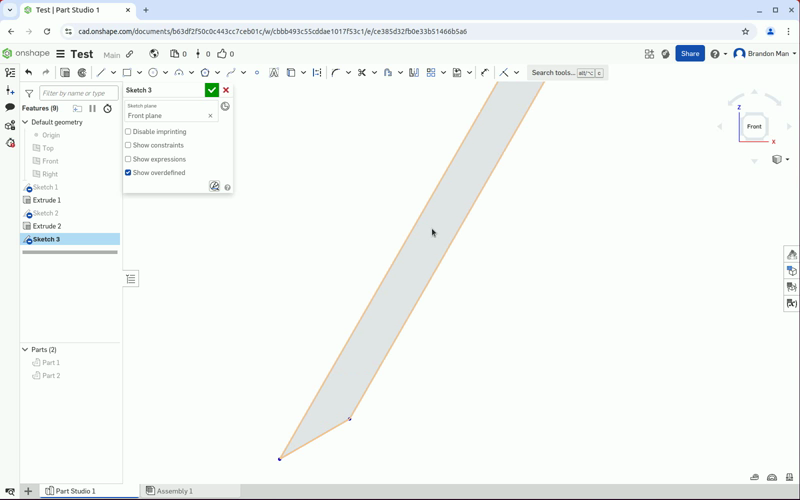
scroll(6)
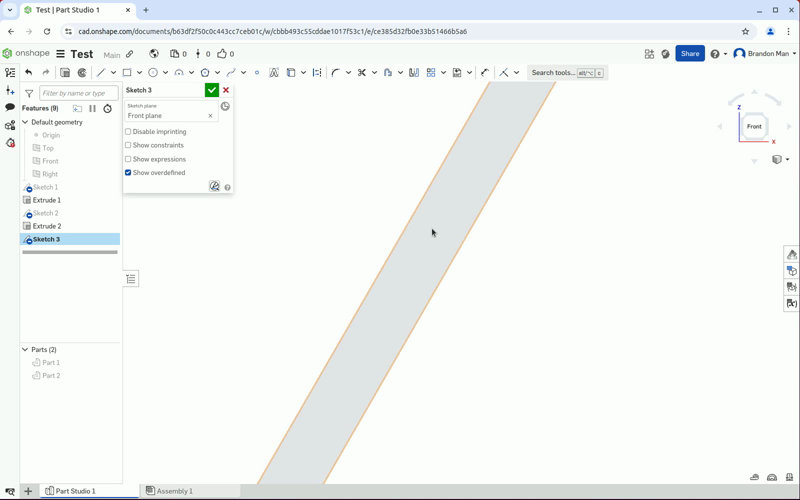
scroll(6)
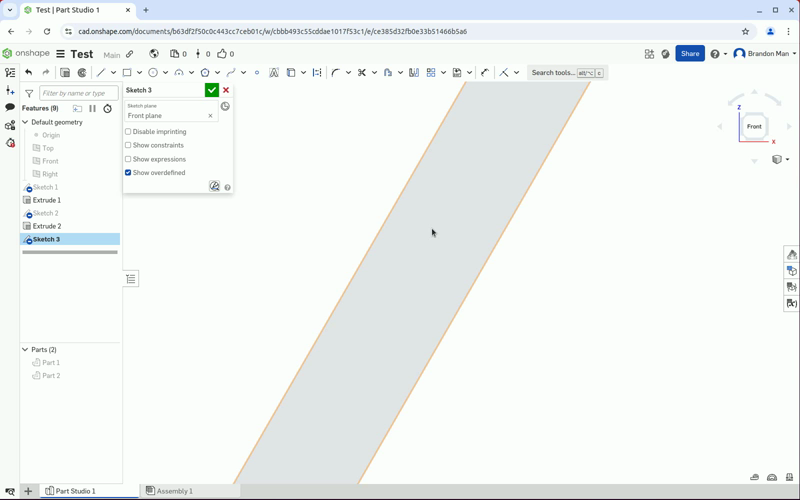
click(432, 228)
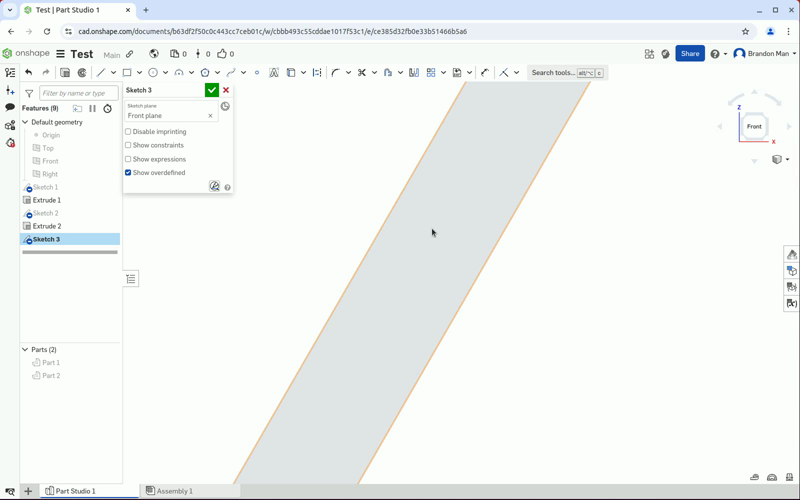
scroll(-6)
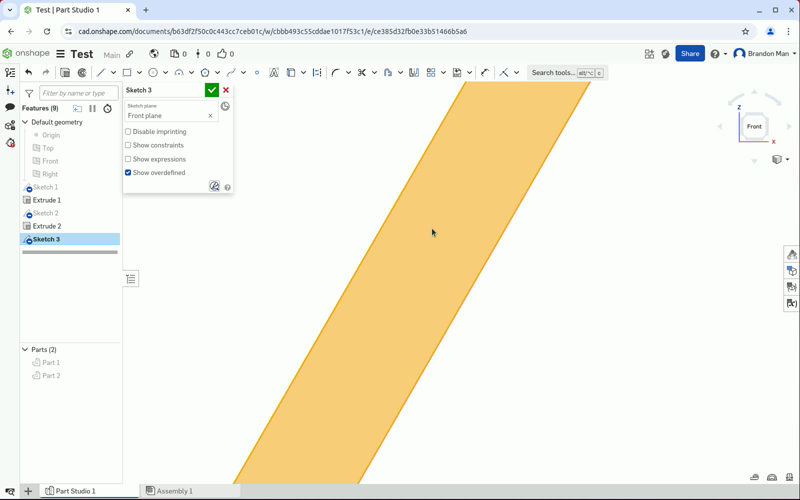
scroll(-6)
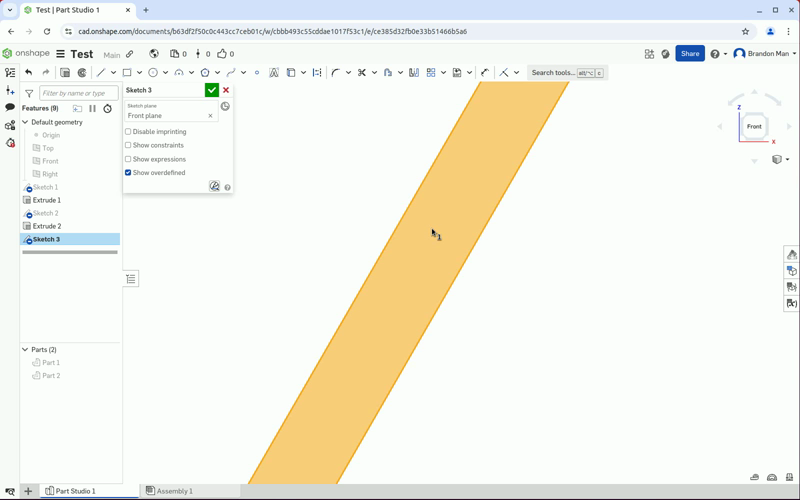
scroll(-6)
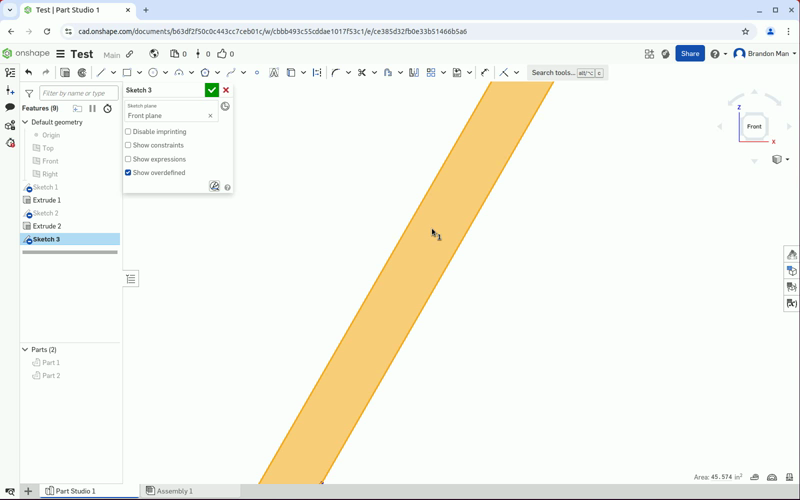
scroll(-6)
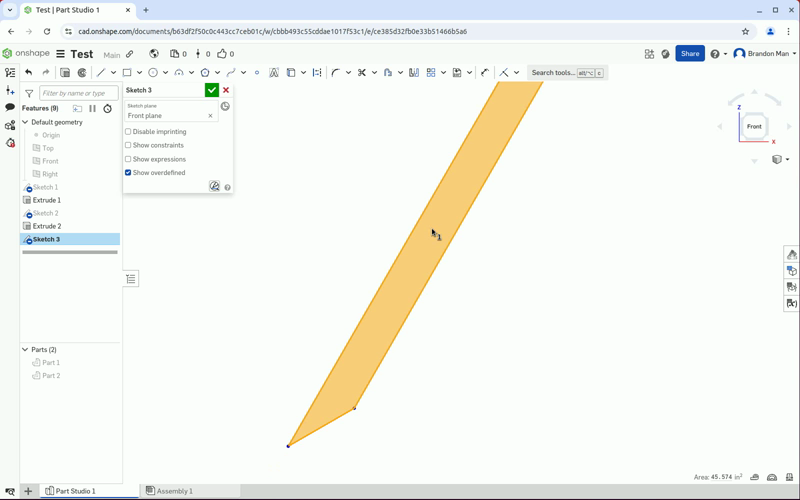
scroll(-6)
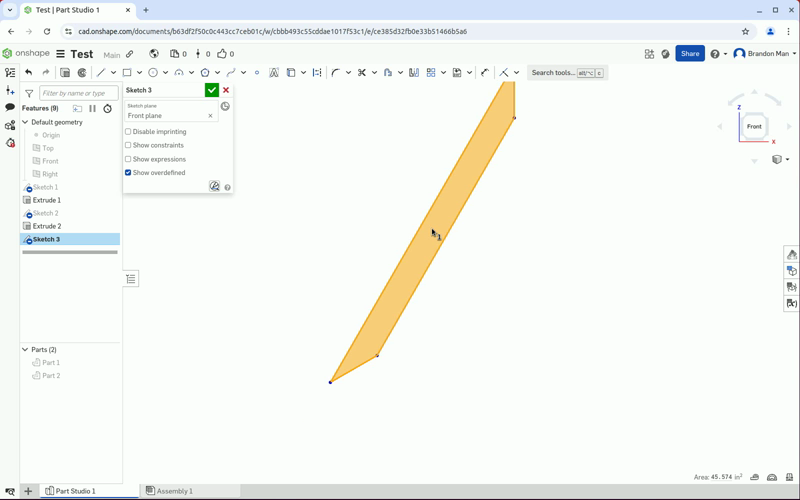
scroll(-6)
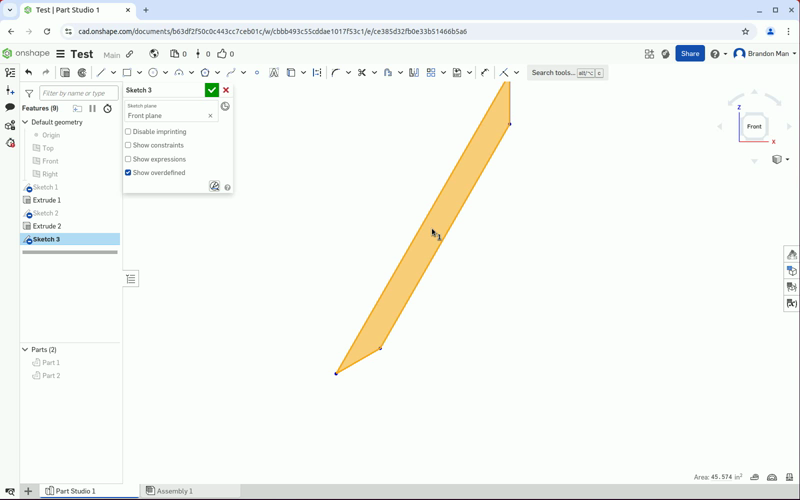
scroll(-6)
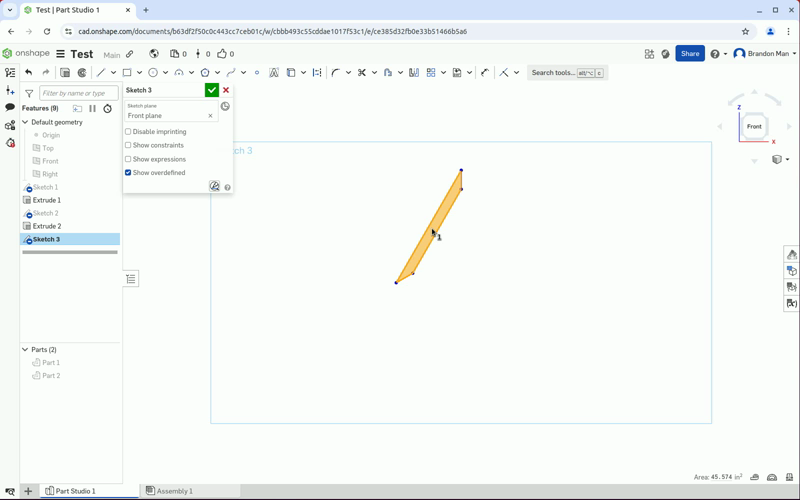
mouse_move(73, 352)
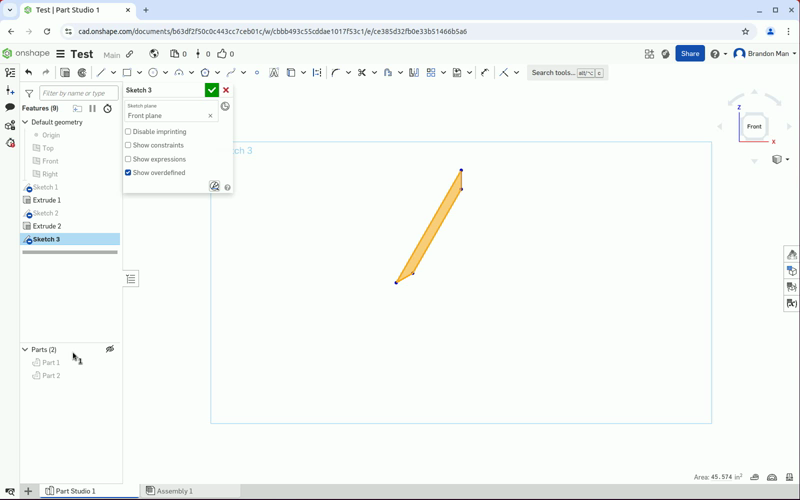
key(shift+y)
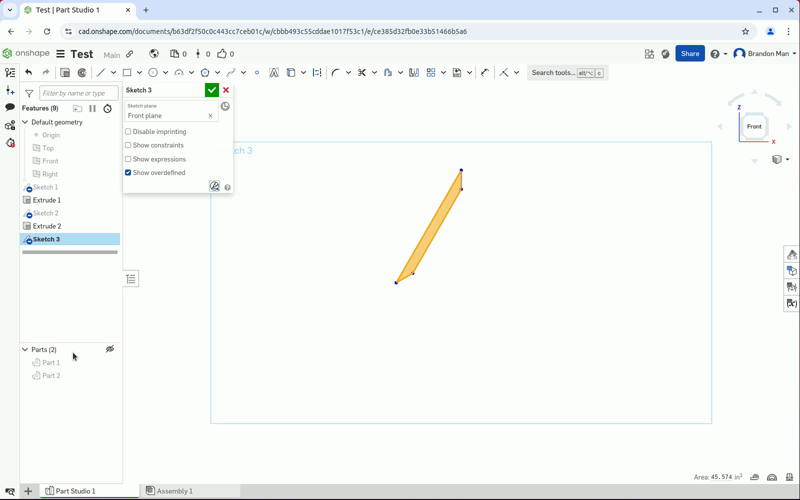
key(shift+e)
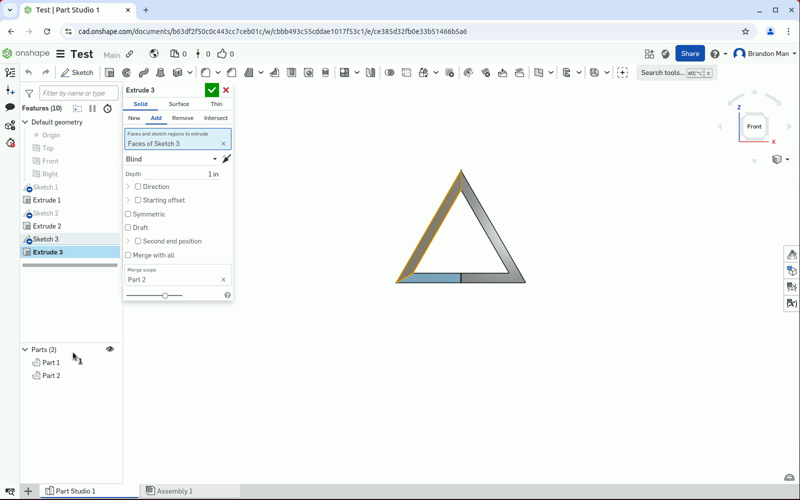
mouse_move(143, 106)
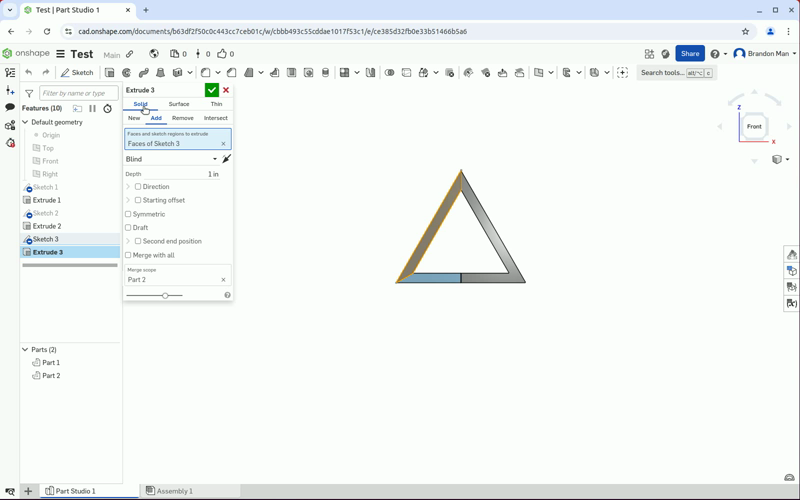
click(143, 106)
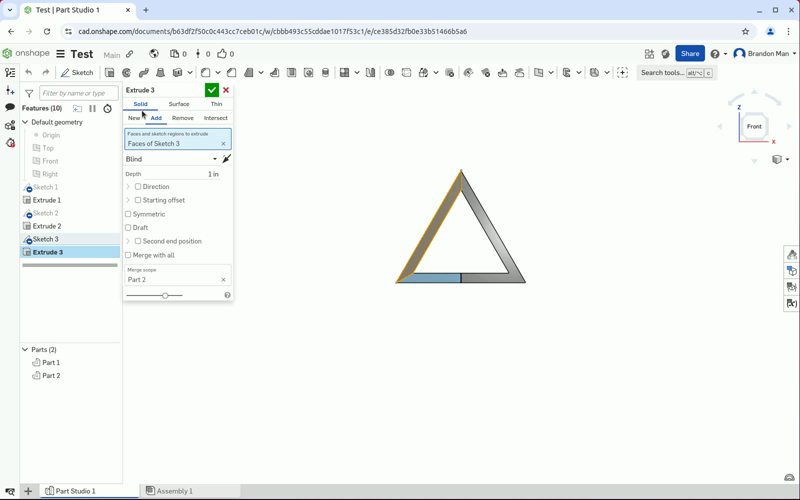
mouse_move(137, 120)
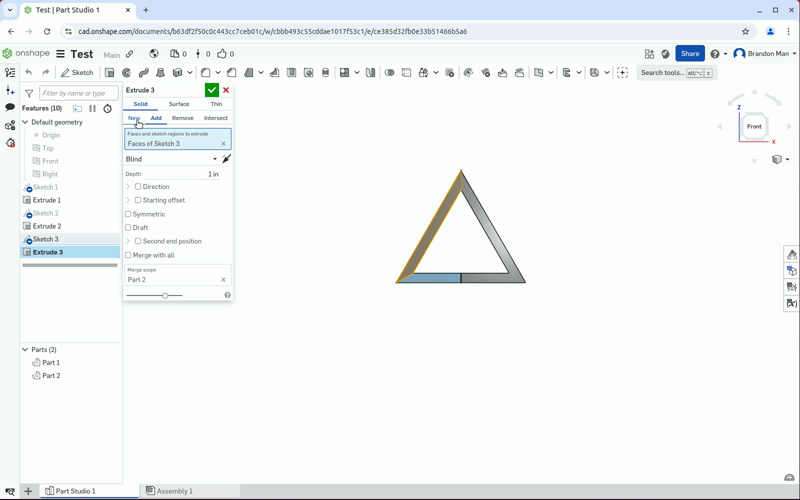
click(137, 120)
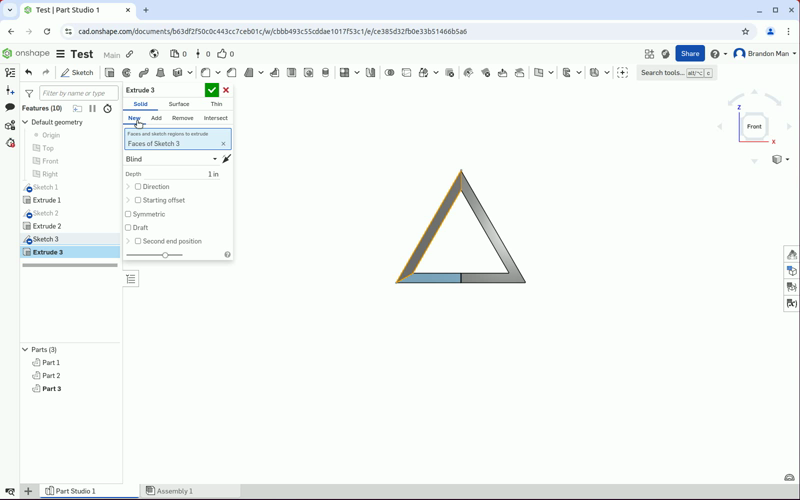
key(tab, 4)
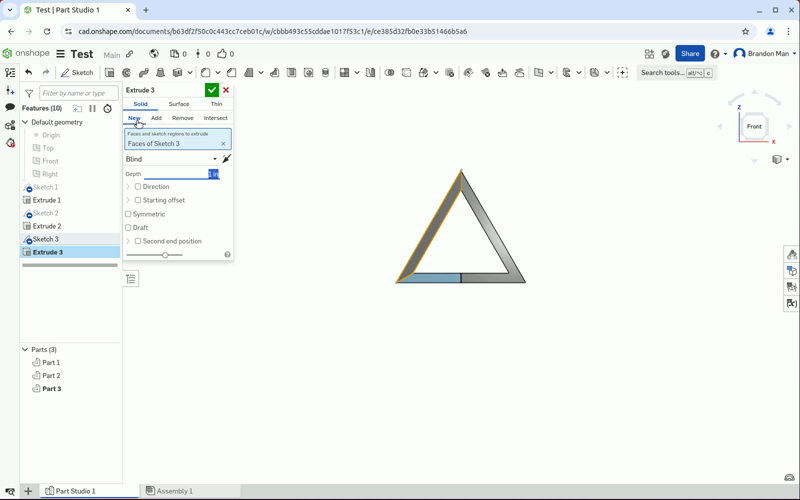
text(4.814)
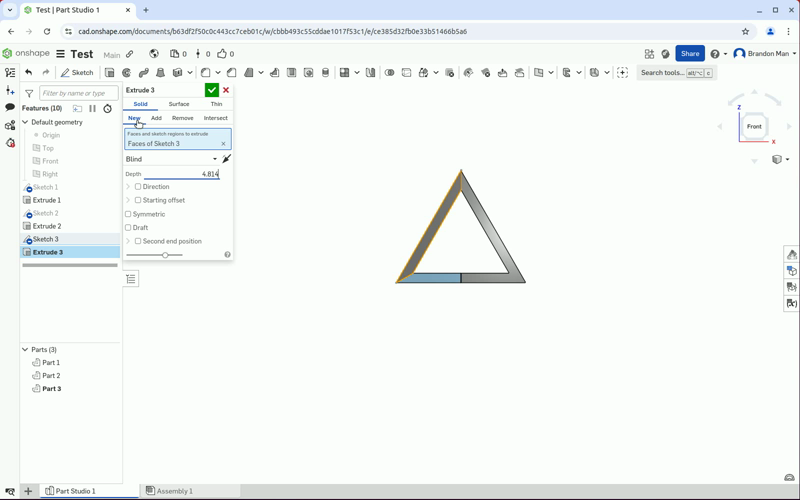
key(enter)
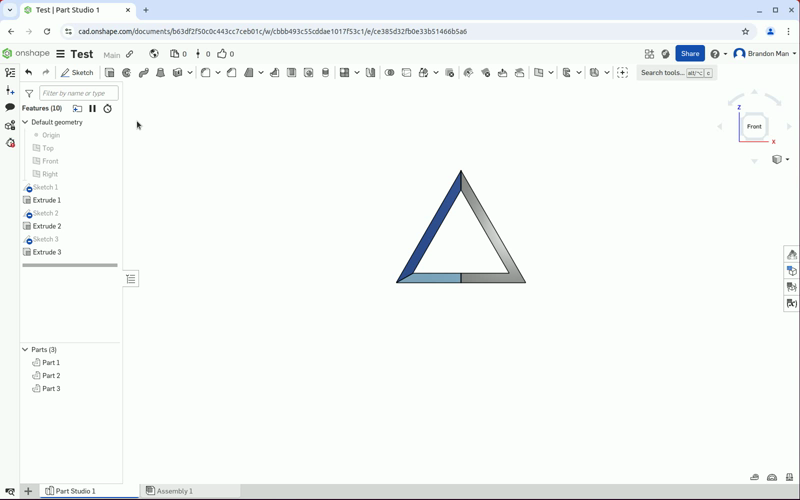
key(shift+h)
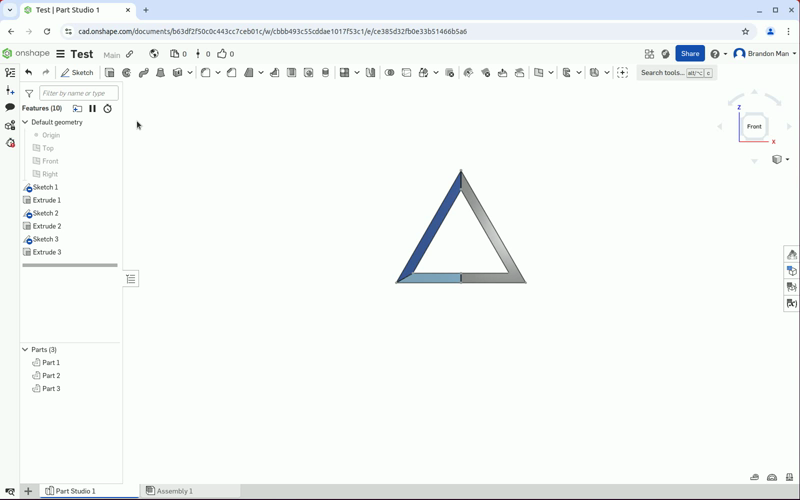
key(shift+h)
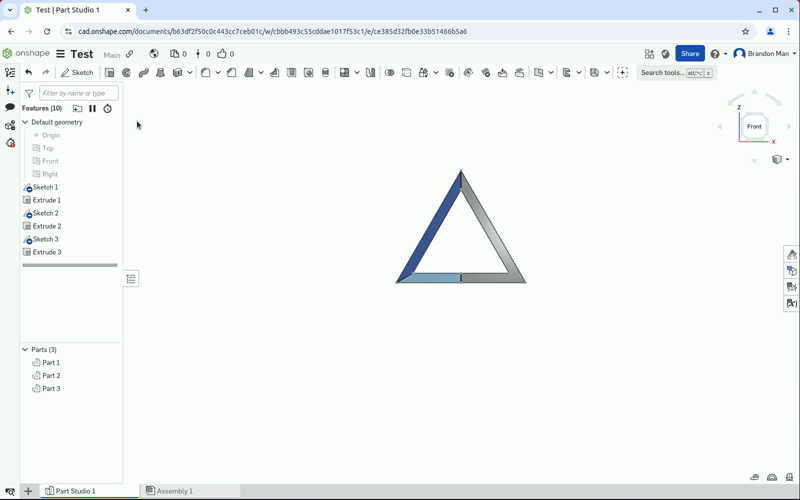
key(shift+7)
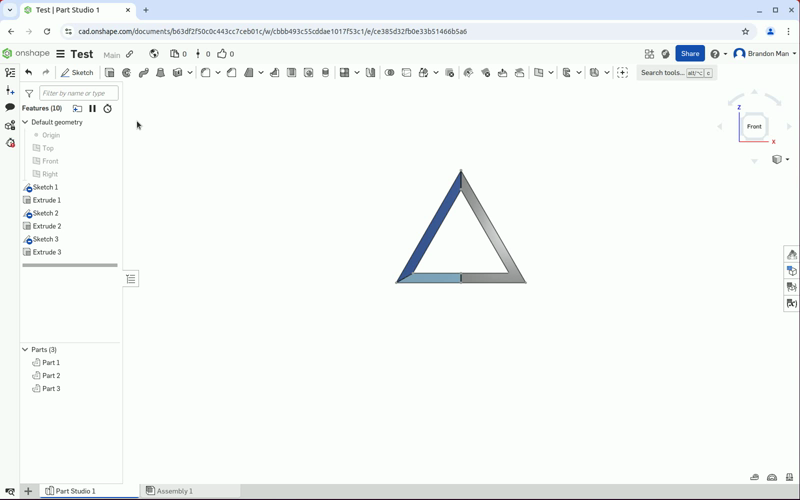
key(left, 2)
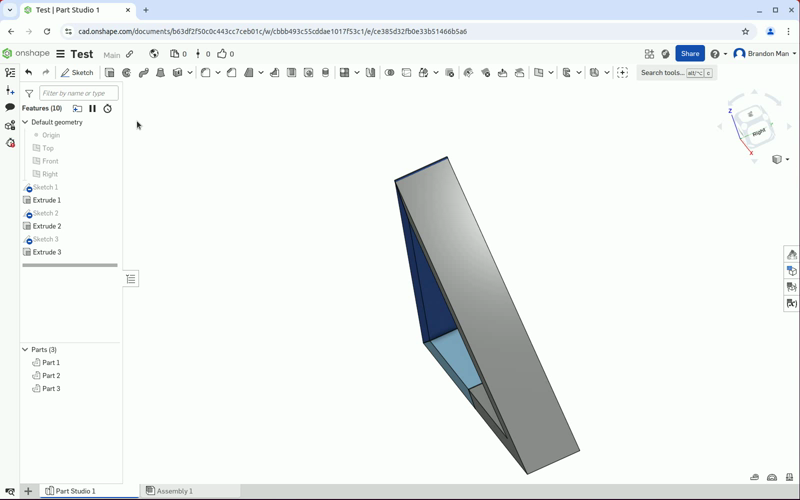
key(down, 2)
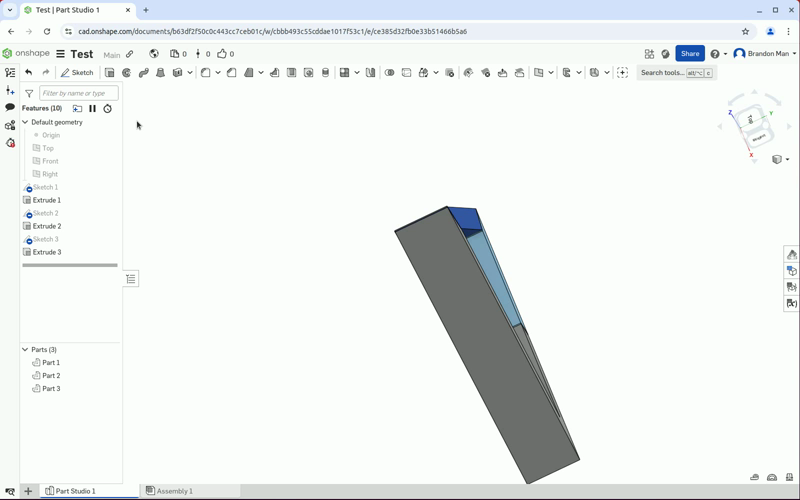
key(up, 2)
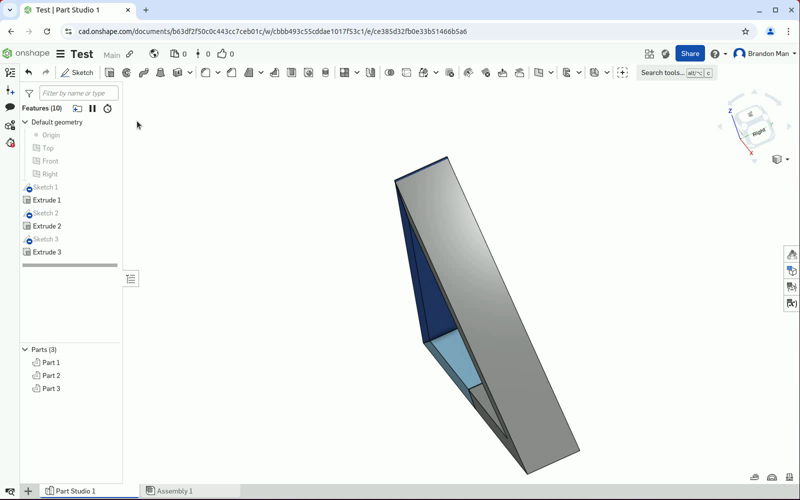
key(right, 2)
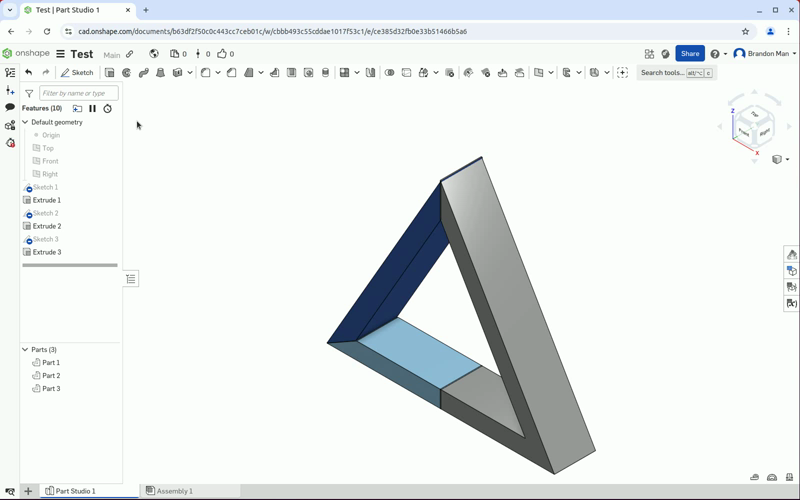
mouse_move(73, 189)
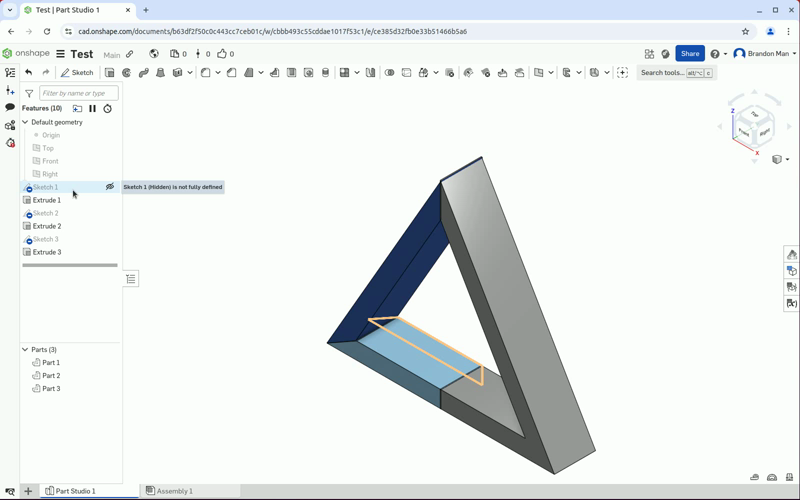
click(73, 189)